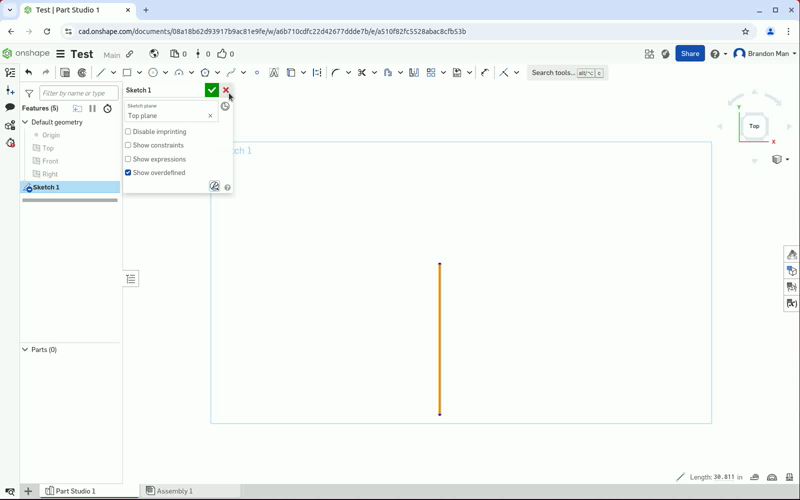
key(shift+h)
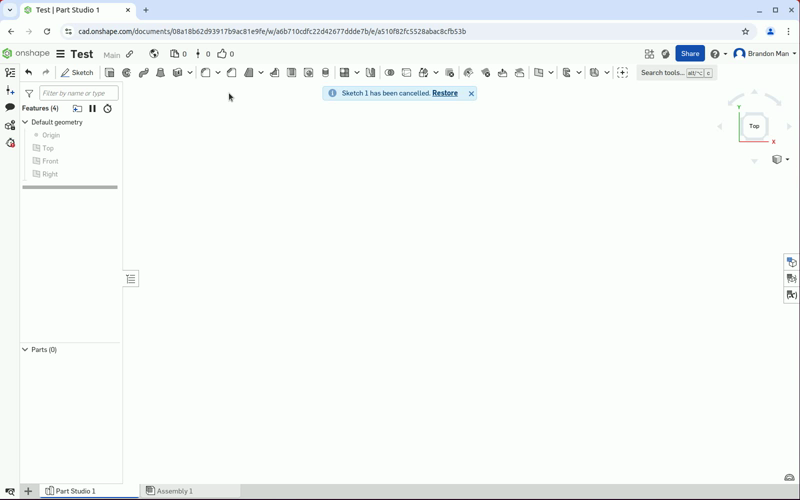
mouse_move(73, 352)
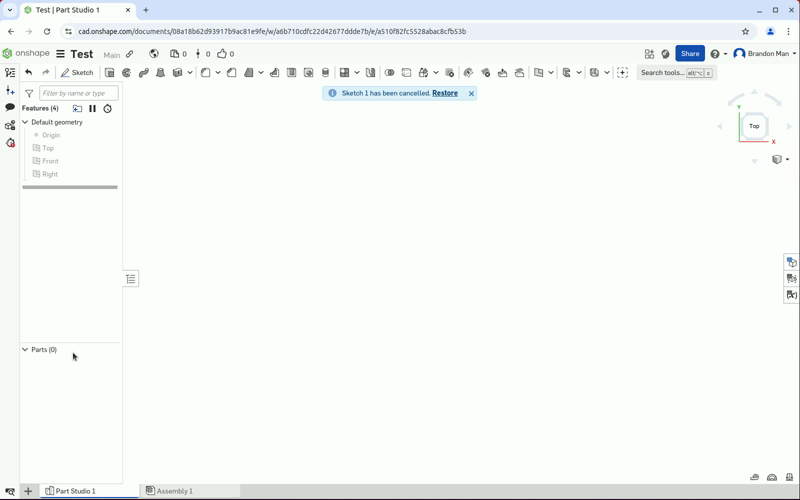
key(y)
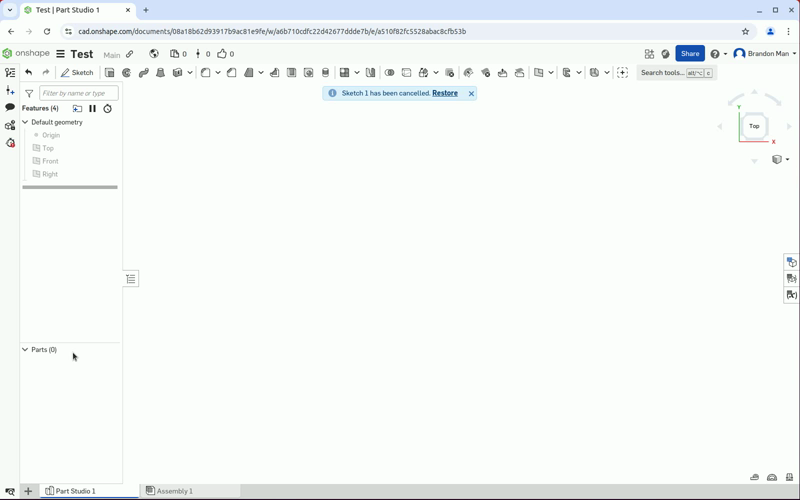
key(shift+p)
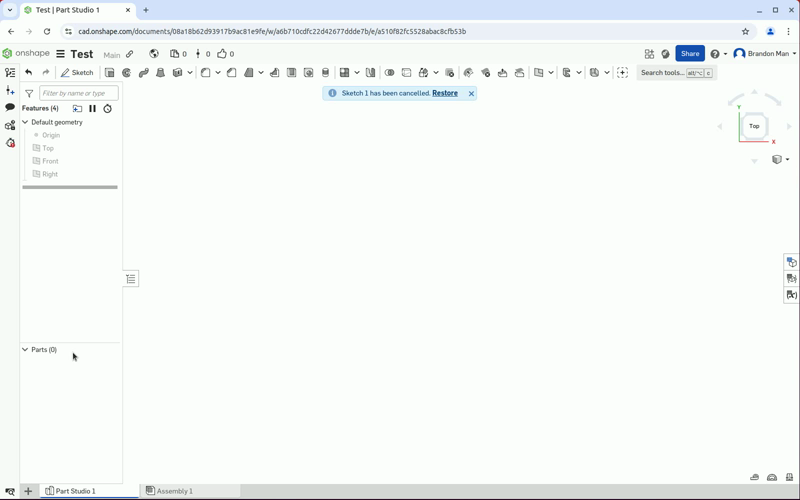
key(space)
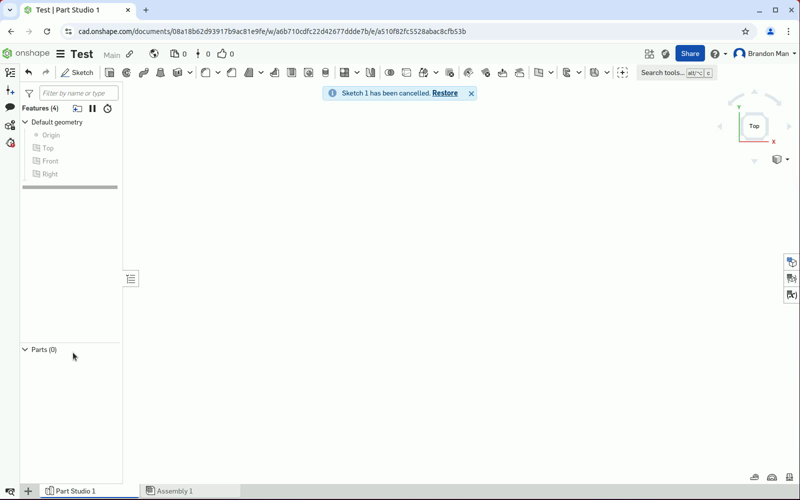
key_down(shift)
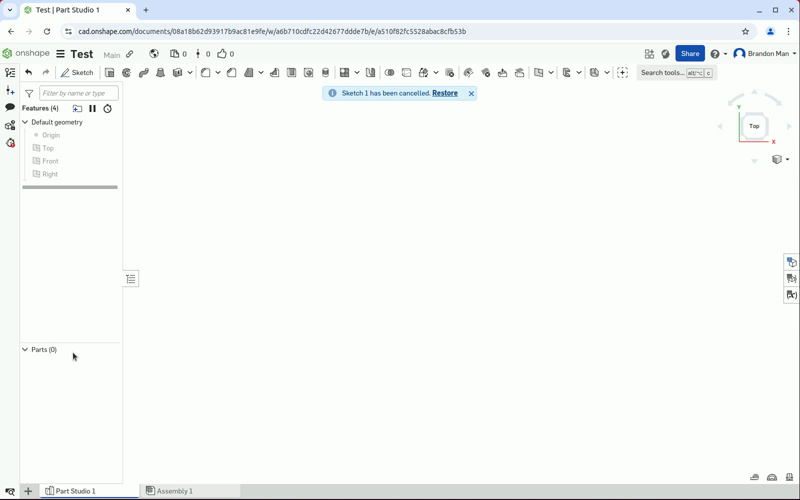
key(up)
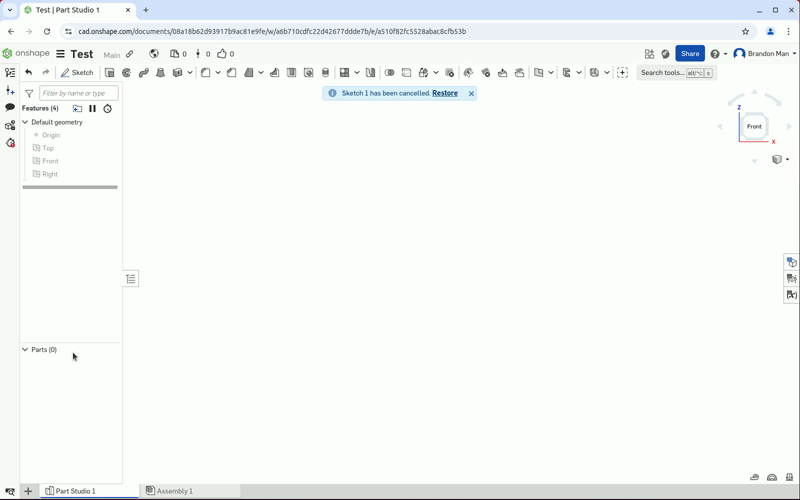
key_up(shift)
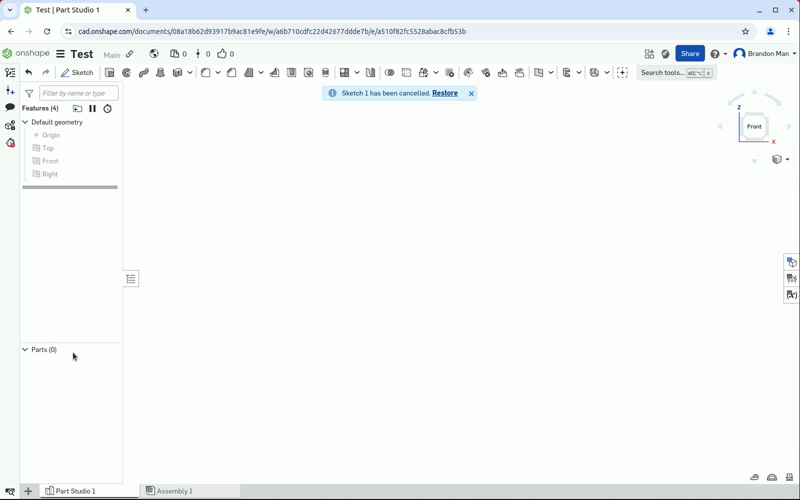
mouse_move(73, 352)
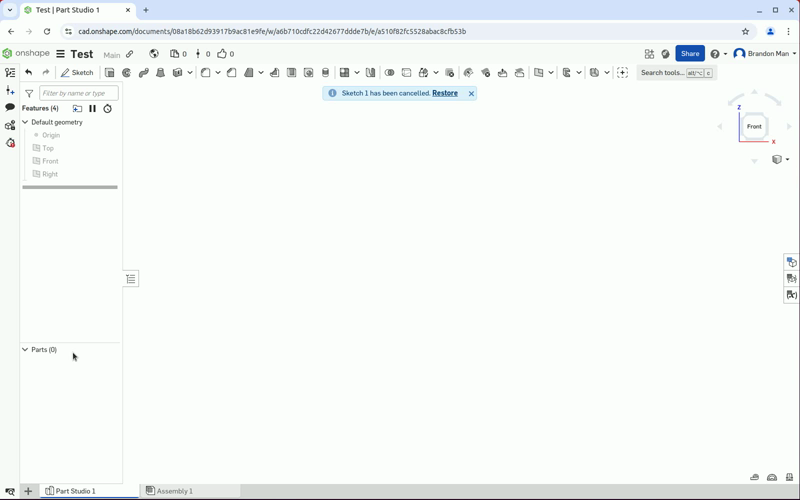
key(shift+y)
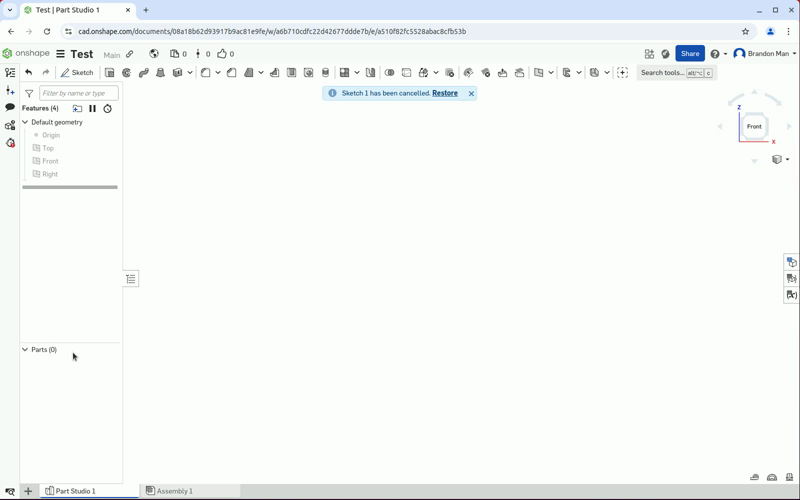
key(shift+s)
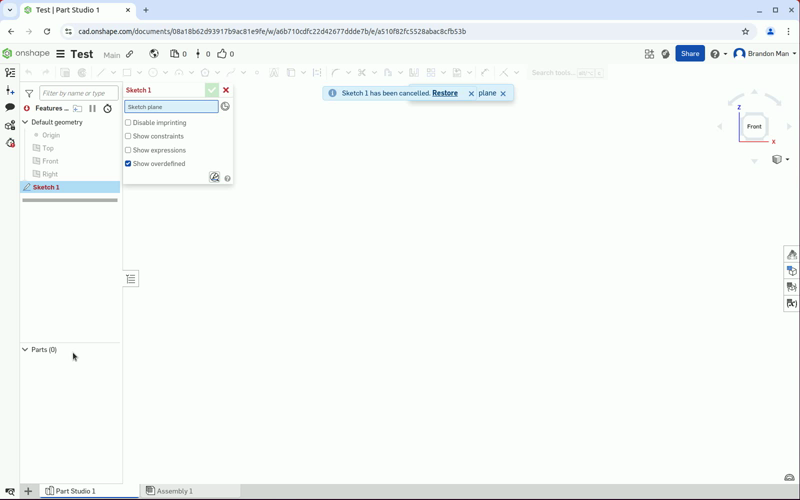
mouse_move(73, 163)
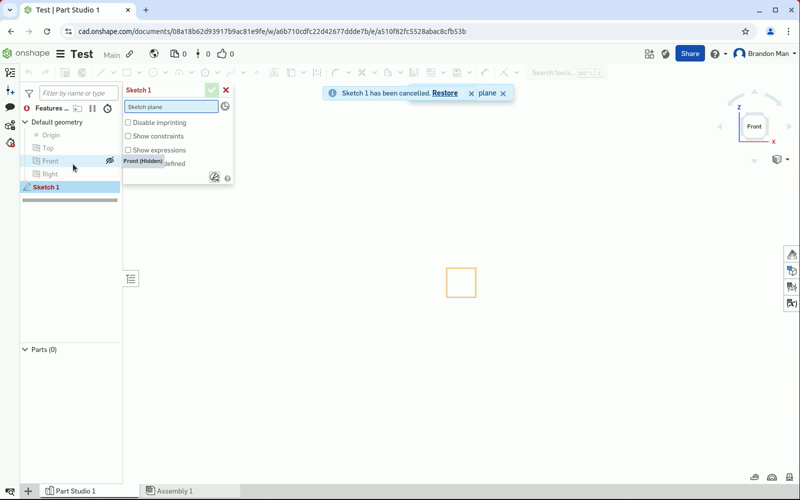
click(73, 163)
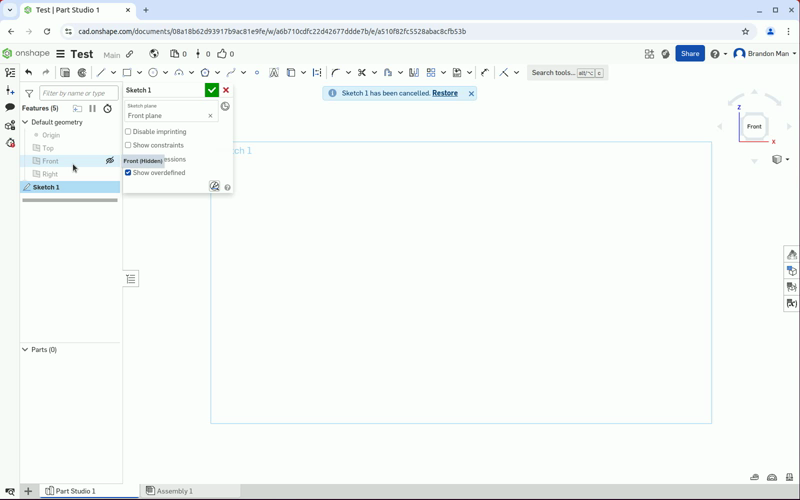
mouse_move(73, 352)
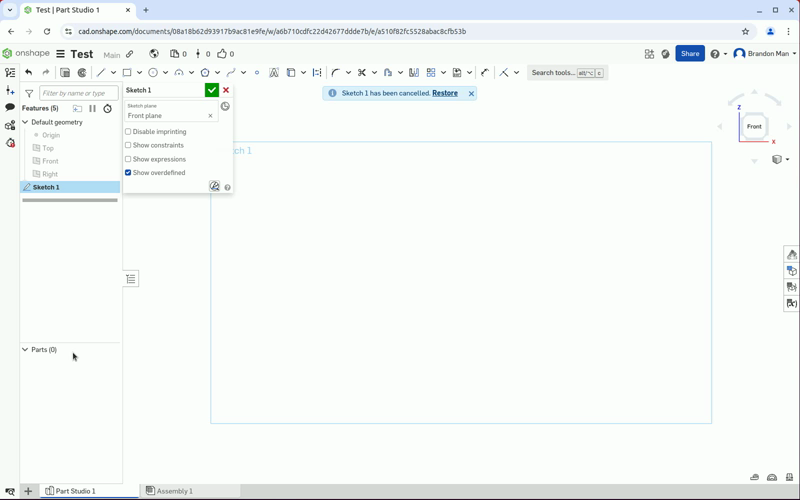
key(y)
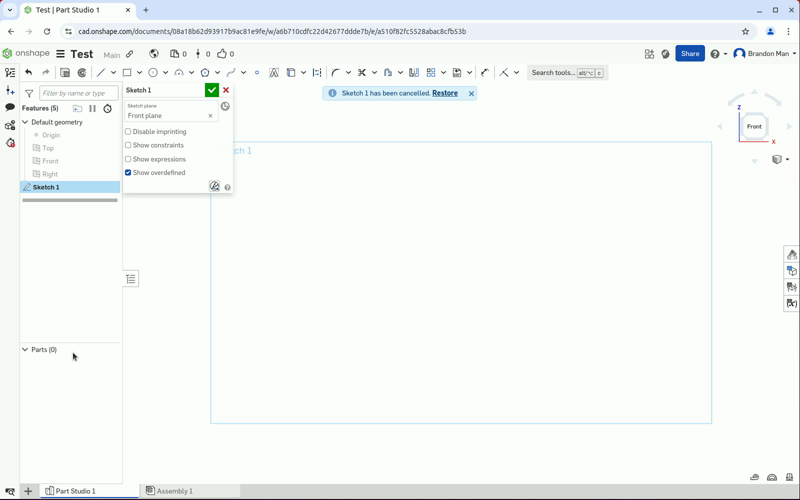
key(c)
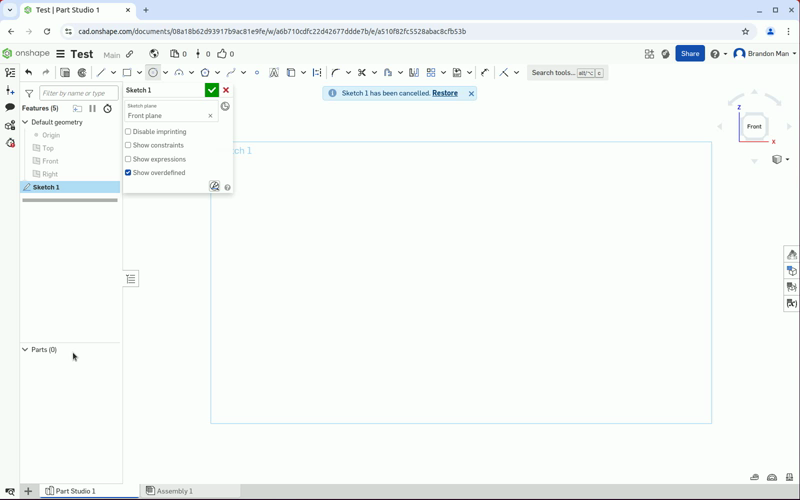
key_down(shift)
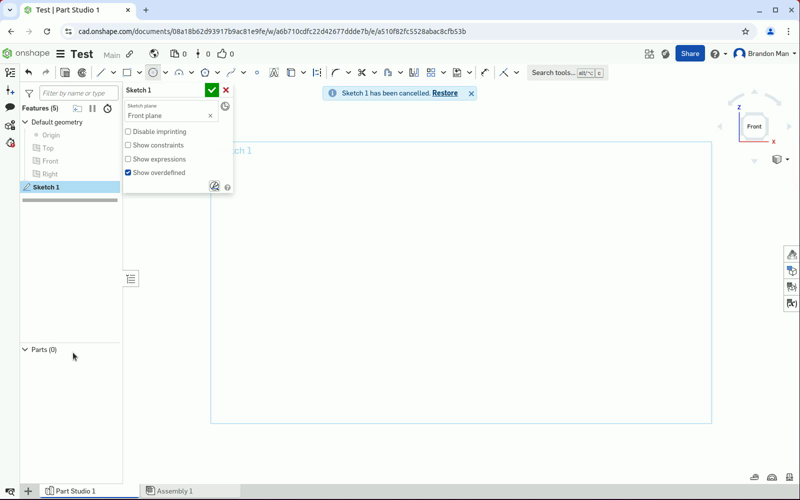
mouse_move(461, 282)
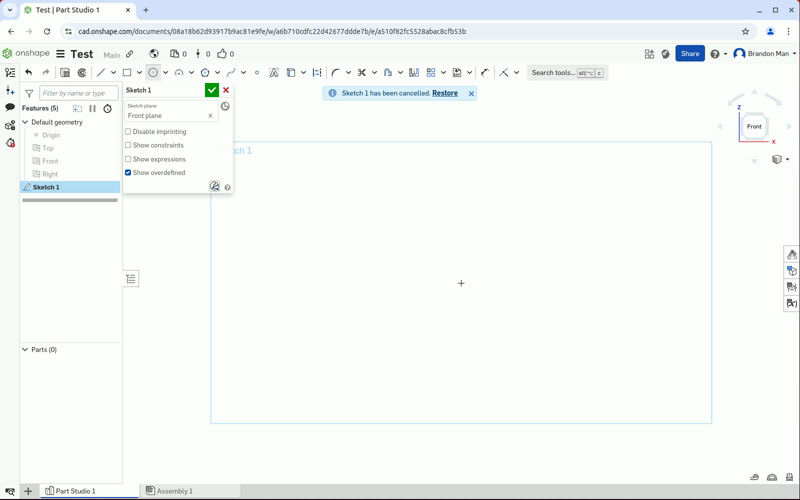
click(461, 282)
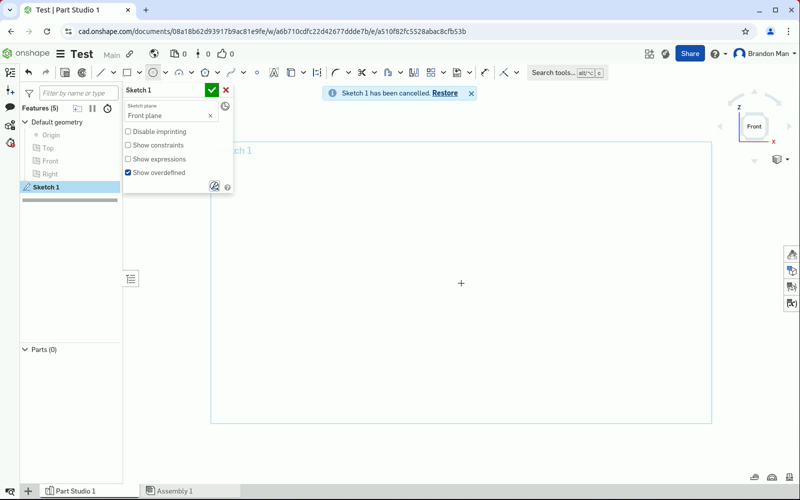
key_up(shift)
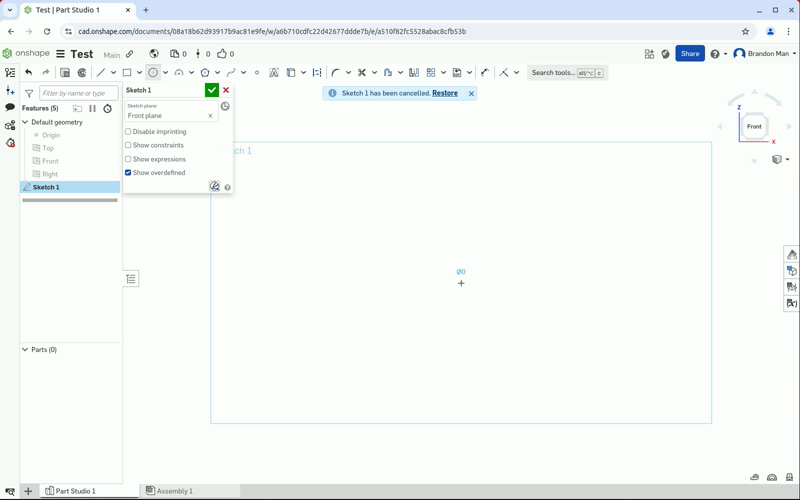
mouse_move(509, 282)
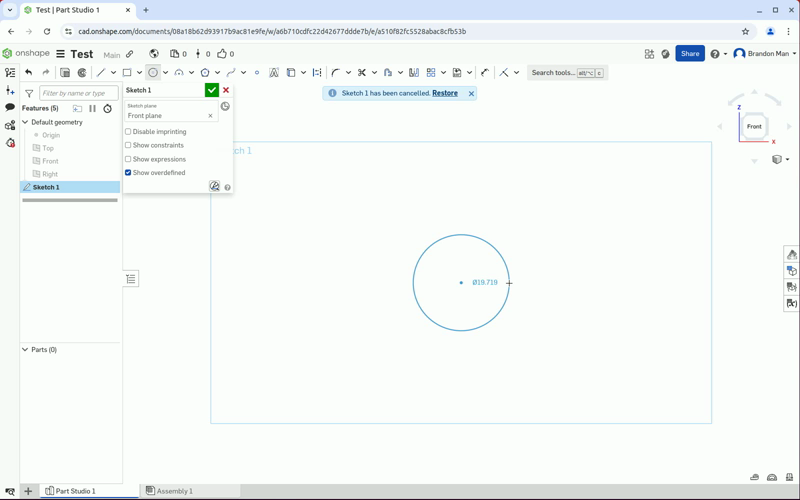
click(509, 282)
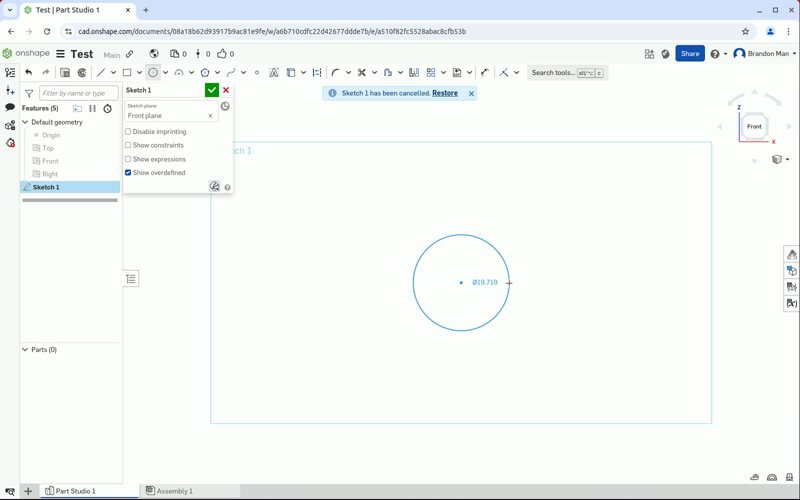
key(esc)
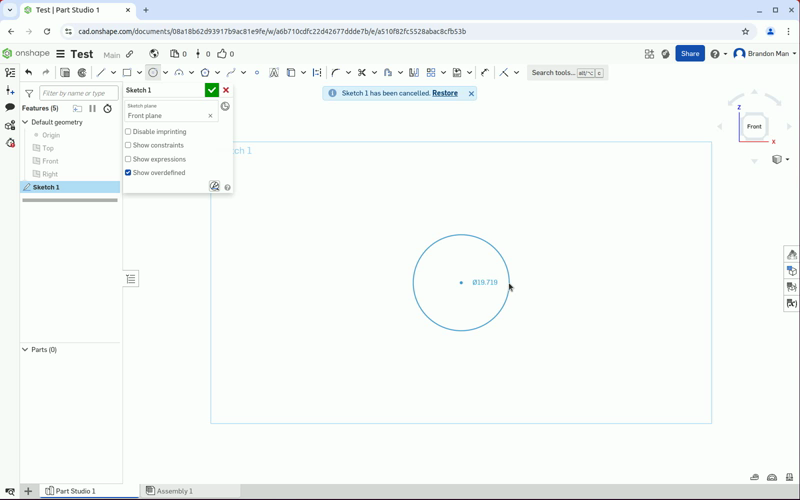
key(c)
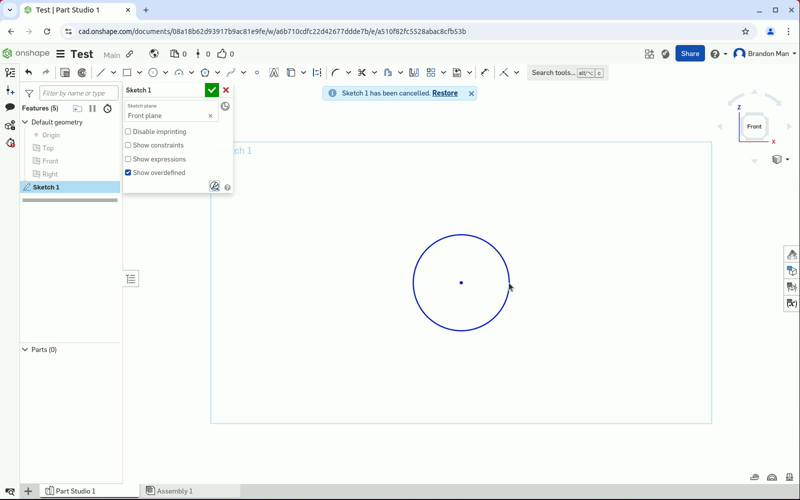
key_down(shift)
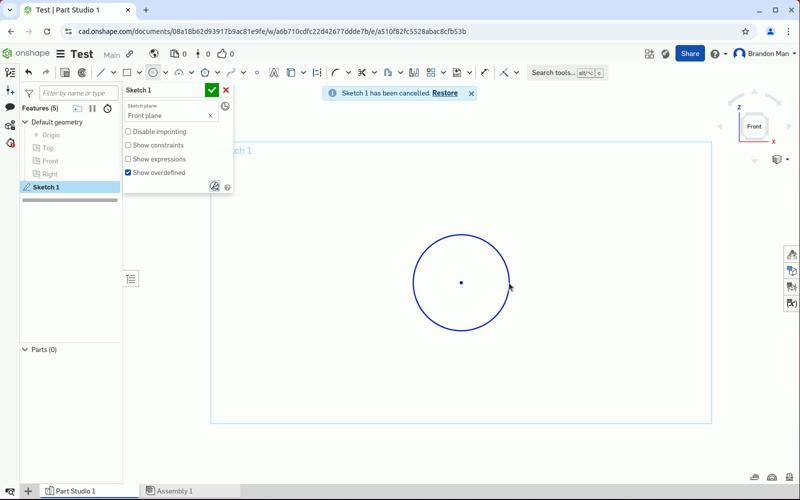
mouse_move(461, 282)
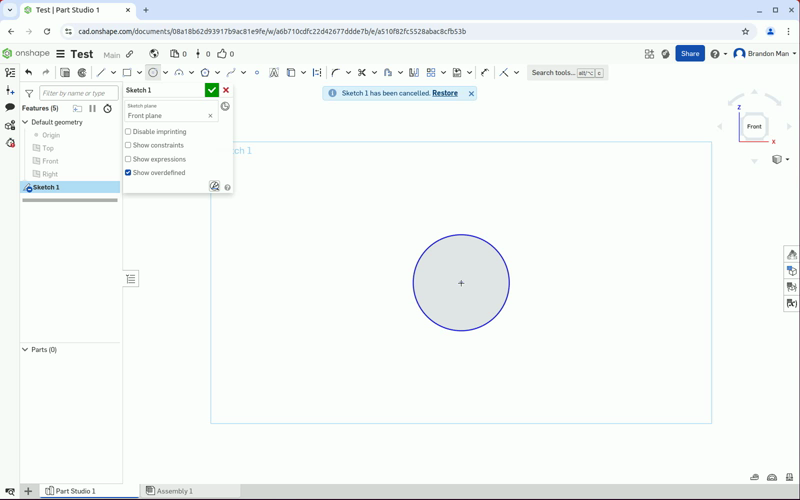
click(461, 282)
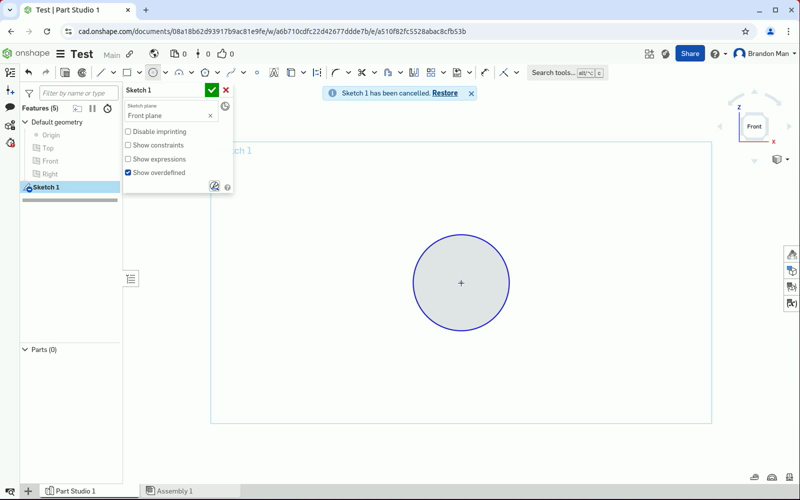
key_up(shift)
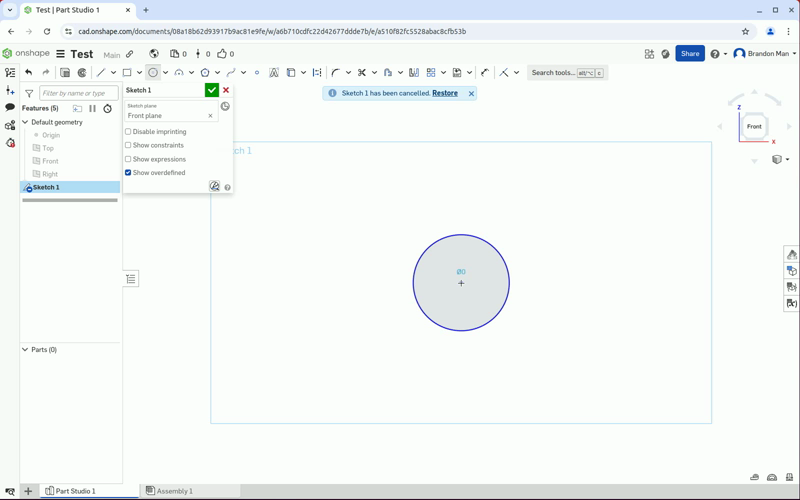
mouse_move(501, 282)
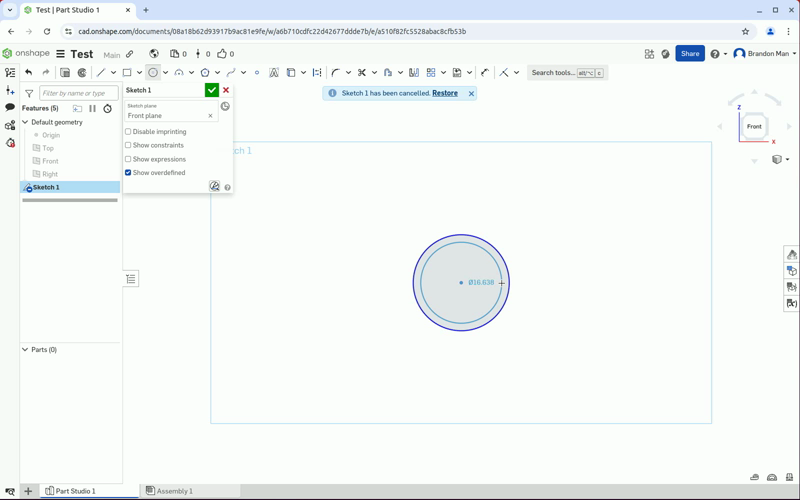
click(501, 282)
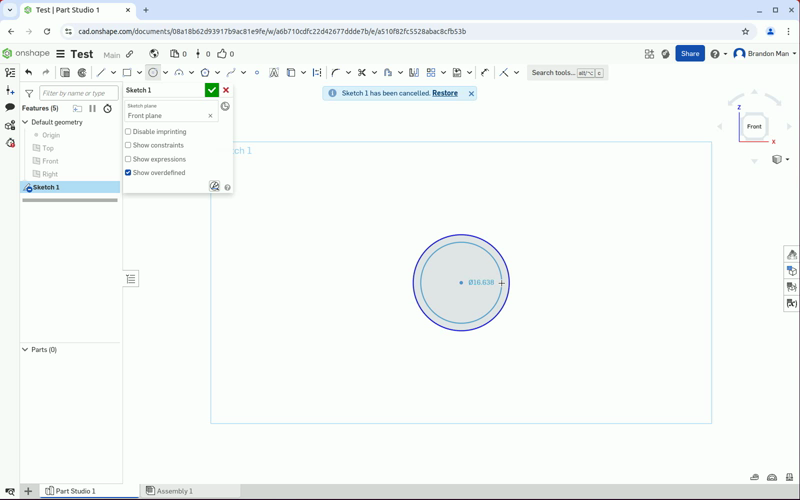
key(esc)
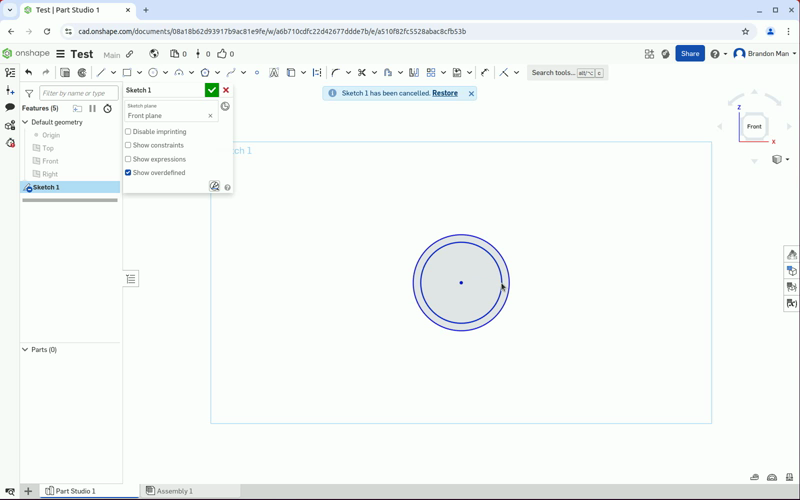
mouse_move(416, 272)
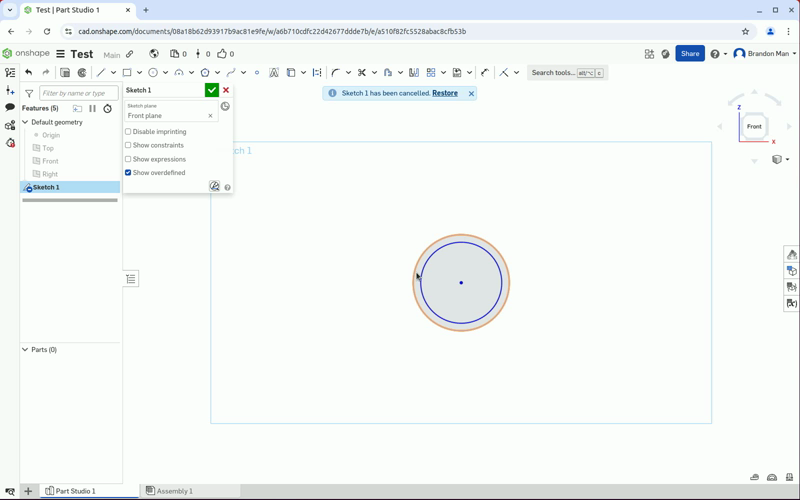
click(416, 272)
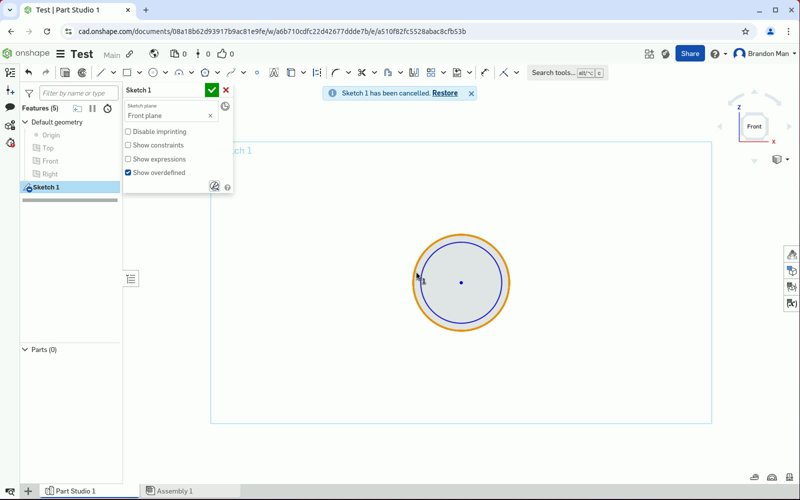
mouse_move(73, 352)
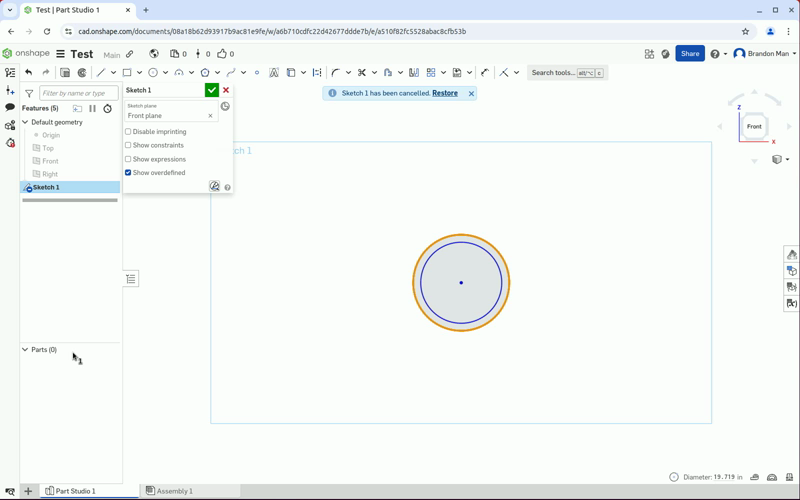
key(shift+y)
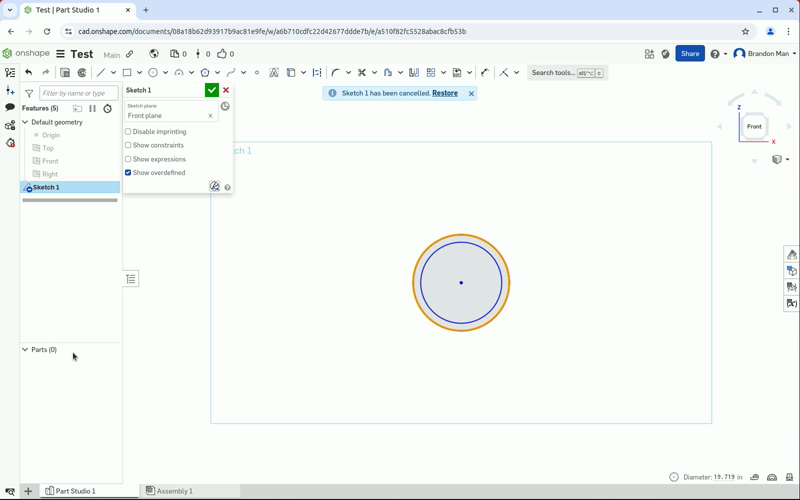
key(shift+e)
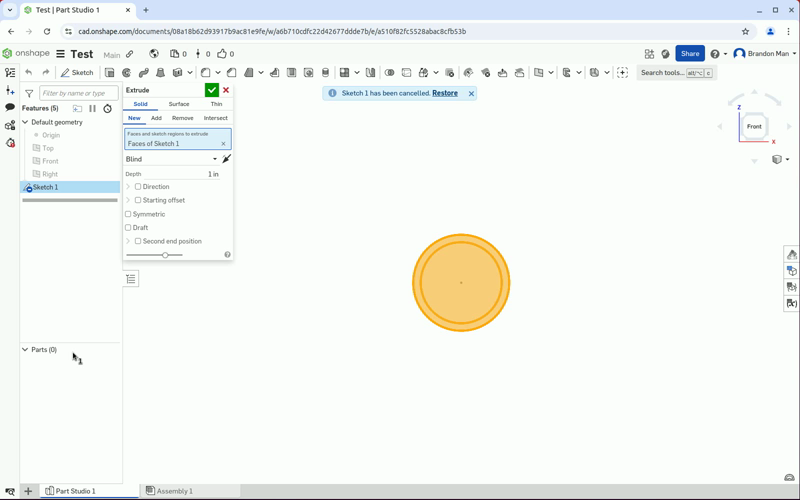
mouse_move(143, 106)
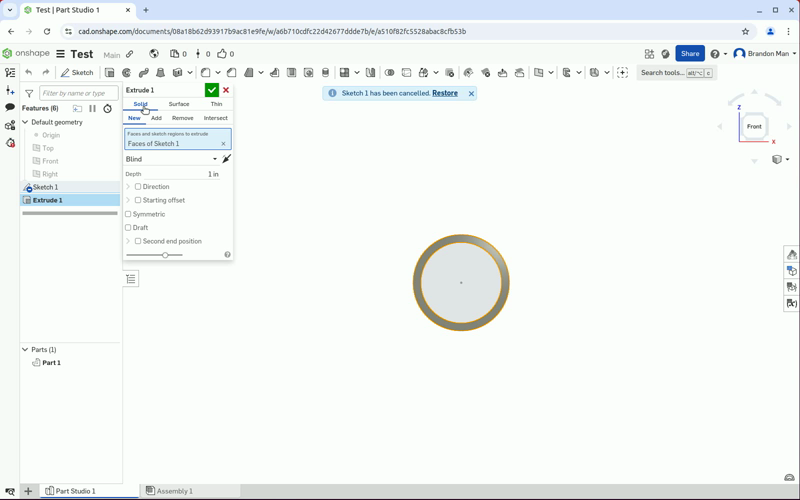
click(143, 106)
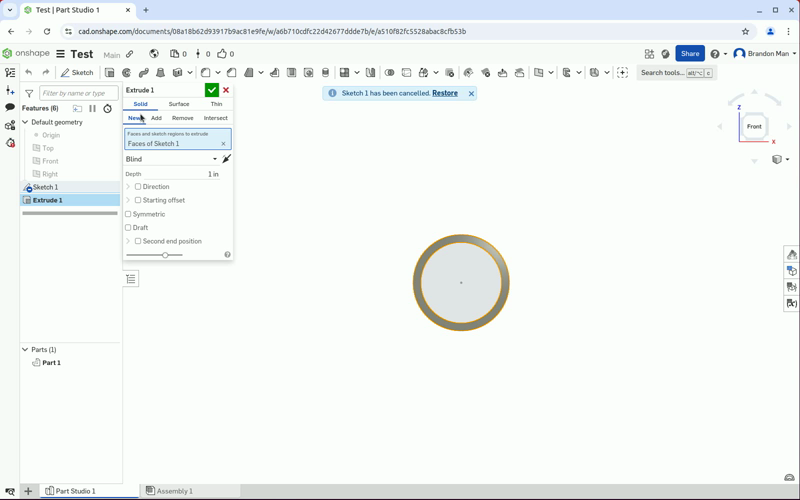
mouse_move(137, 120)
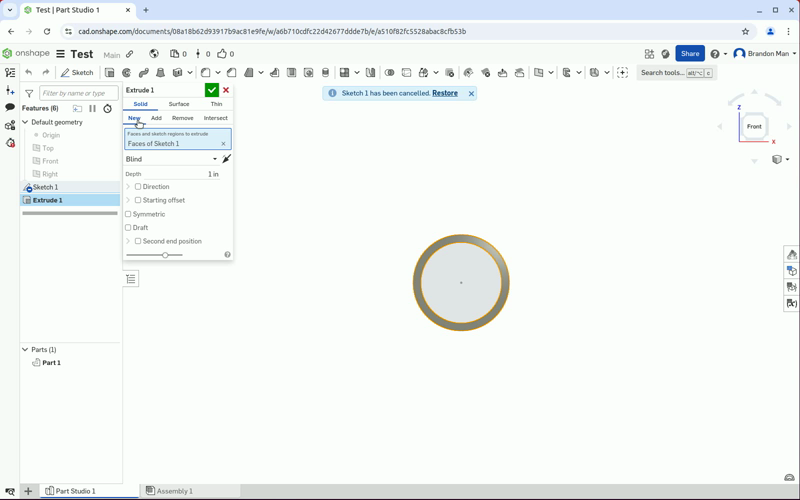
click(137, 120)
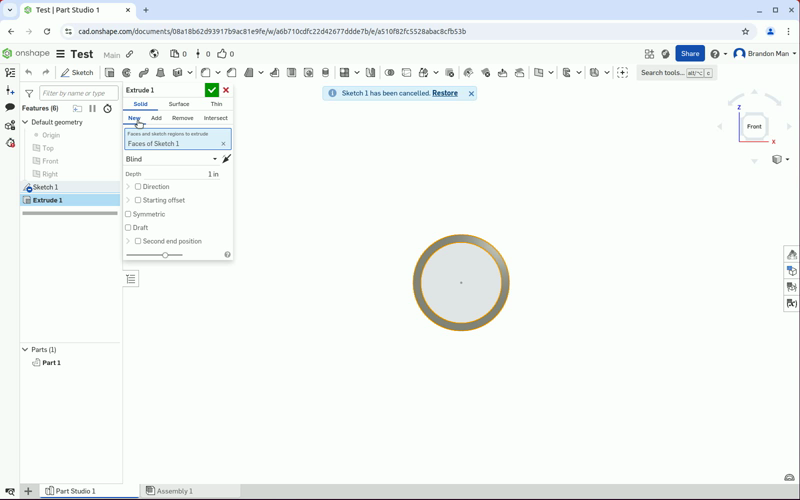
key(tab, 4)
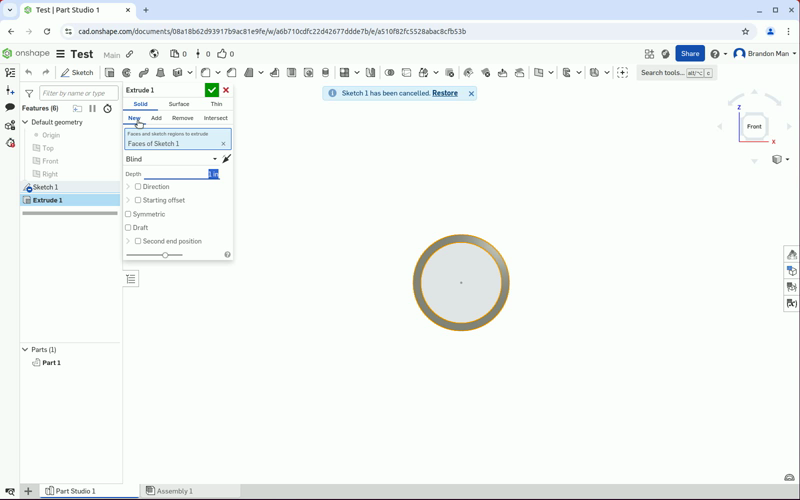
text(46.216)
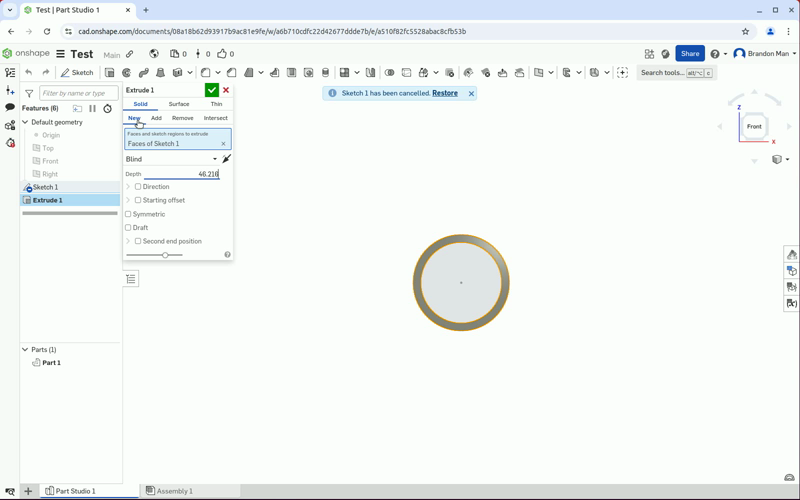
key(tab, 3)
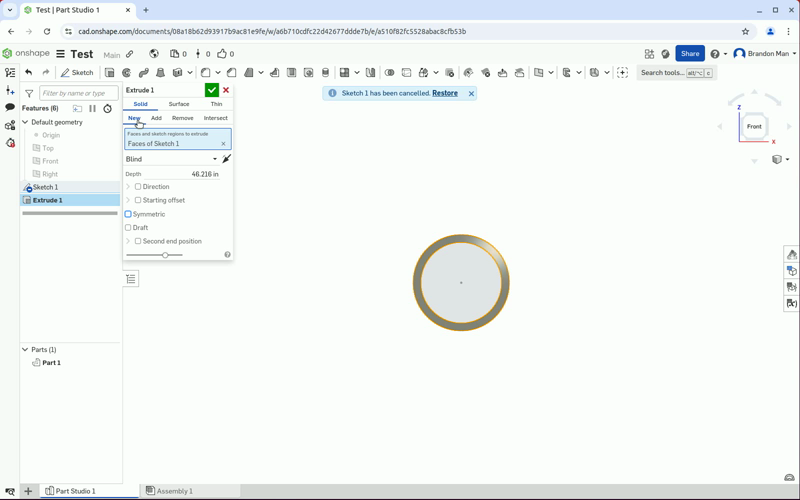
key(space)
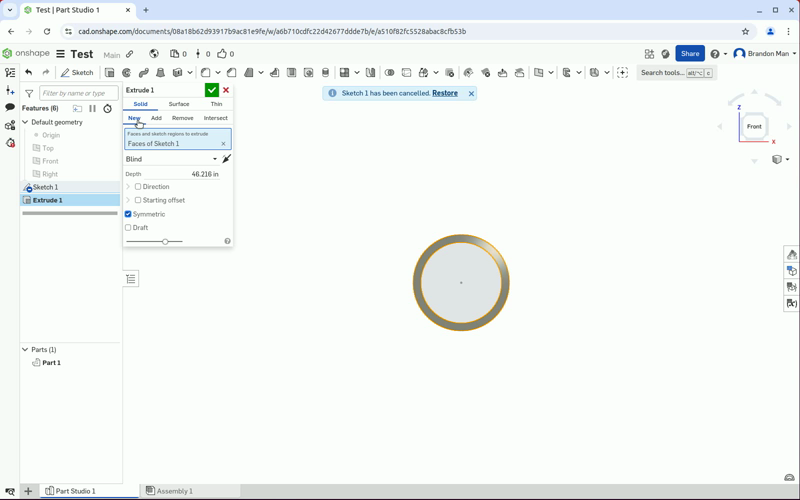
key(enter)
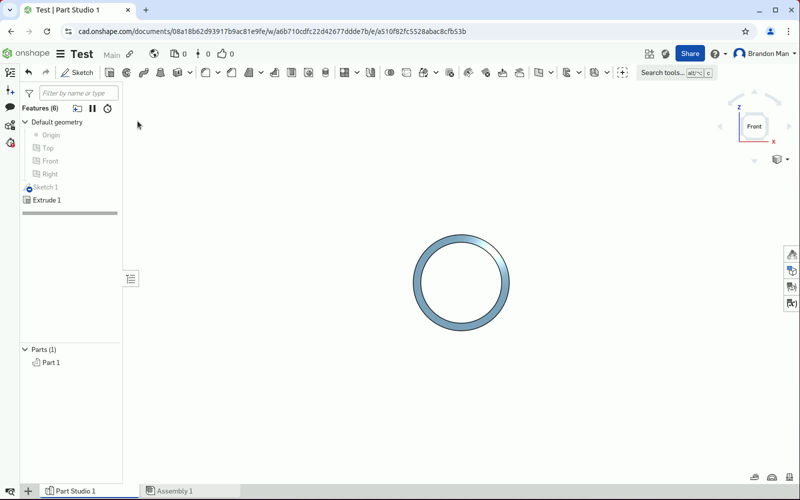
key(shift+h)
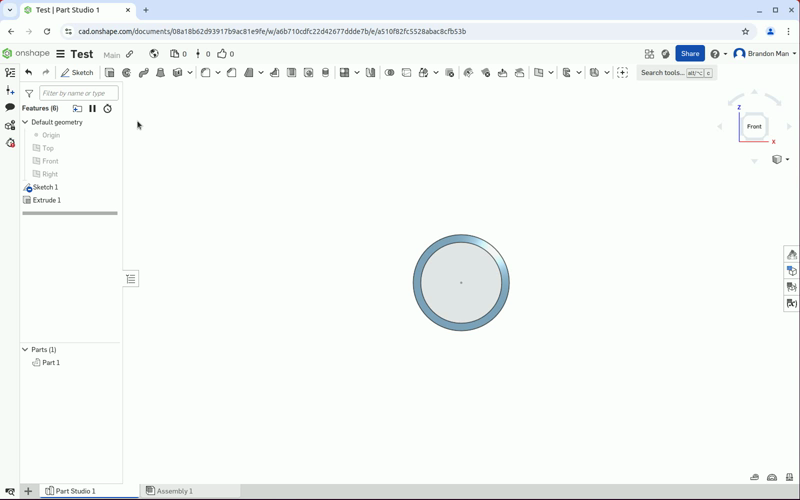
key(shift+h)
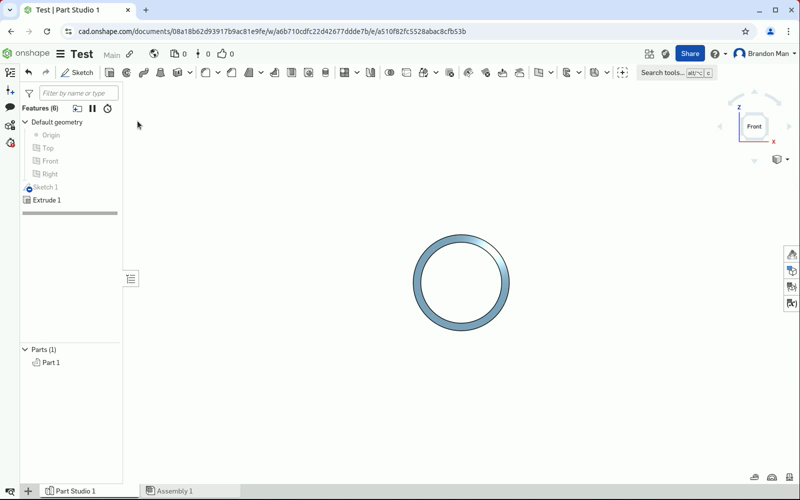
mouse_move(73, 189)
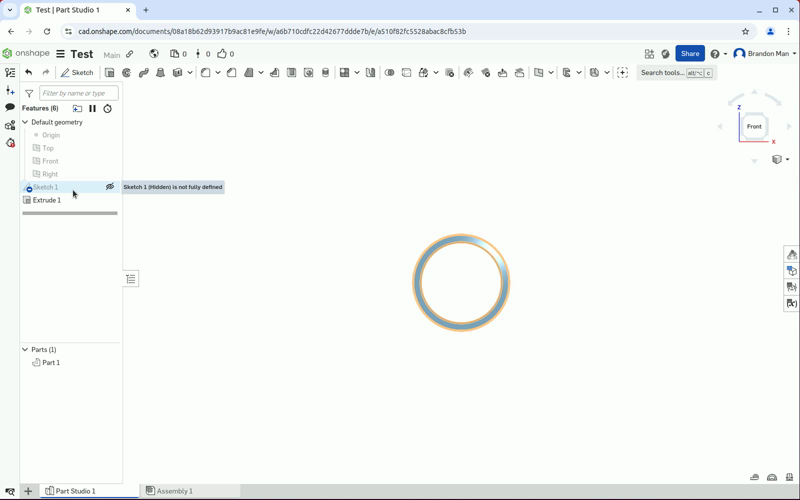
click(73, 189)
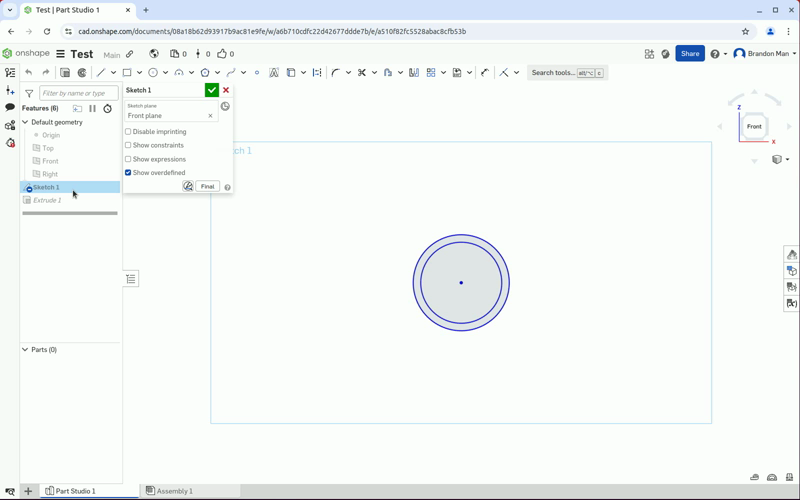
mouse_move(229, 92)
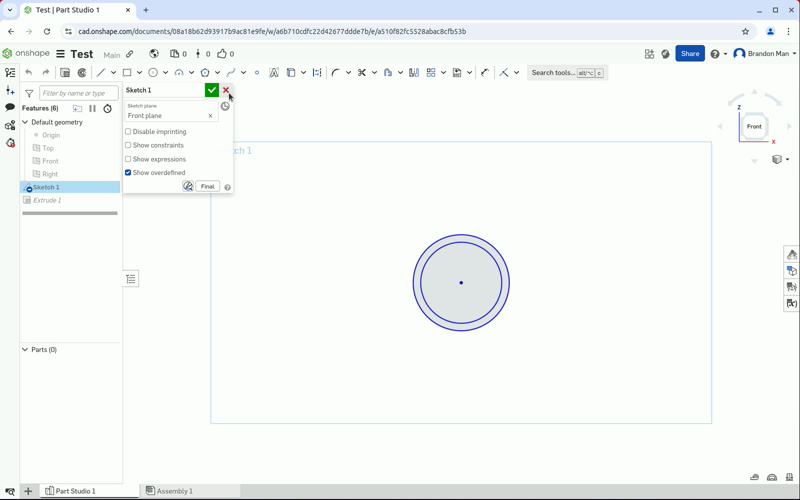
click(229, 92)
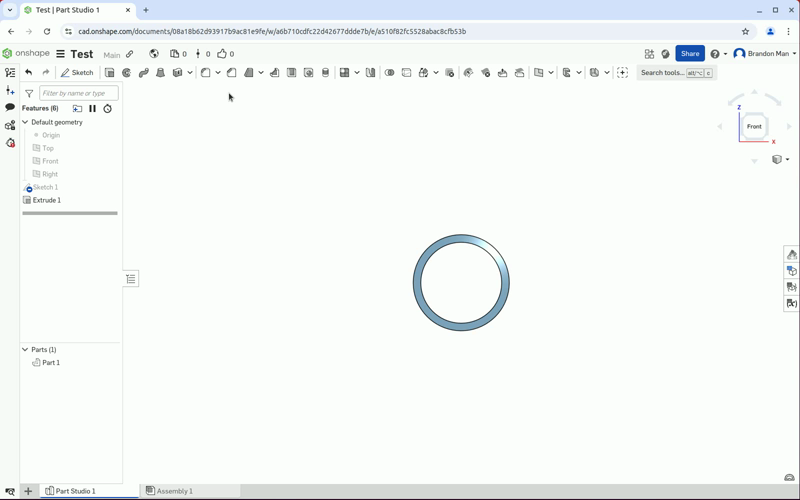
mouse_move(73, 352)
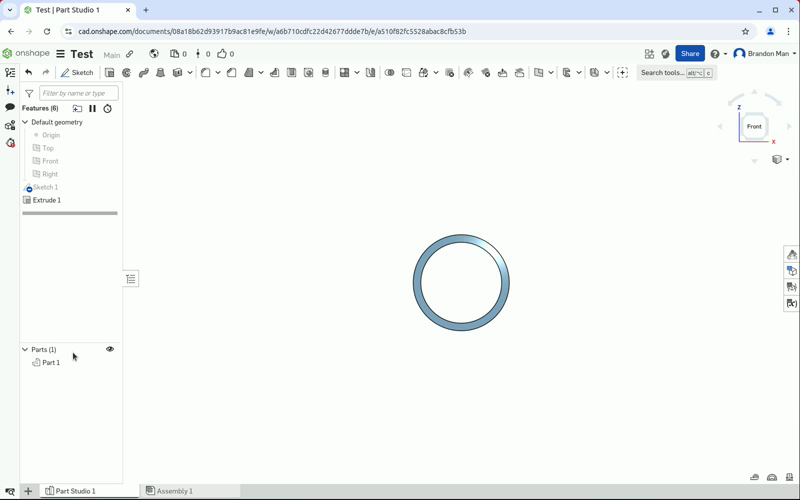
key(y)
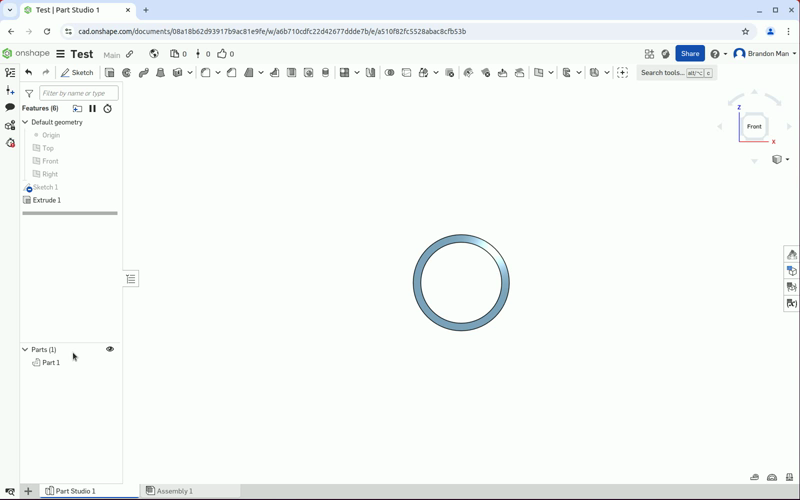
key(shift+p)
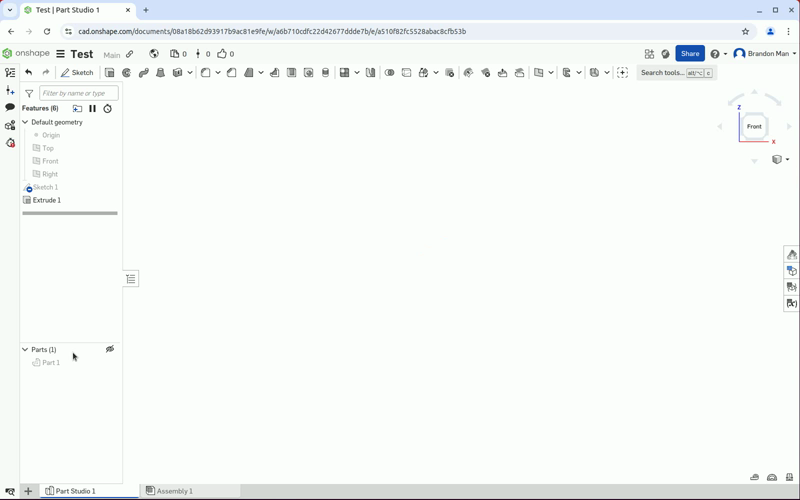
key(space)
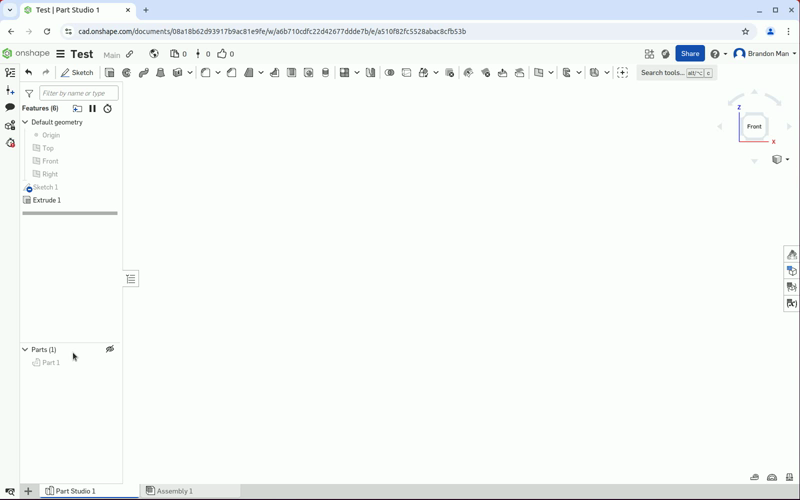
key_down(shift)
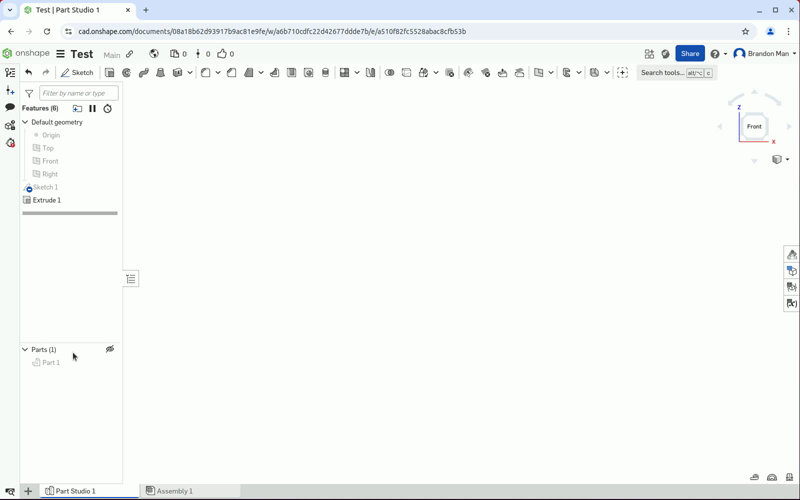
key(down)
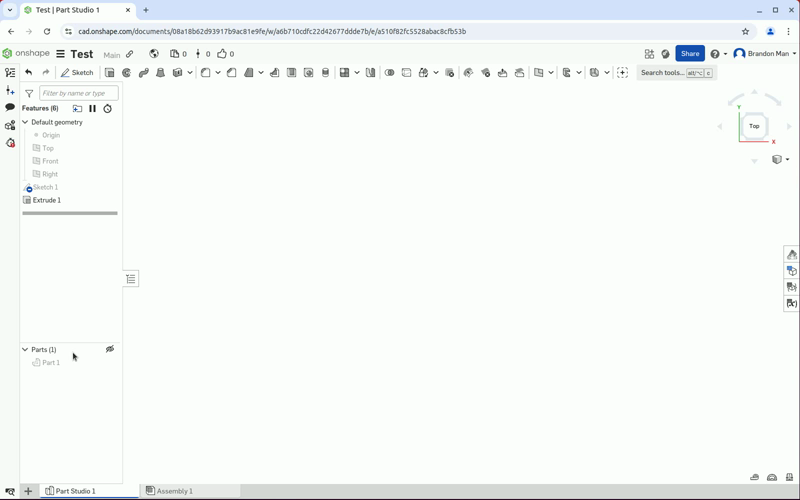
key_up(shift)
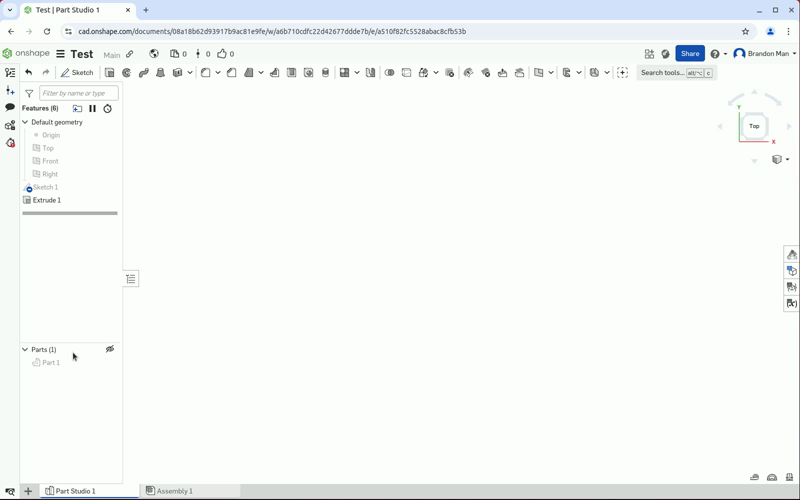
mouse_move(73, 352)
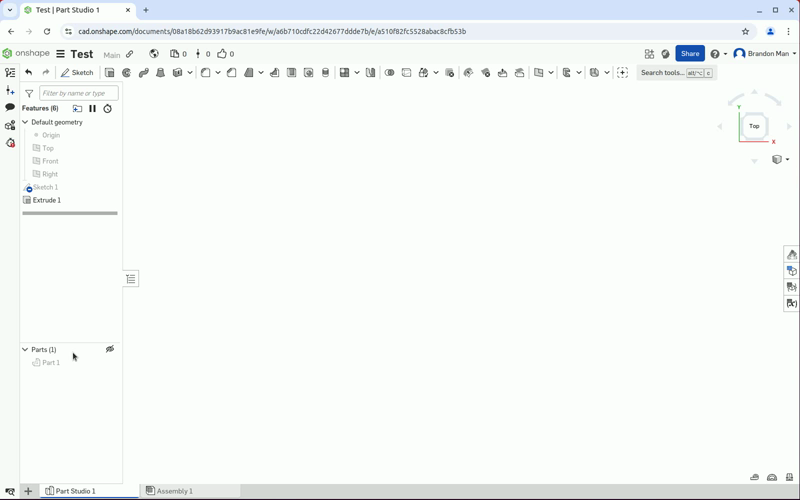
key(shift+y)
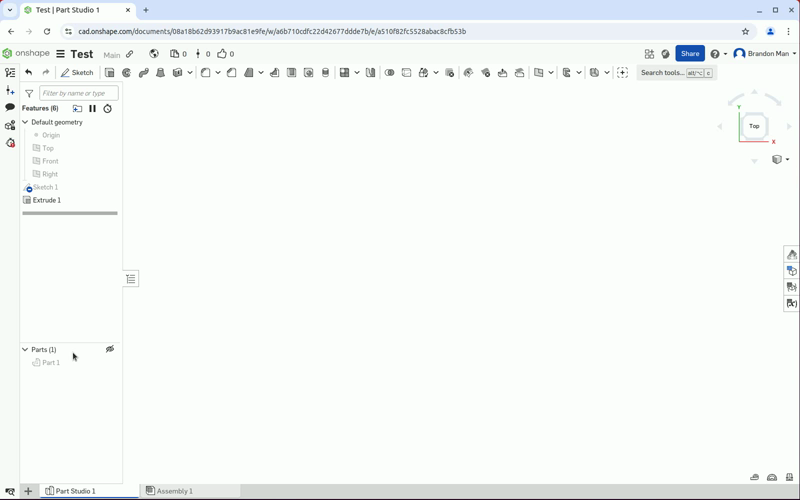
key(shift+s)
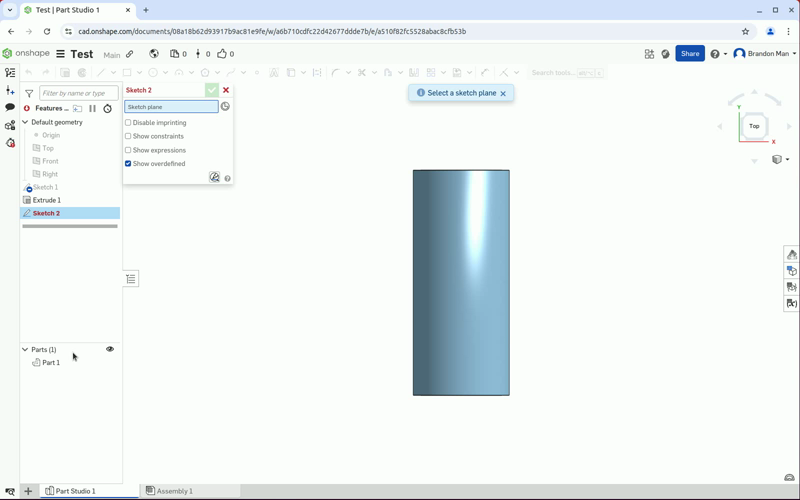
mouse_move(73, 150)
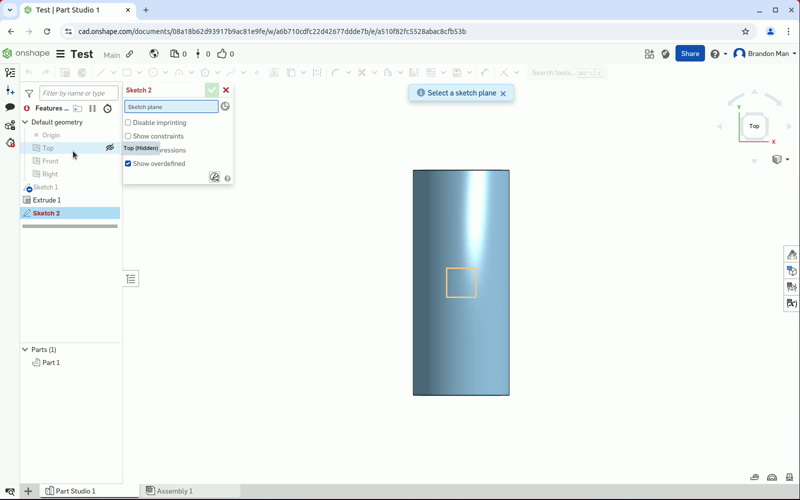
click(73, 150)
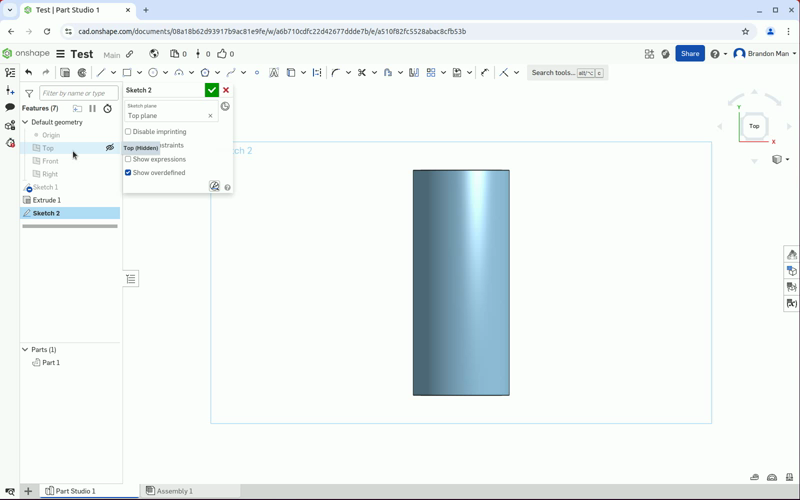
mouse_move(73, 352)
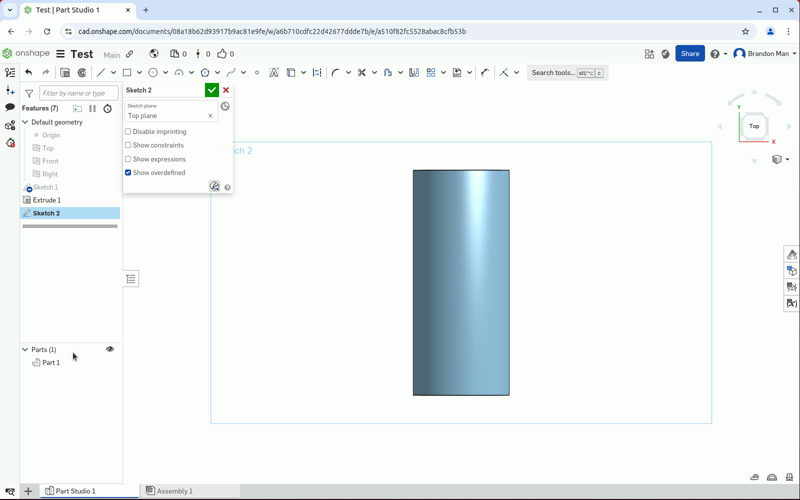
key(y)
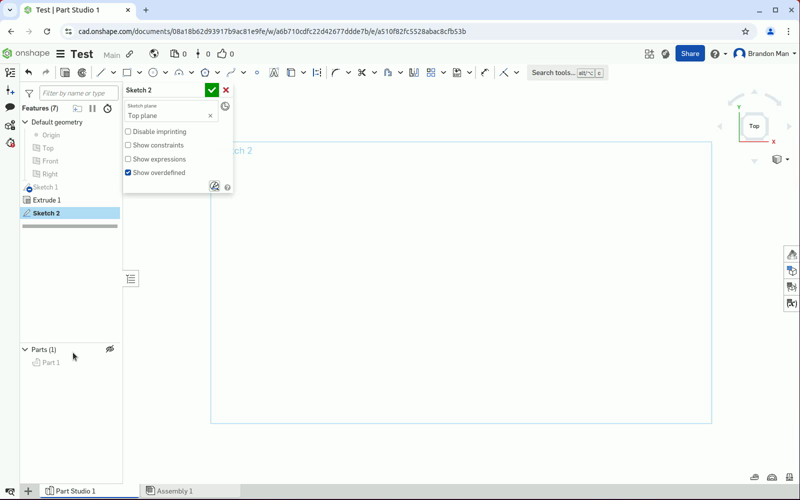
key(c)
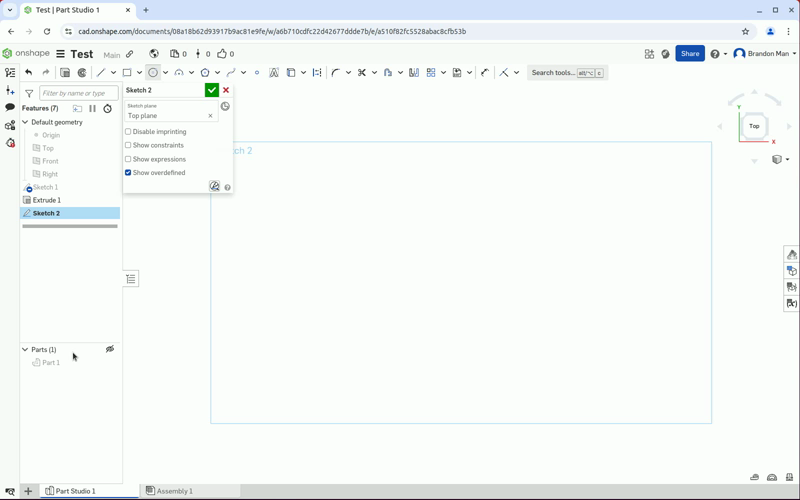
key_down(shift)
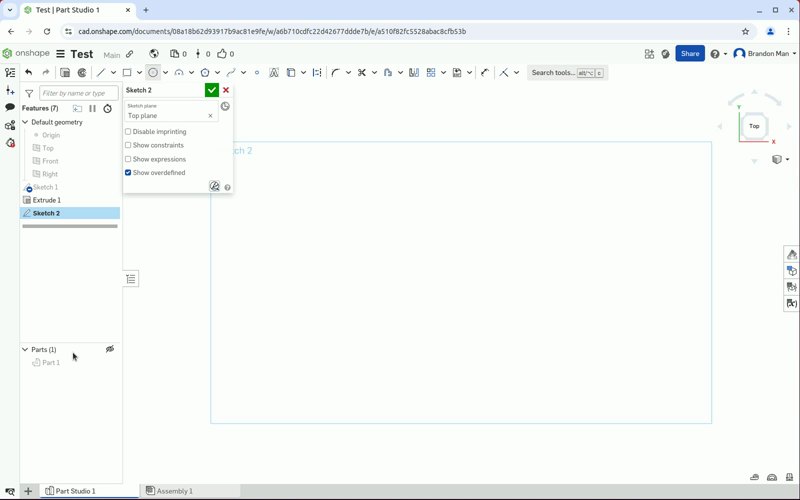
mouse_move(461, 395)
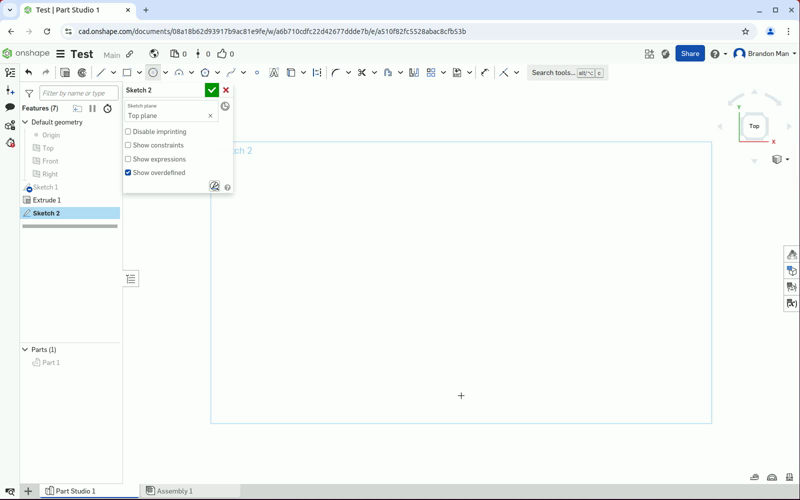
click(461, 395)
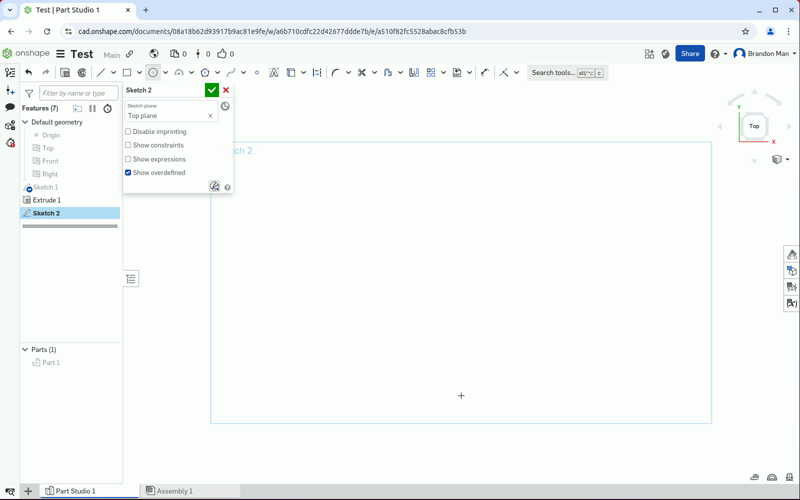
key_up(shift)
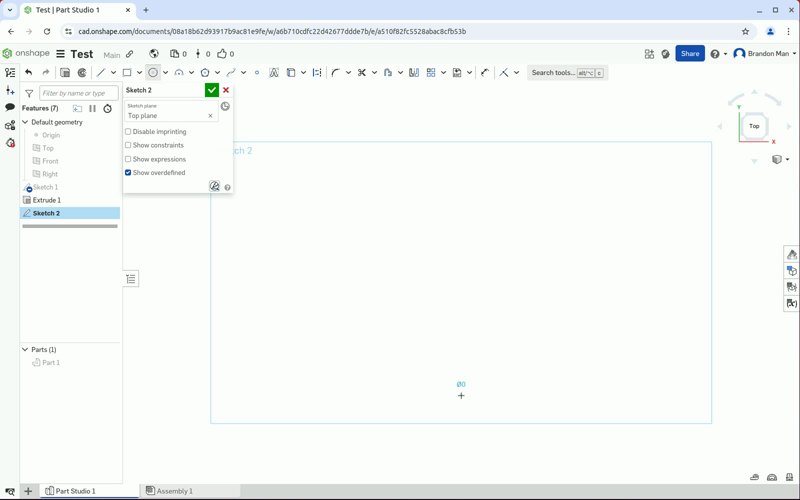
mouse_move(509, 395)
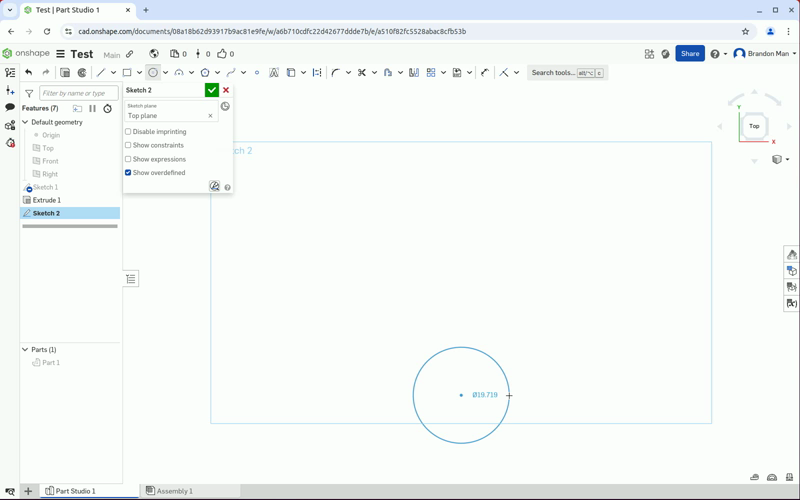
click(509, 395)
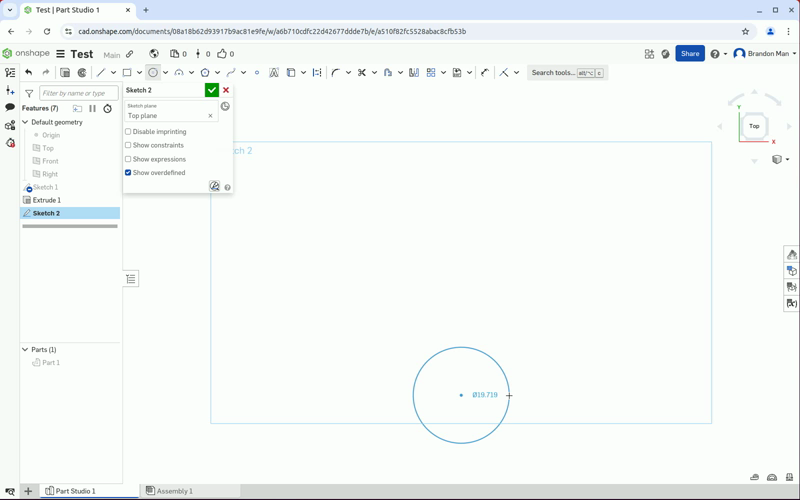
key(esc)
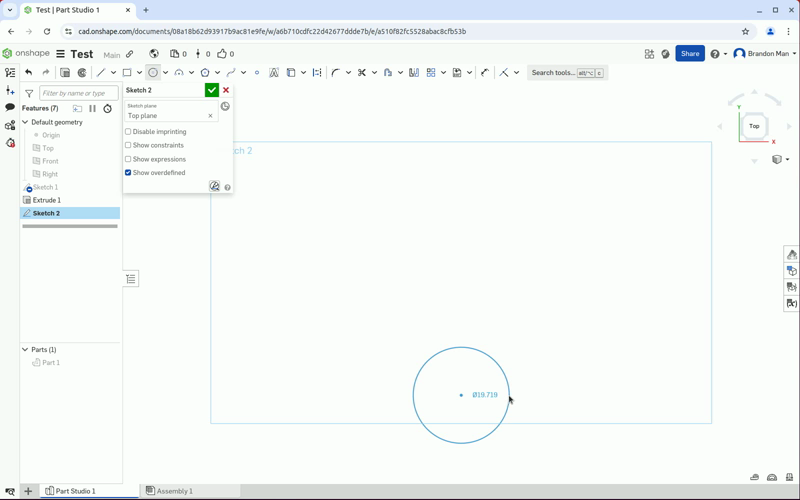
mouse_move(468, 399)
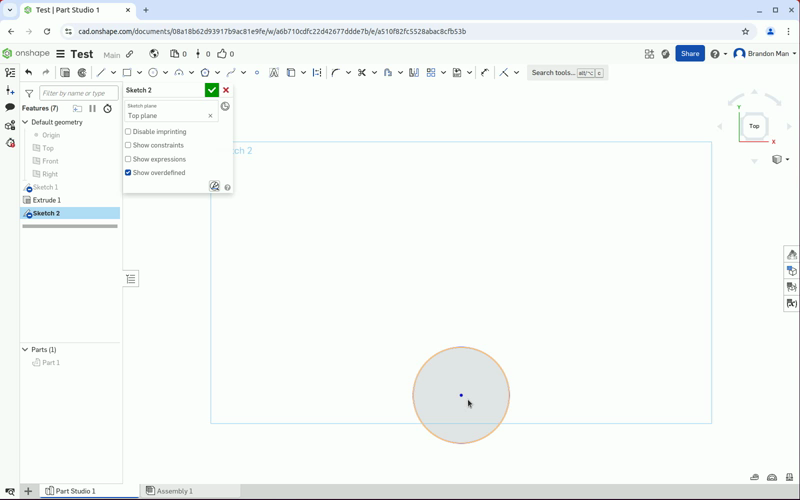
click(468, 399)
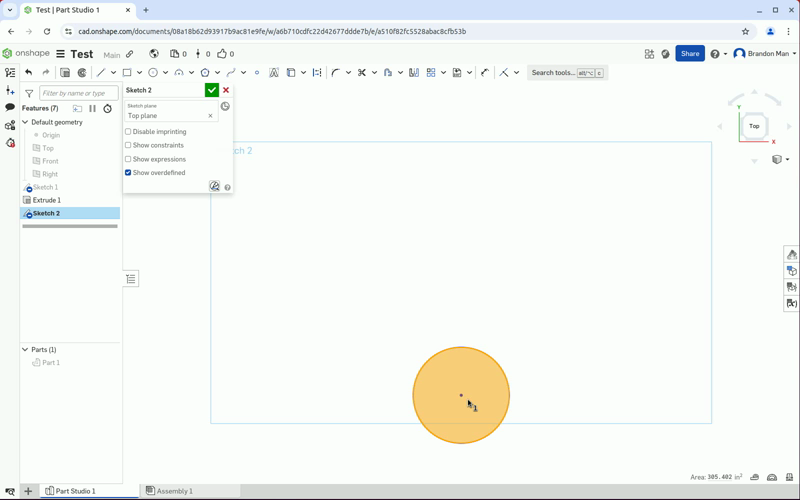
mouse_move(73, 352)
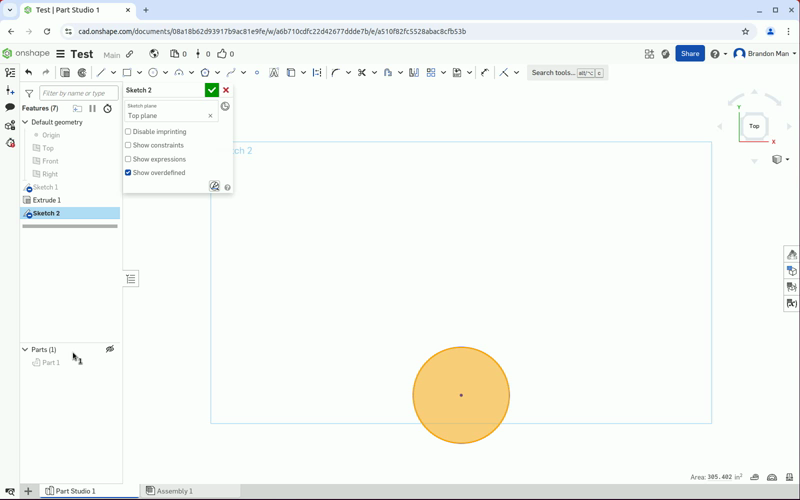
key(shift+y)
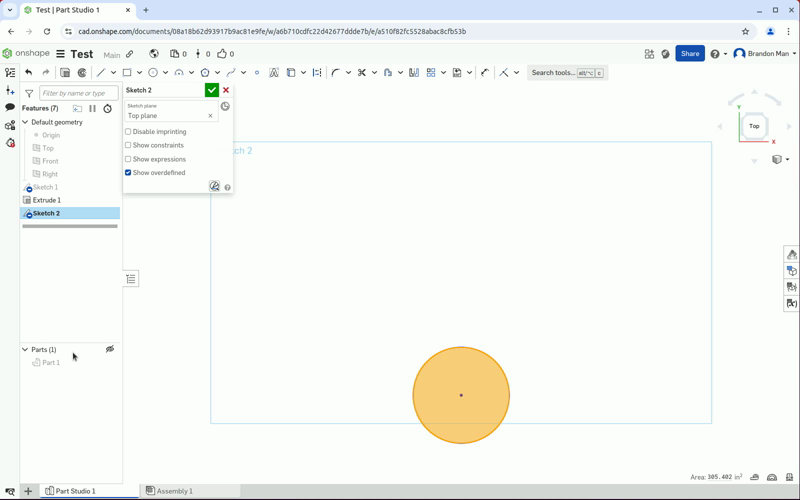
key(shift+e)
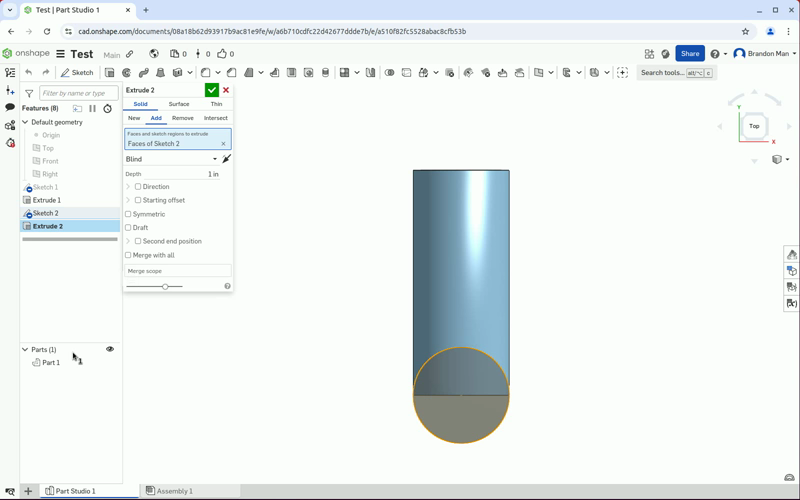
mouse_move(143, 106)
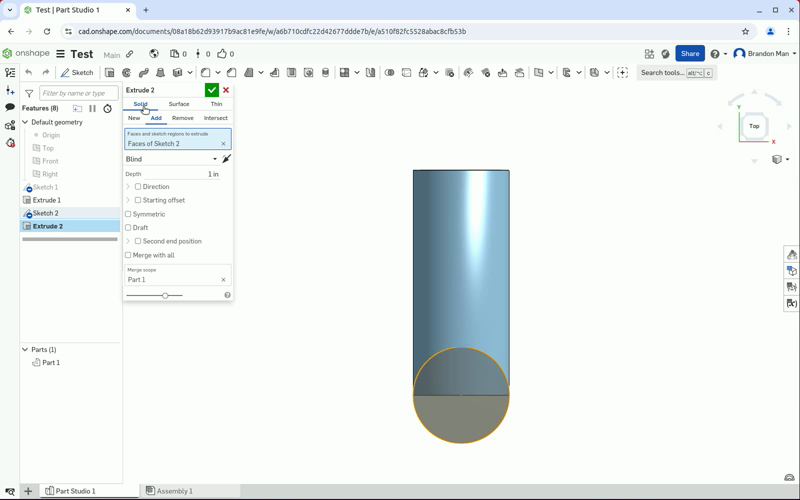
click(143, 106)
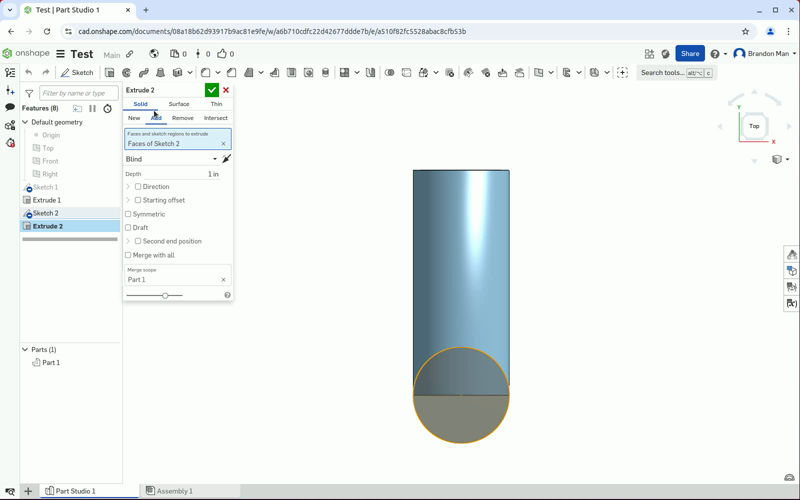
mouse_move(186, 120)
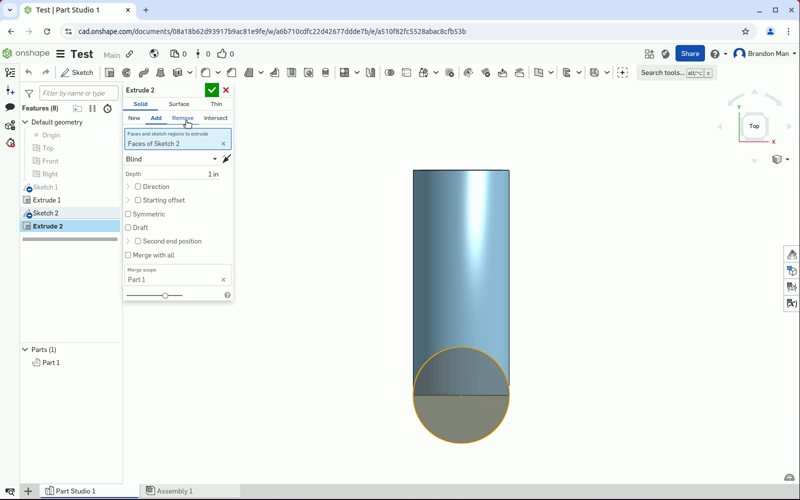
click(186, 120)
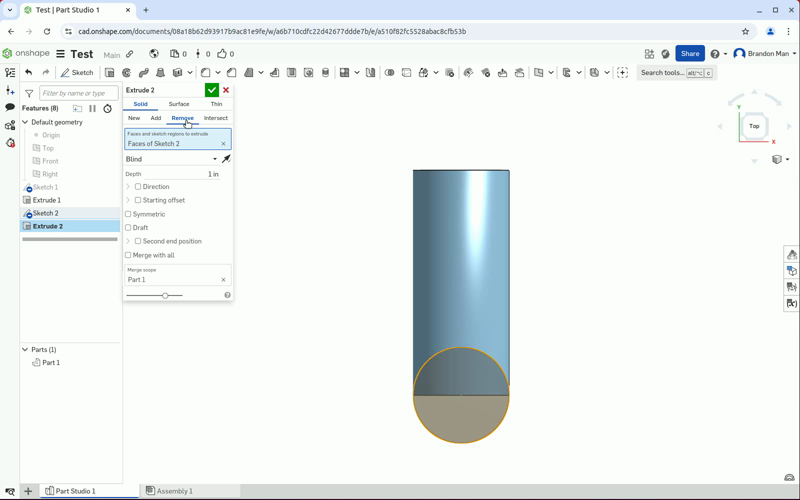
key(tab, 4)
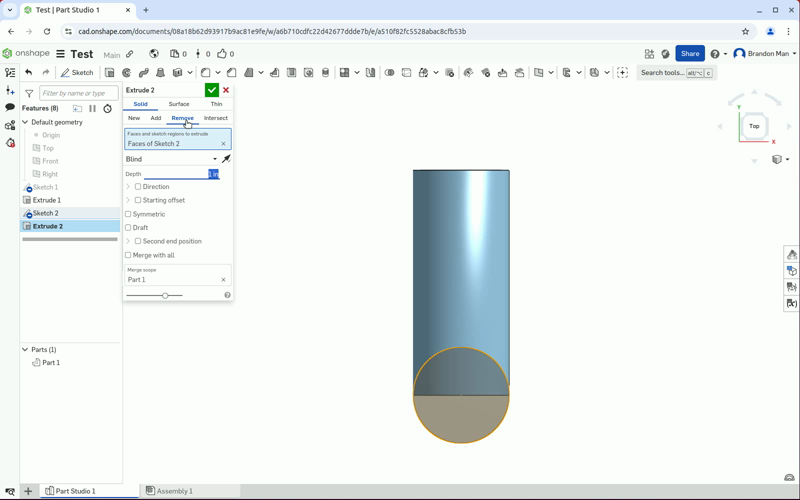
text(19.738)
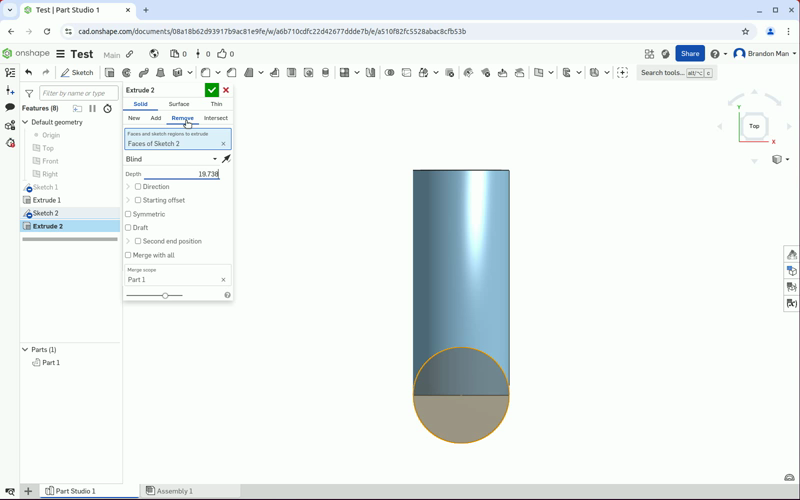
key(tab, 3)
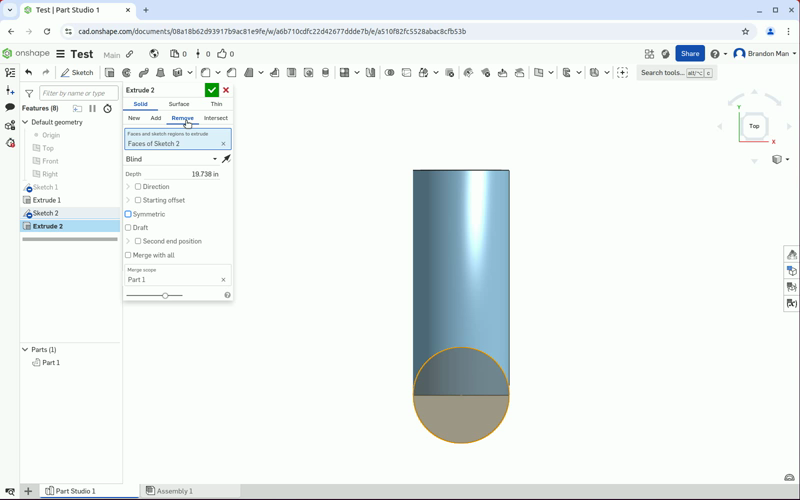
key(space)
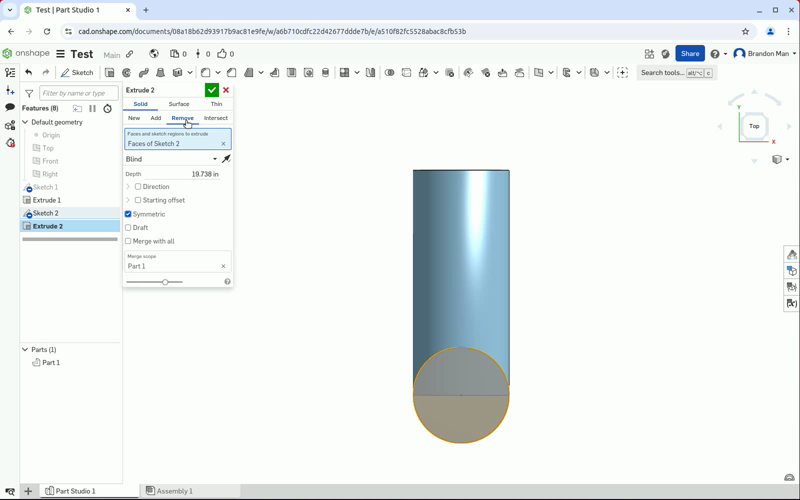
key(tab, 2)
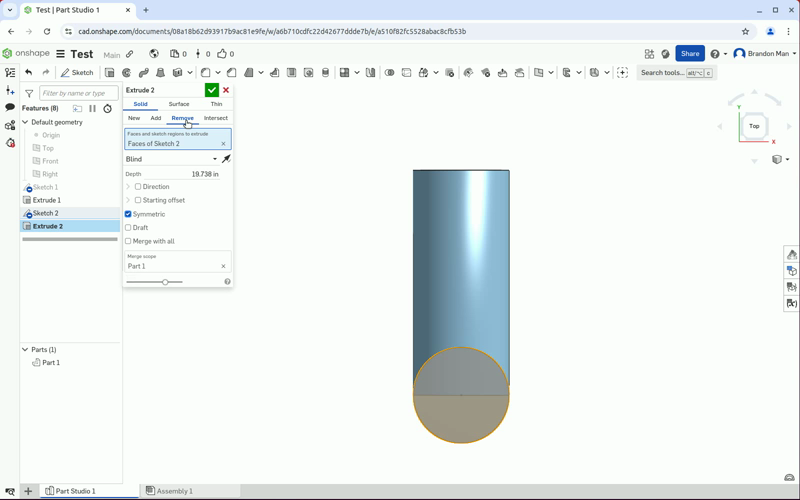
key(space)
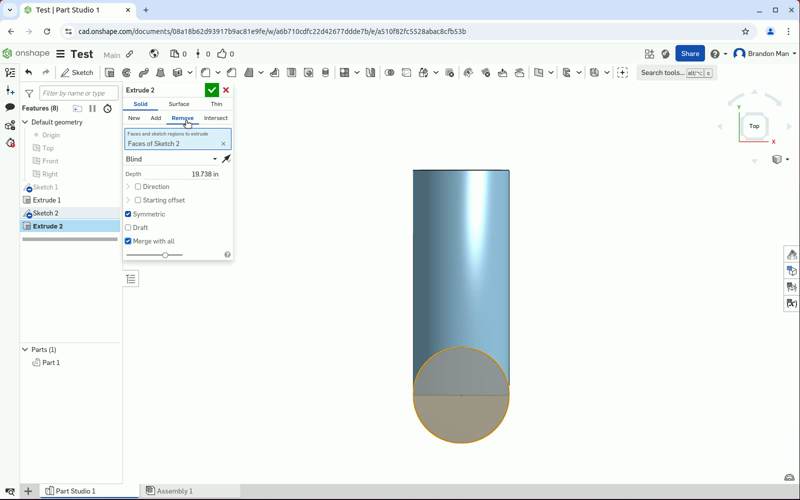
key(enter)
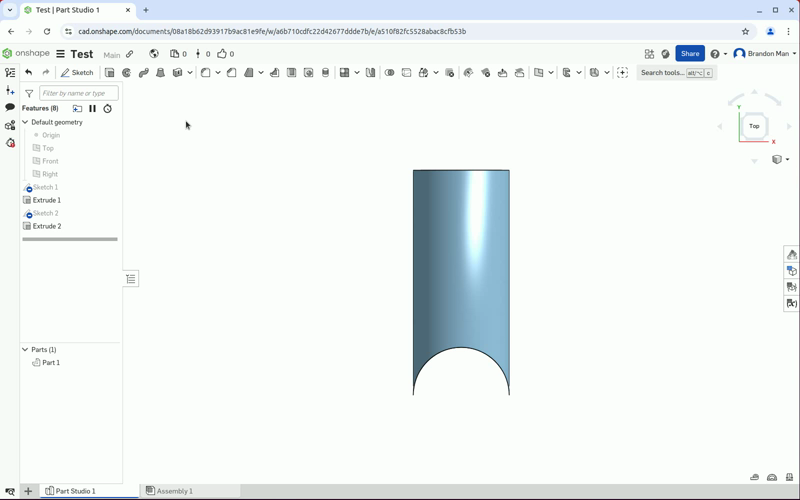
key(shift+h)
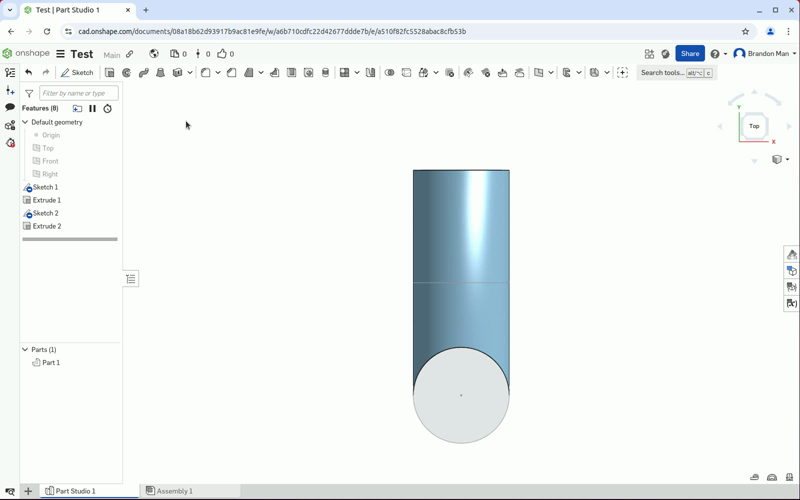
key(shift+h)
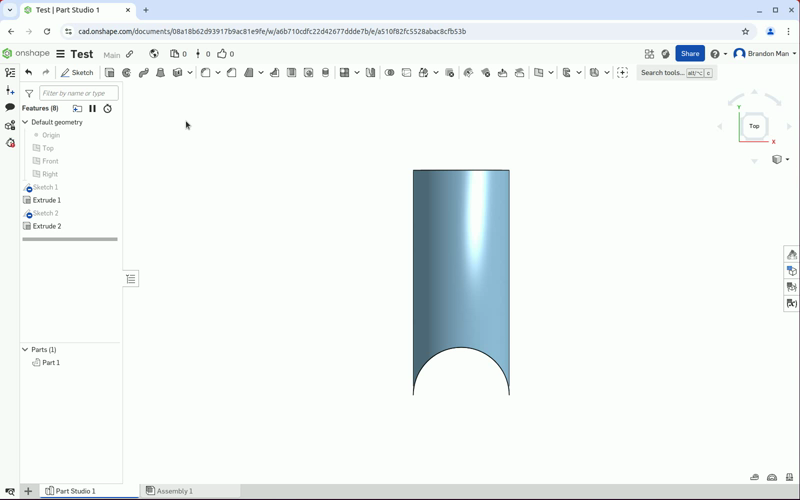
mouse_move(73, 189)
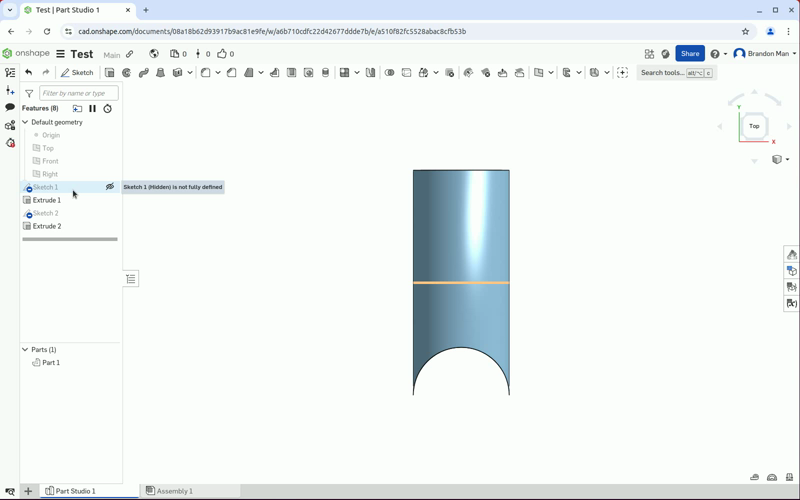
click(73, 189)
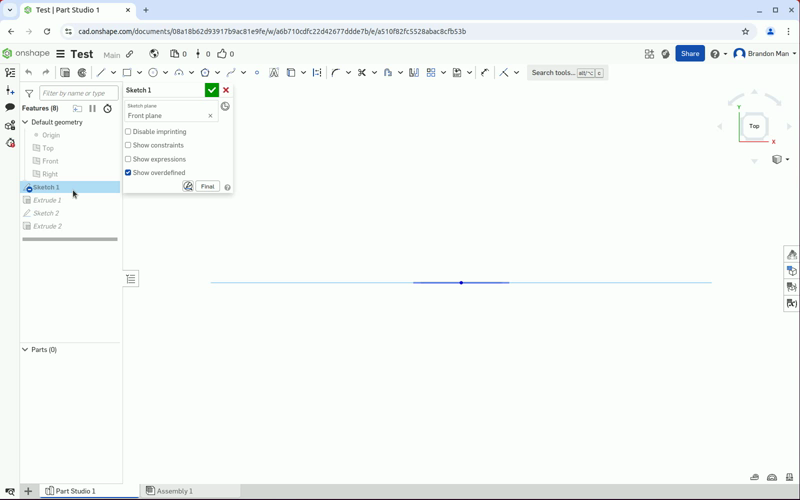
mouse_move(229, 92)
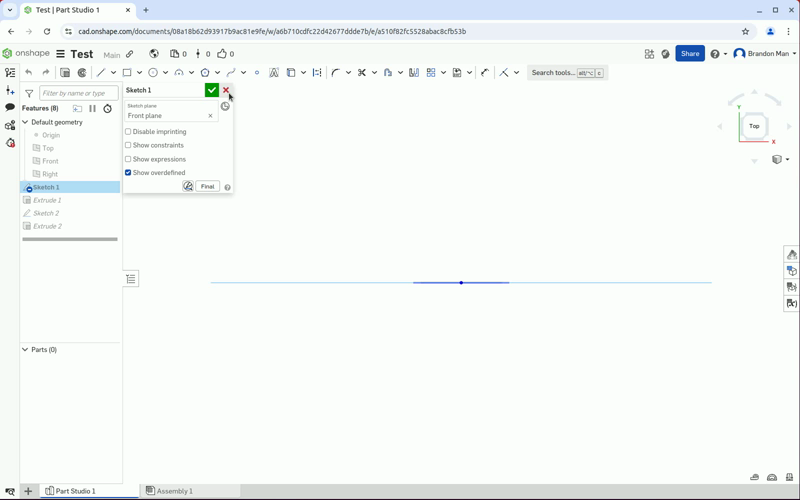
click(229, 92)
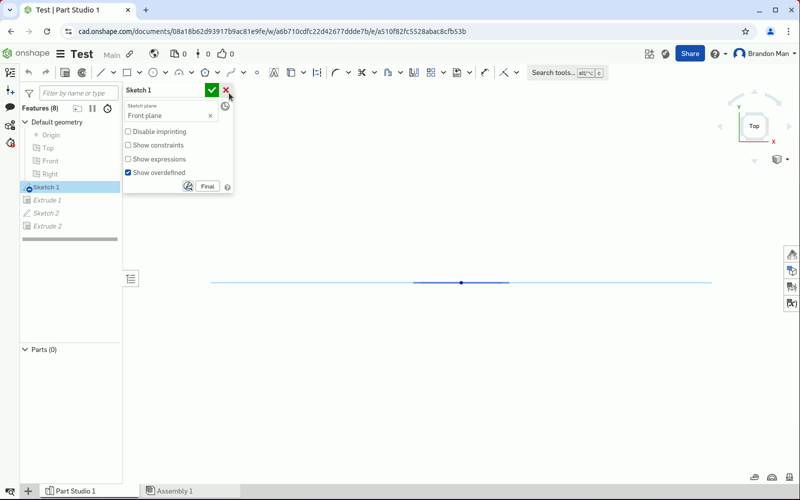
key(shift+s)
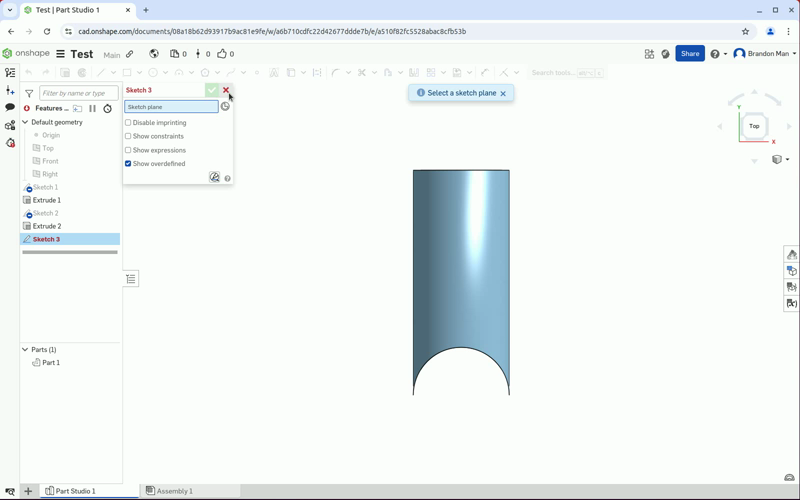
mouse_move(73, 150)
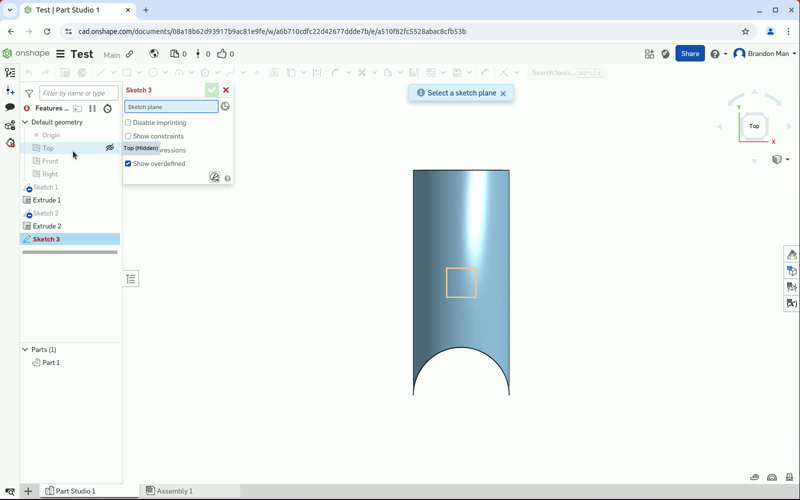
click(73, 150)
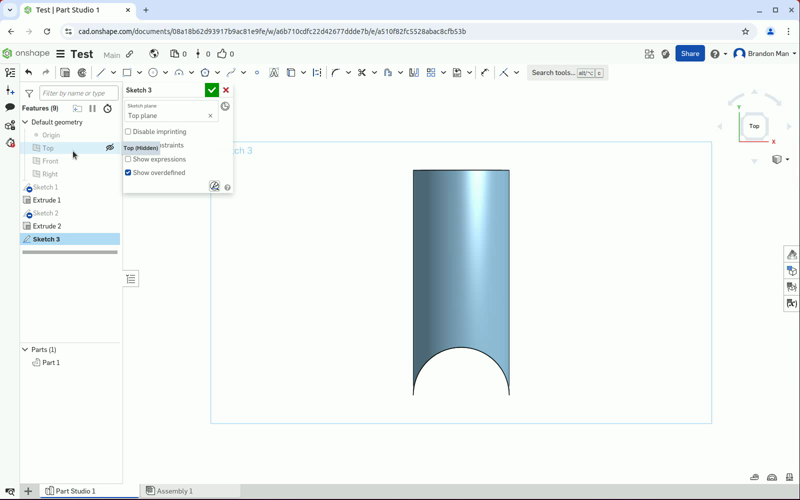
mouse_move(73, 352)
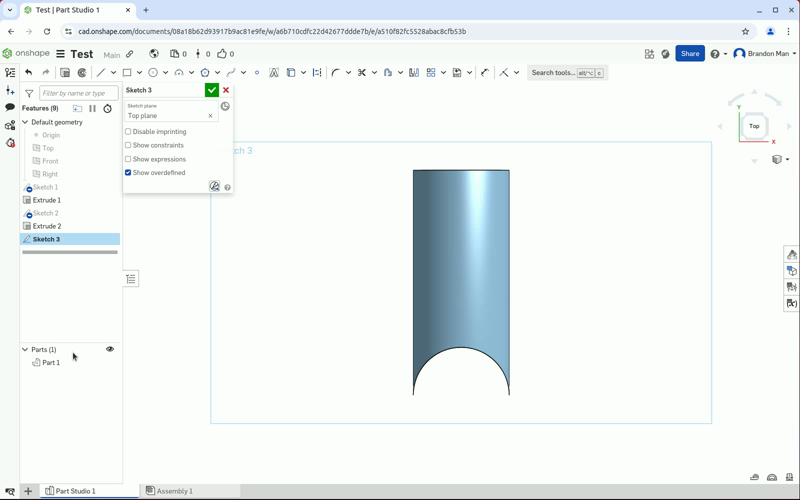
key(y)
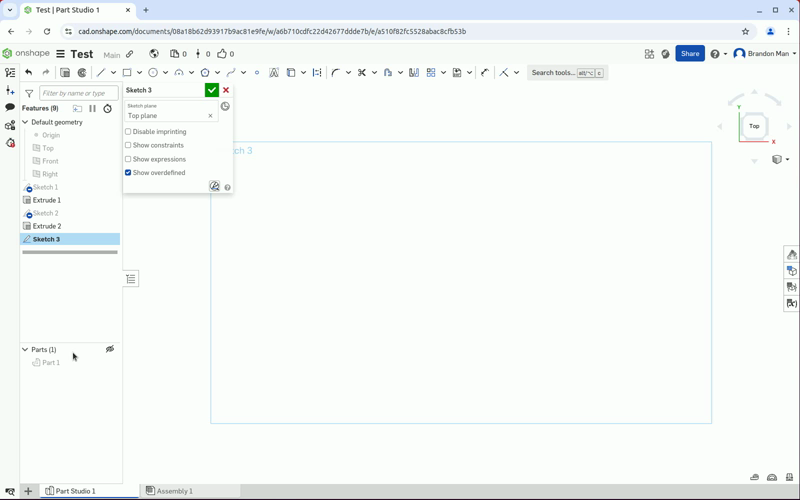
key(c)
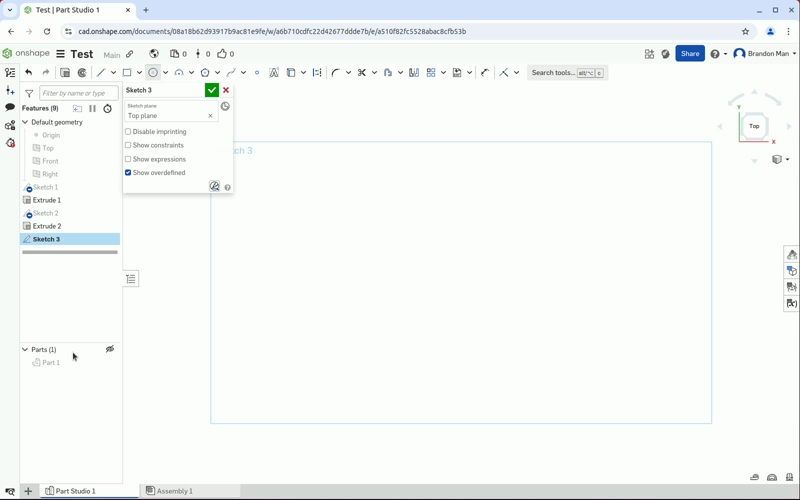
key_down(shift)
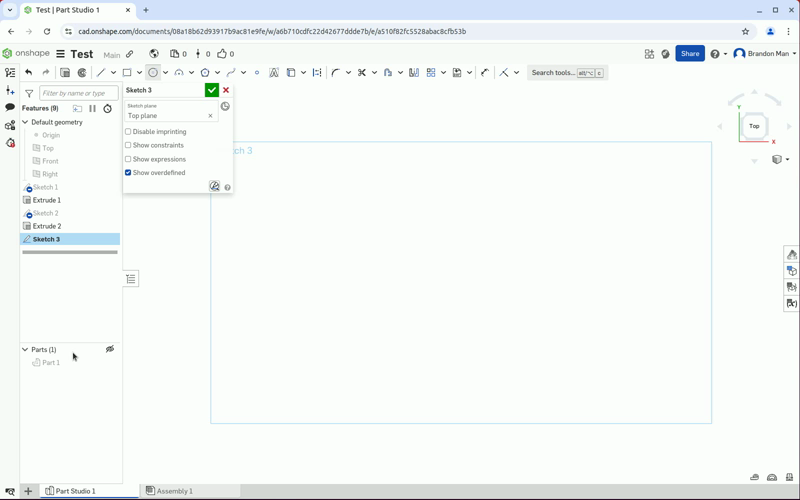
mouse_move(461, 218)
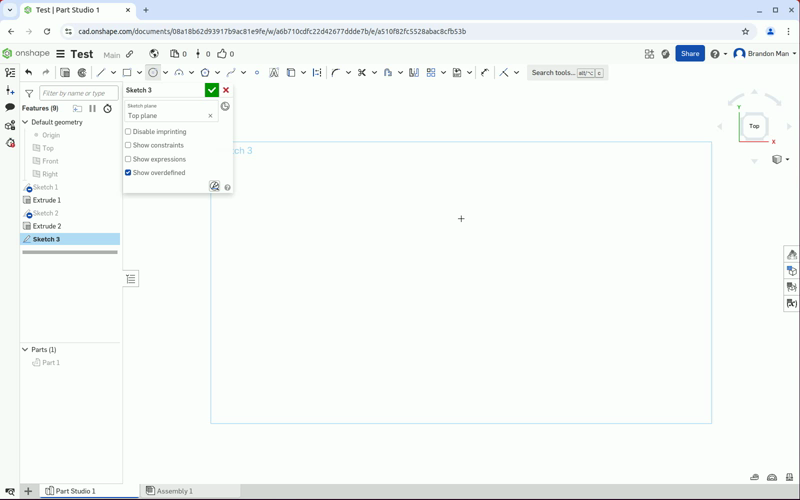
click(461, 218)
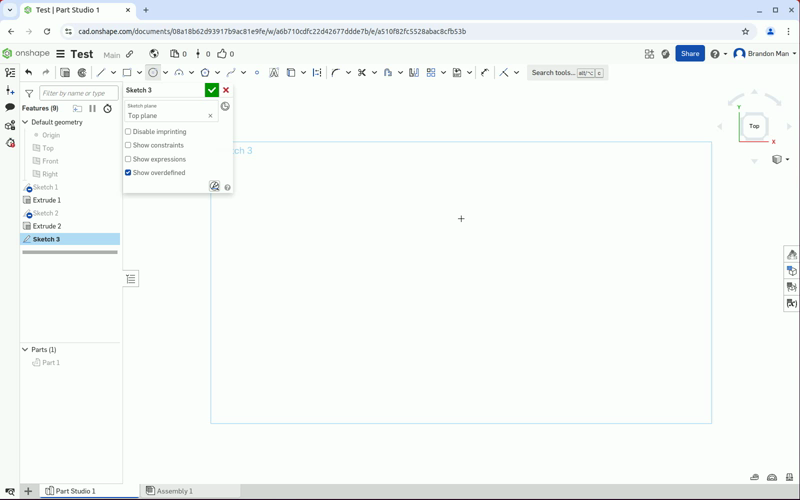
key_up(shift)
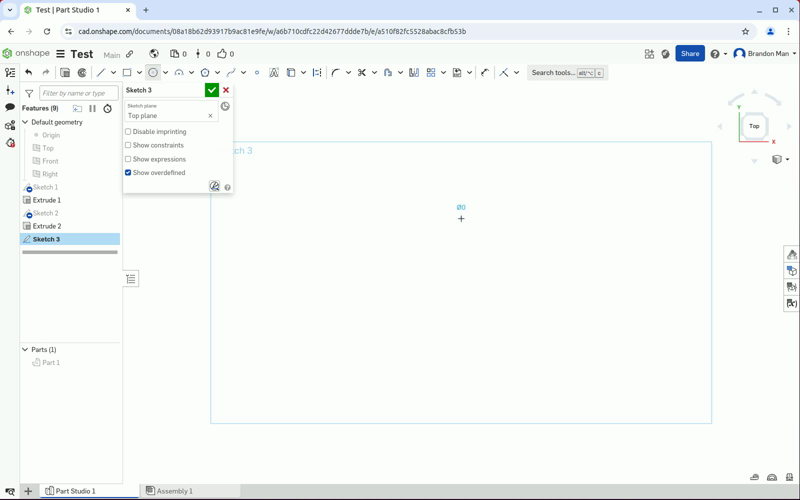
mouse_move(467, 218)
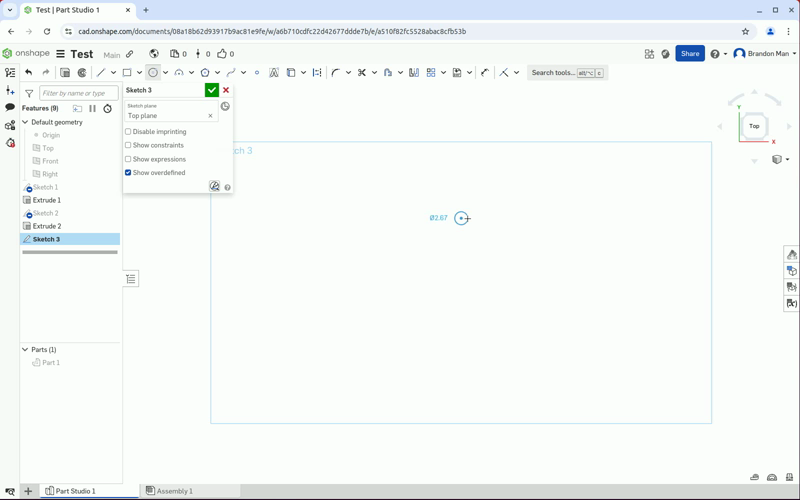
click(467, 218)
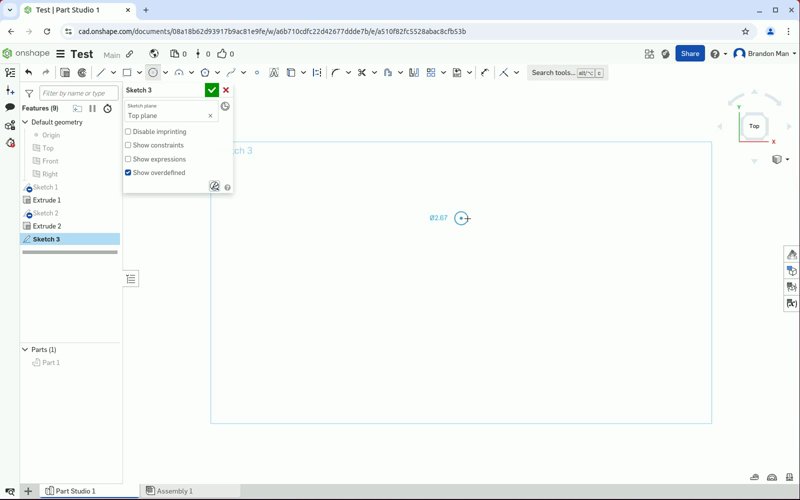
key(esc)
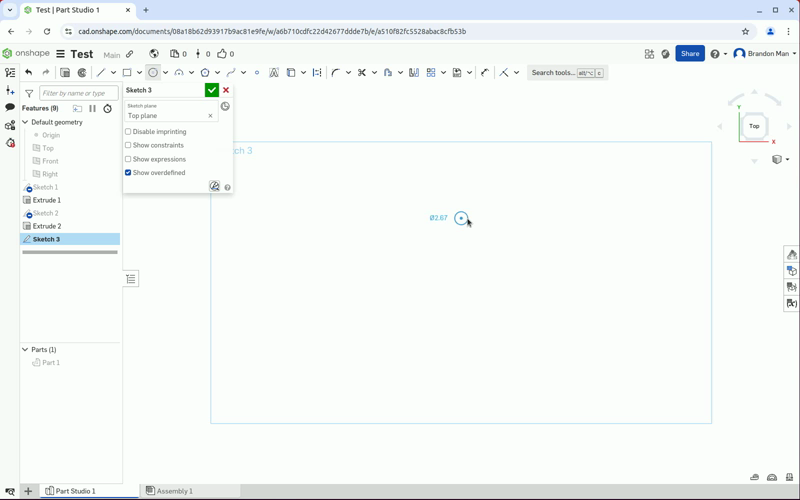
mouse_move(465, 215)
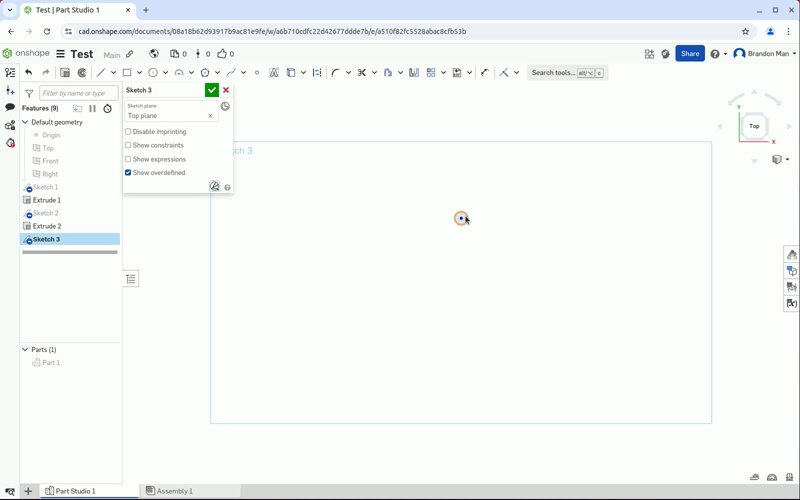
scroll(6)
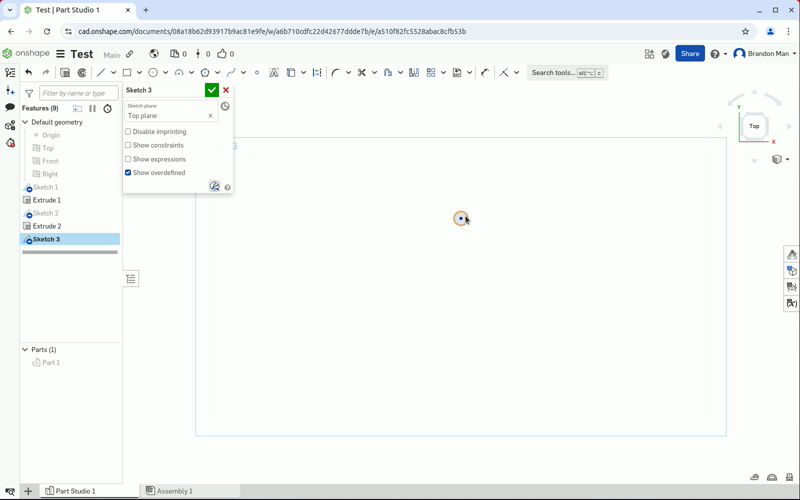
scroll(6)
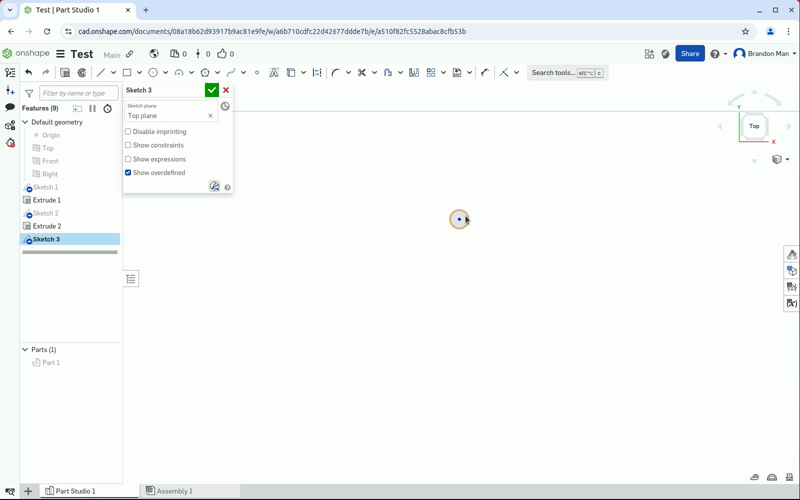
scroll(6)
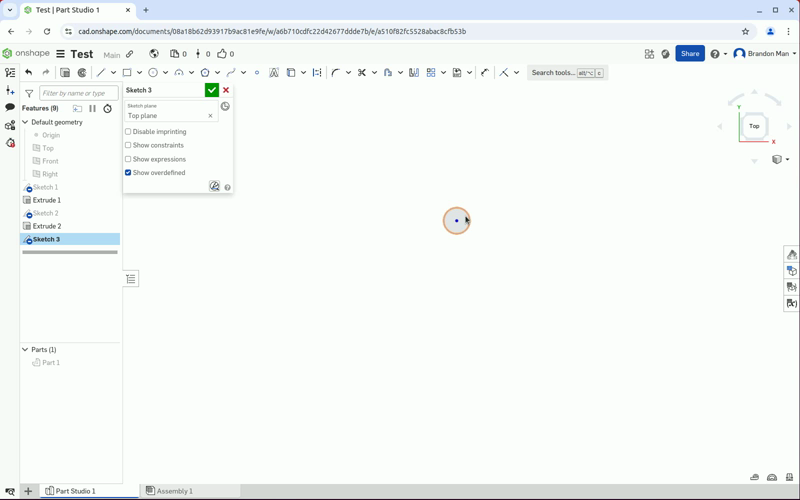
scroll(6)
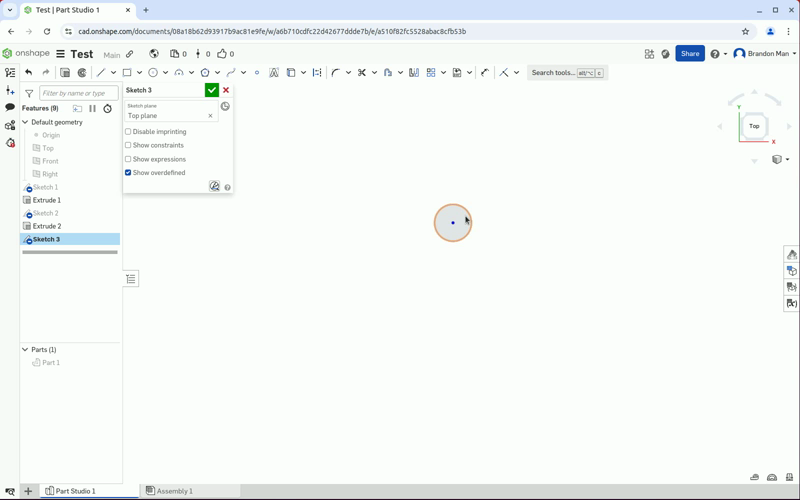
scroll(6)
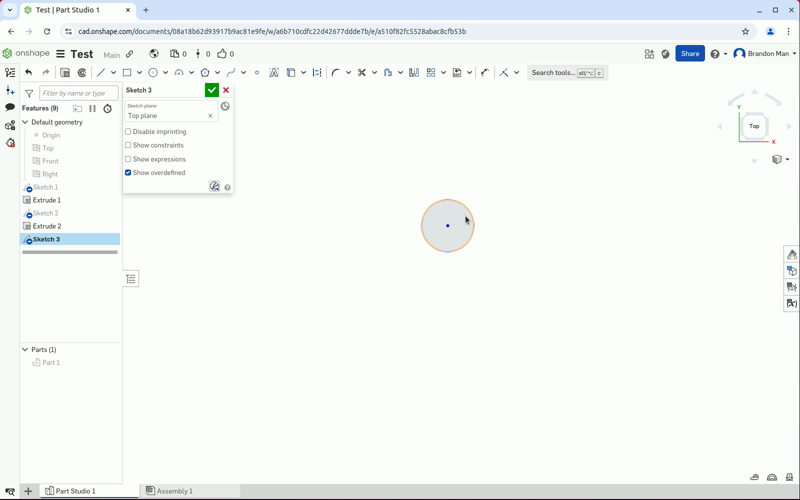
scroll(6)
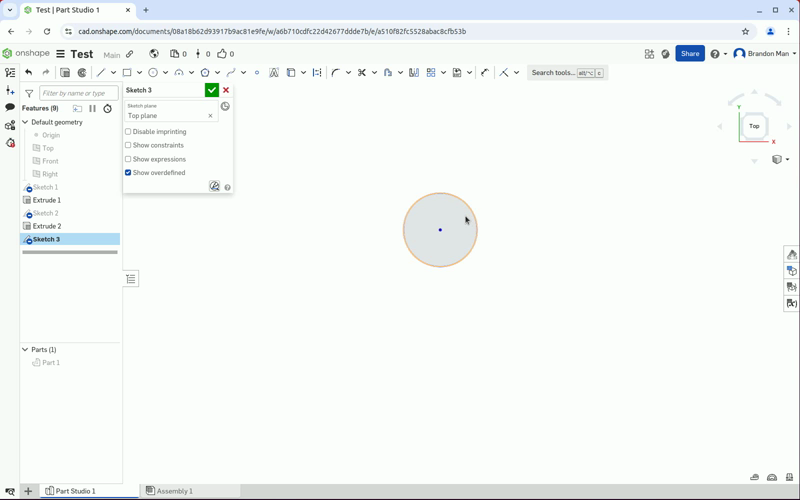
scroll(6)
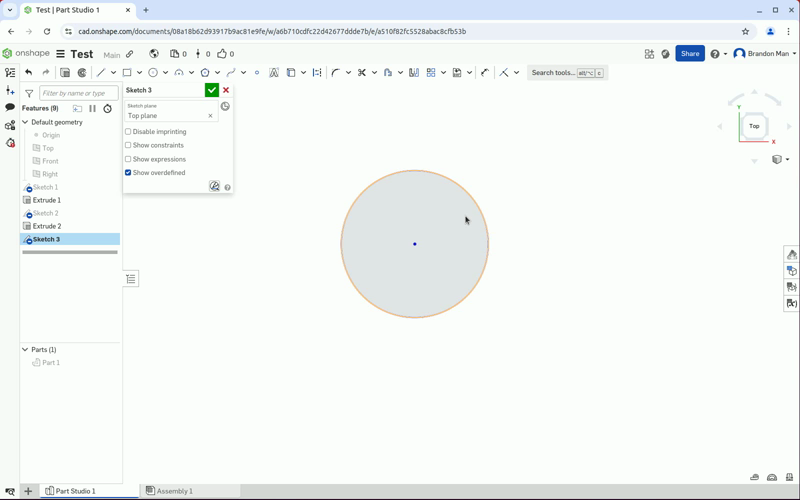
click(465, 215)
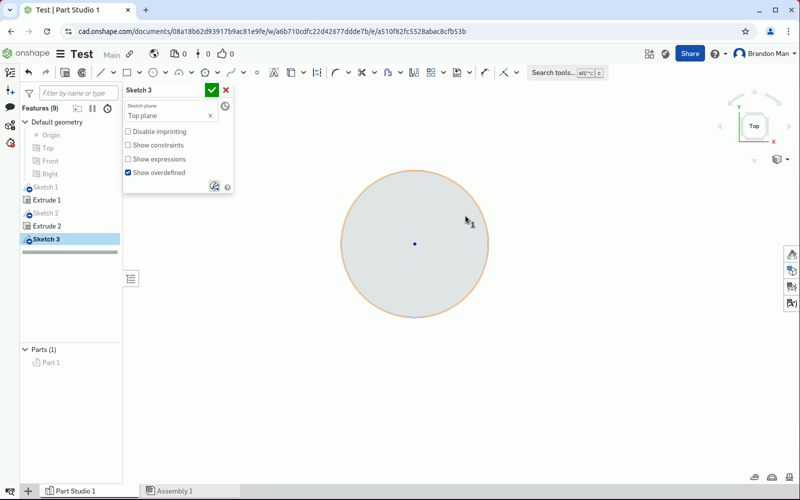
scroll(-6)
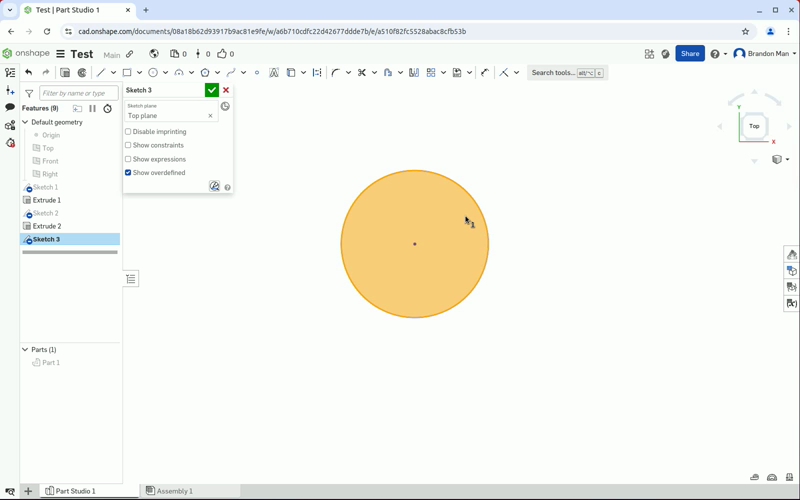
scroll(-6)
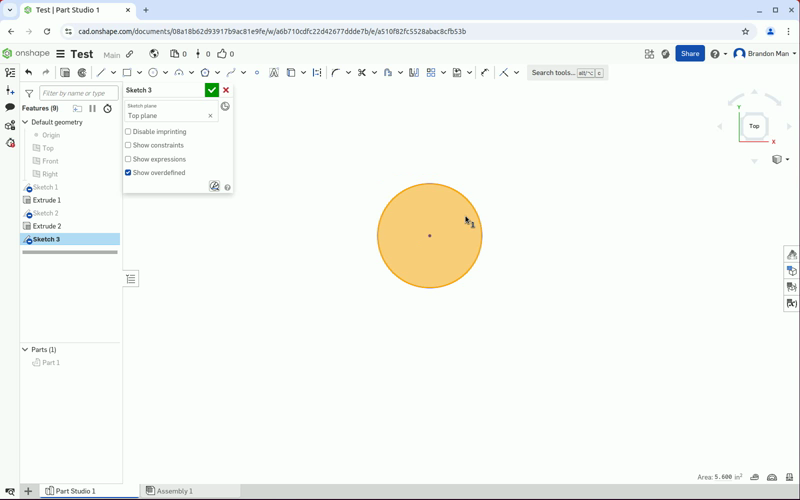
scroll(-6)
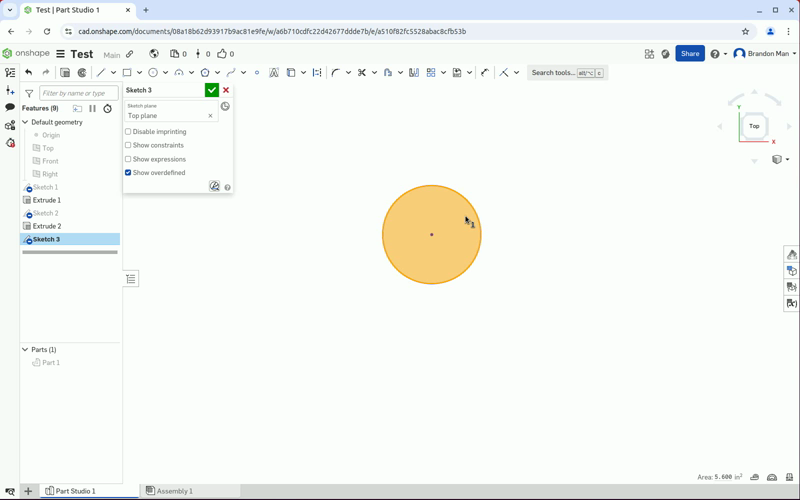
scroll(-6)
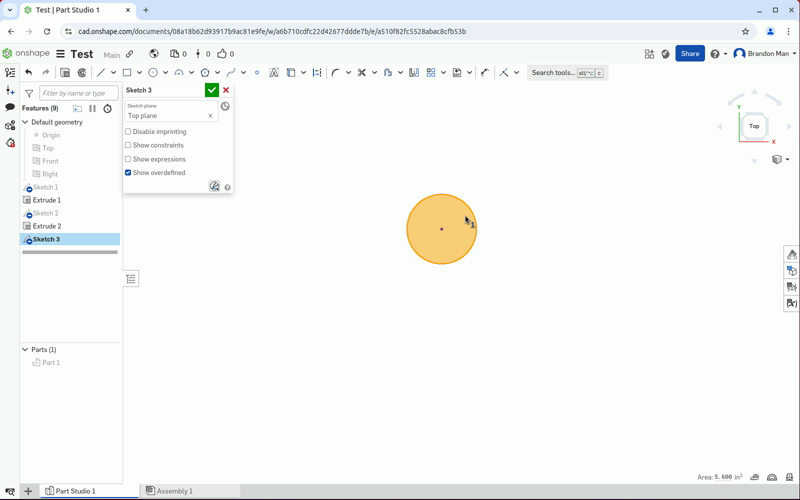
scroll(-6)
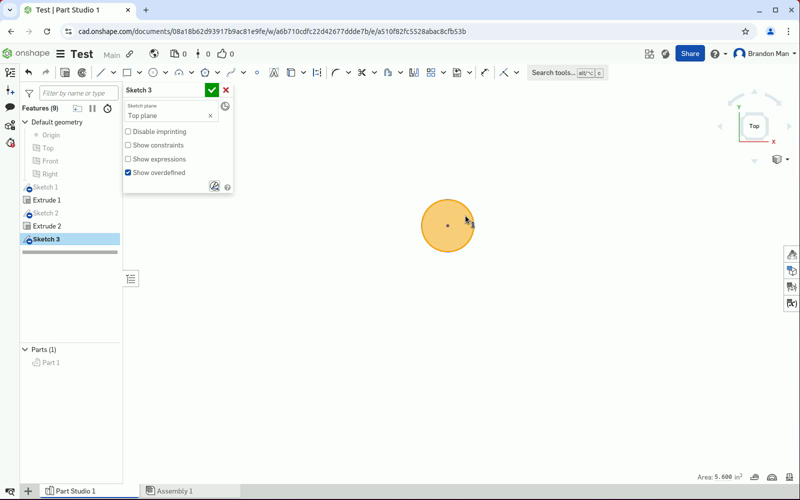
scroll(-6)
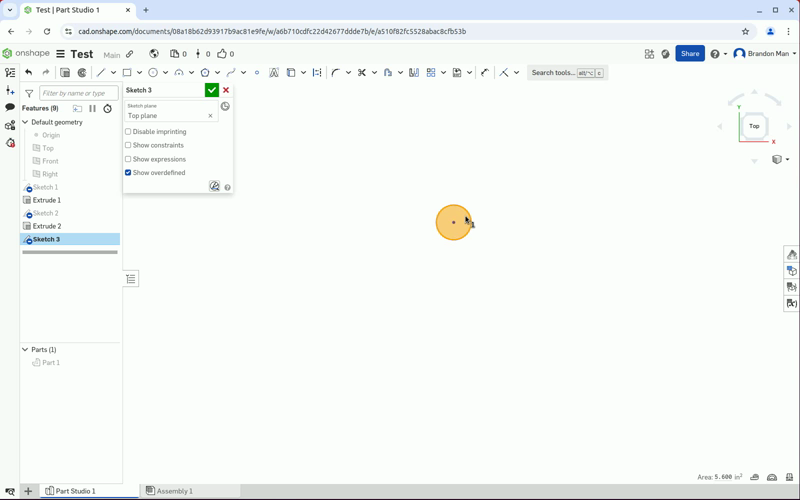
scroll(-6)
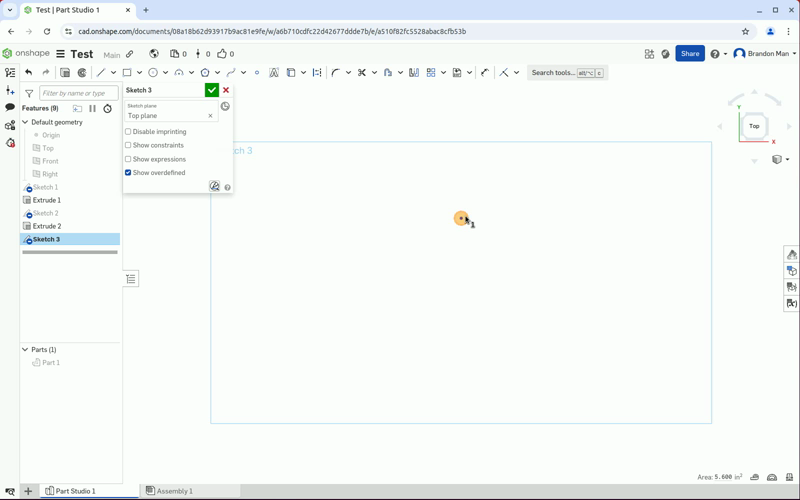
mouse_move(73, 352)
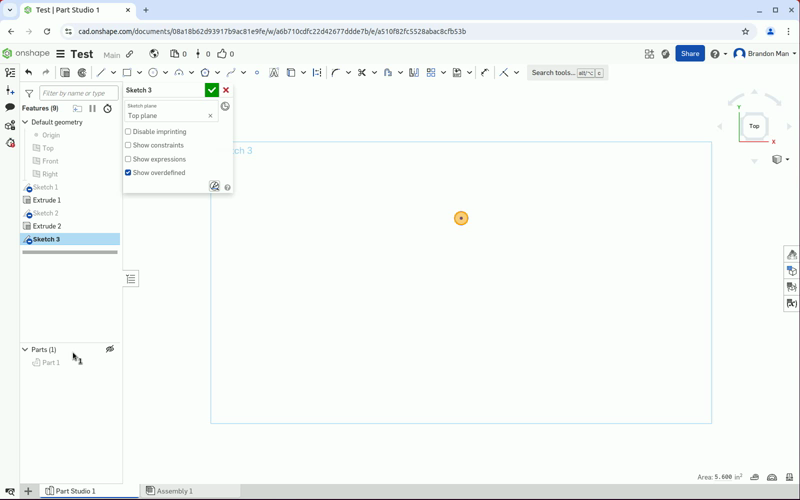
key(shift+y)
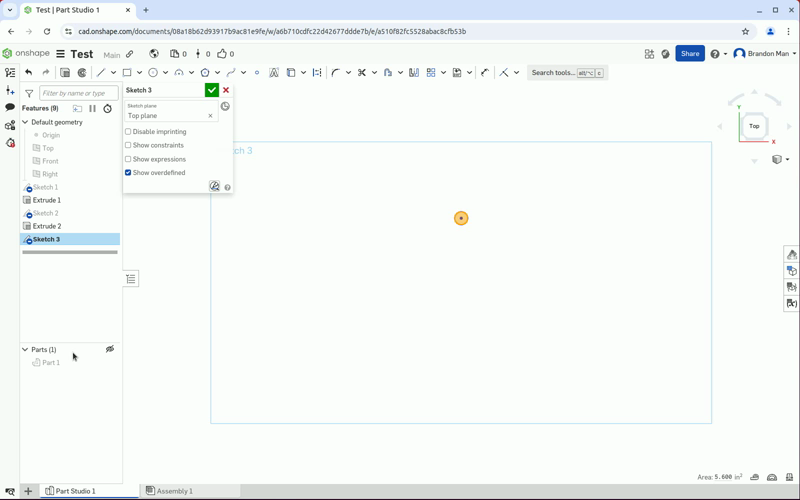
key(shift+e)
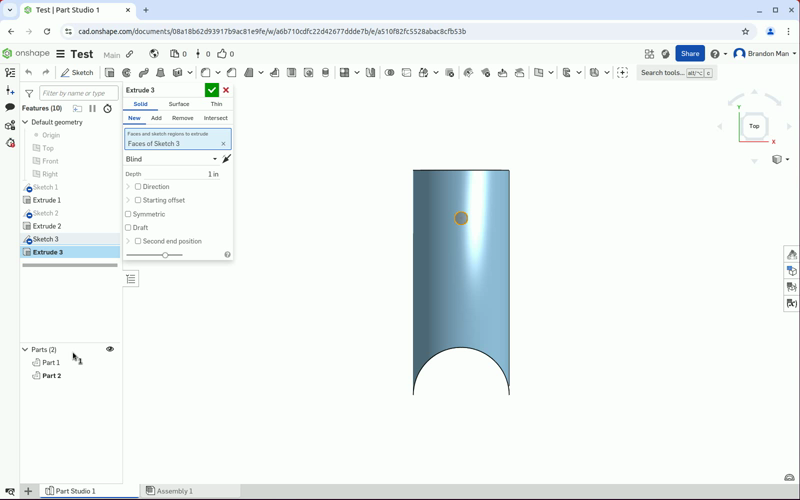
mouse_move(143, 106)
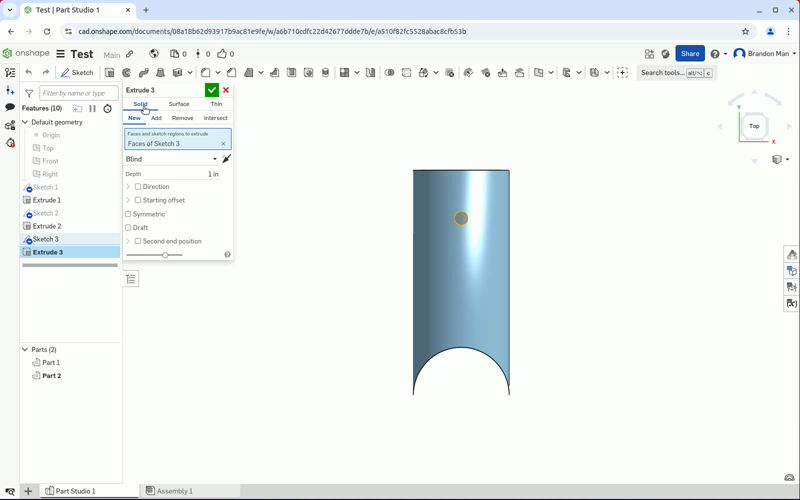
click(143, 106)
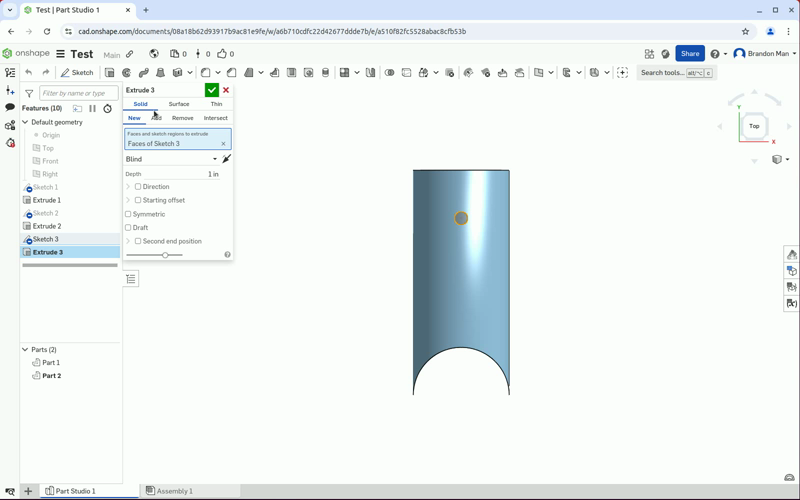
mouse_move(186, 120)
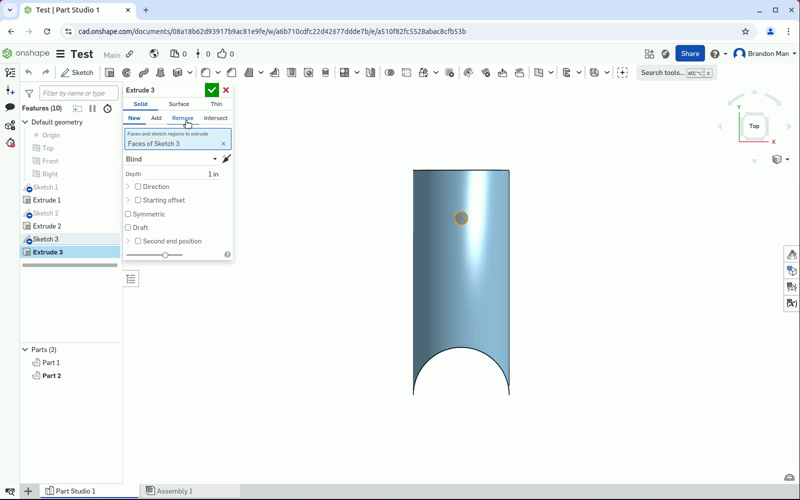
click(186, 120)
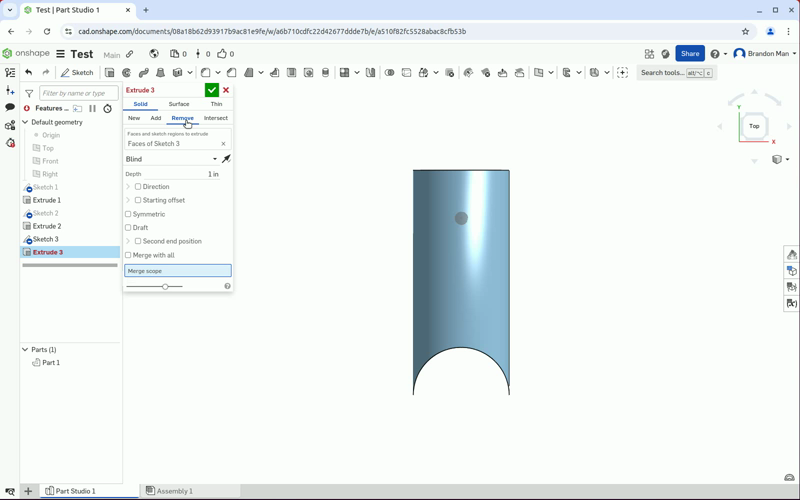
key(tab, 4)
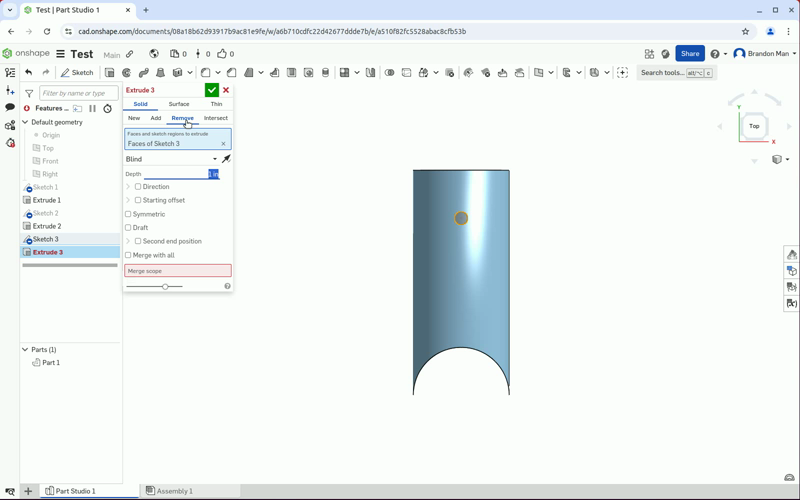
text(19.738)
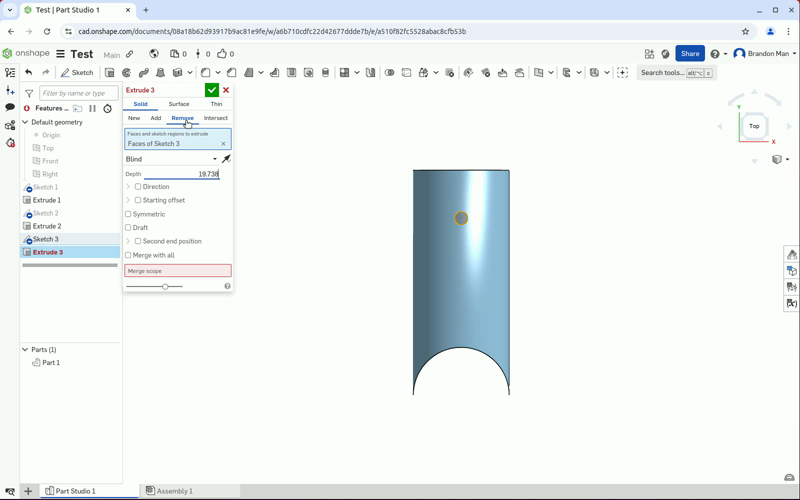
key(tab, 3)
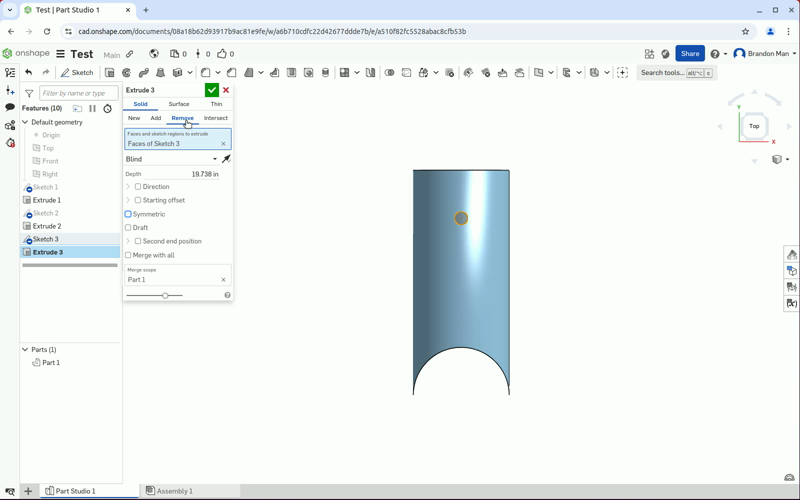
key(space)
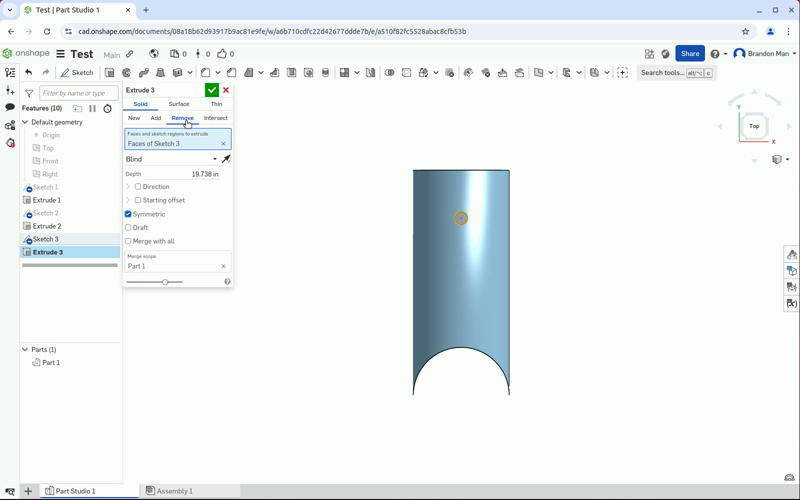
key(tab, 2)
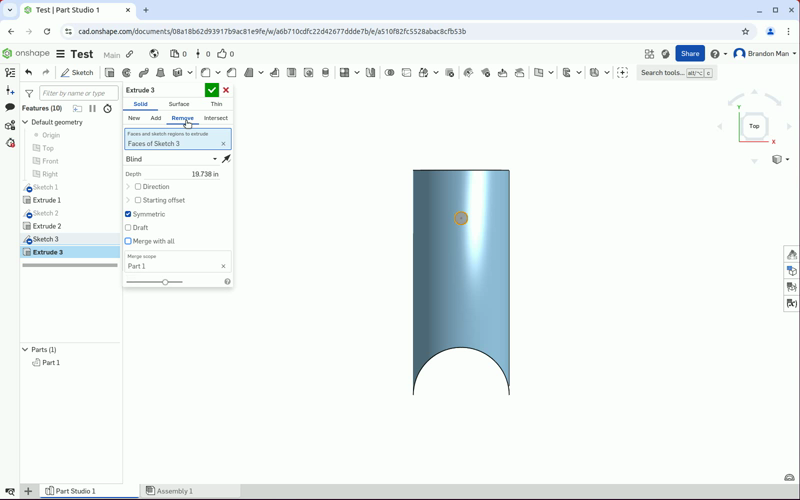
key(space)
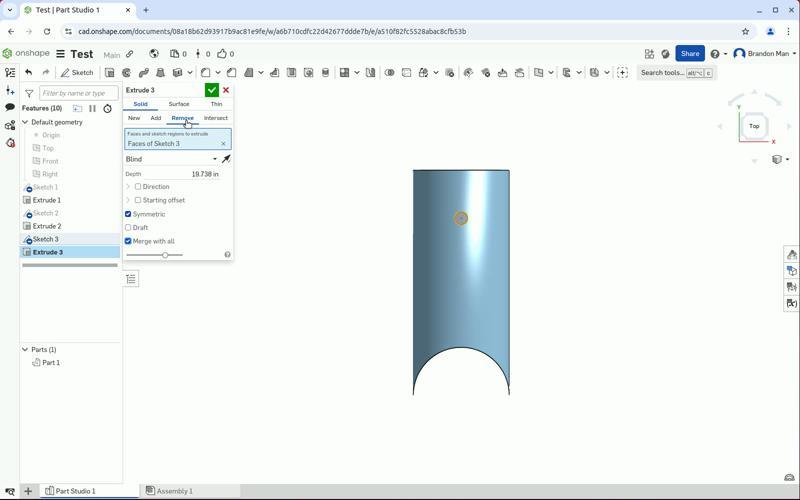
key(enter)
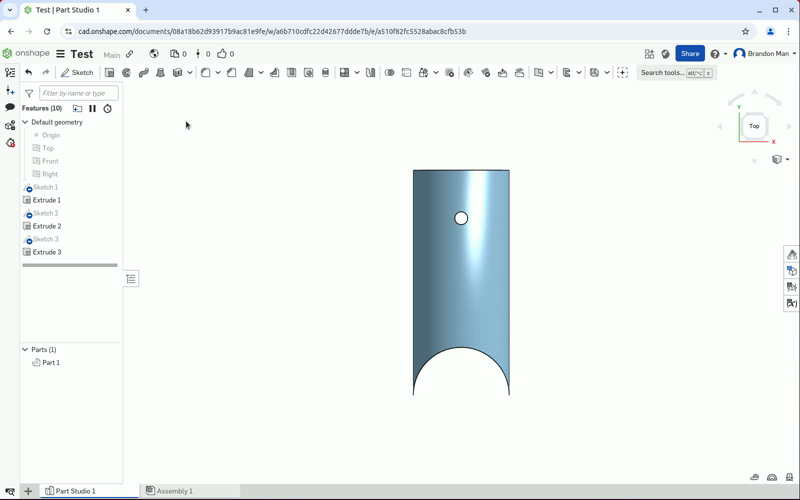
key(shift+h)
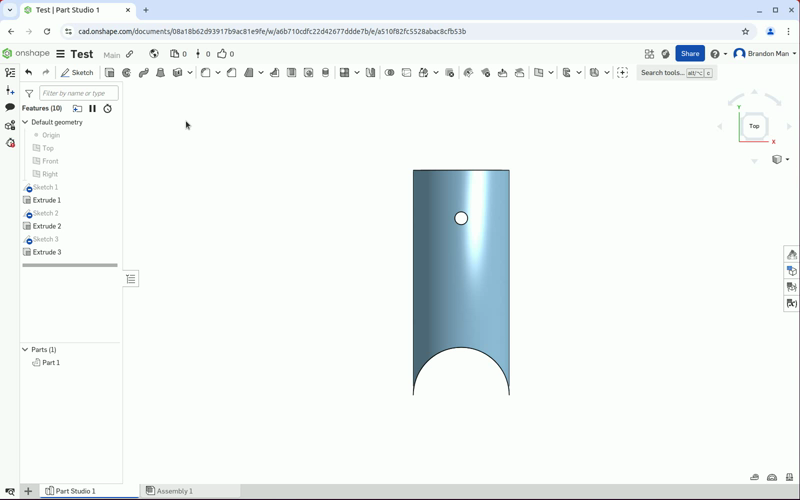
key(shift+h)
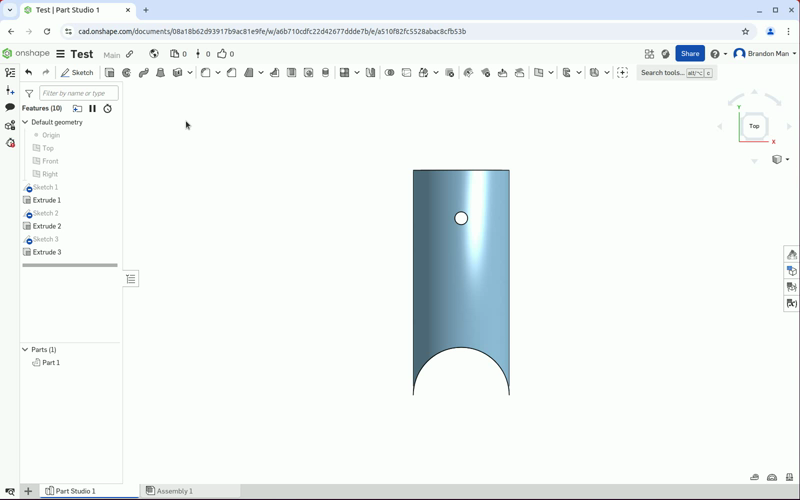
mouse_move(73, 189)
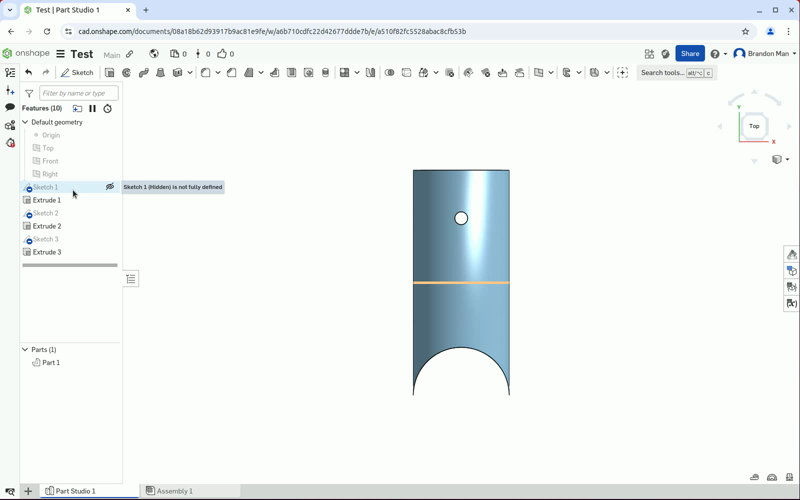
click(73, 189)
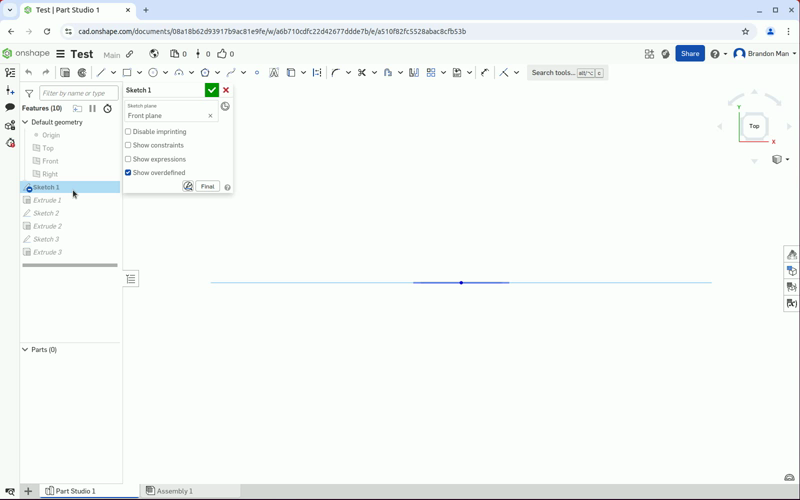
mouse_move(229, 92)
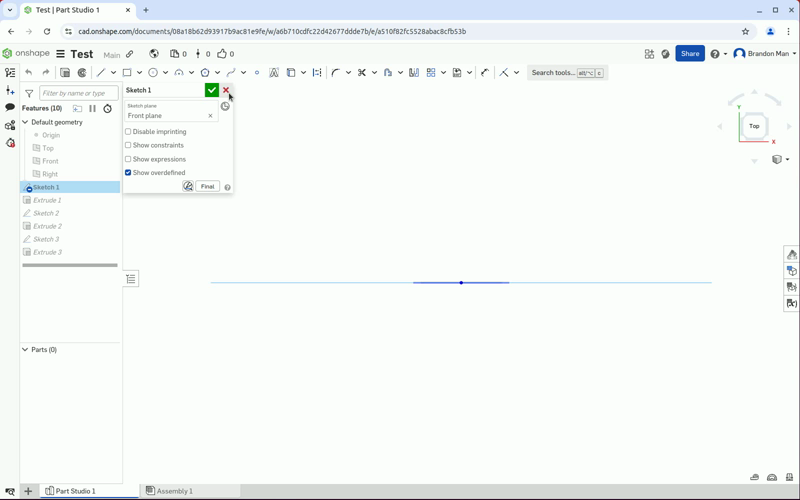
click(229, 92)
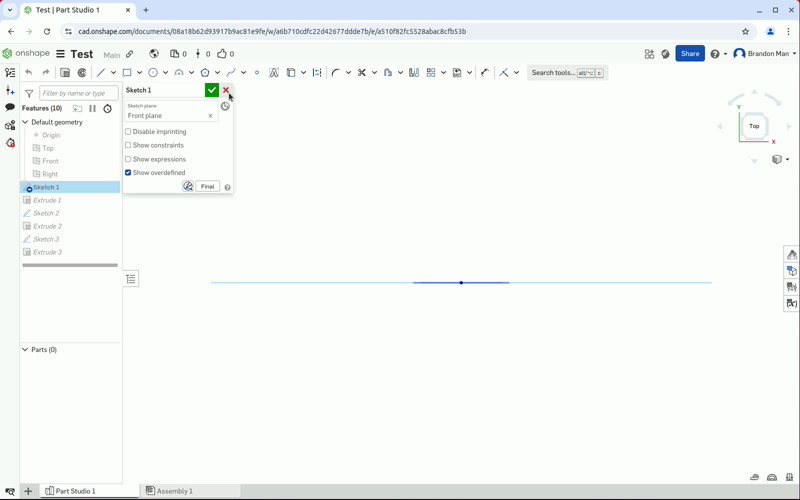
key(shift+s)
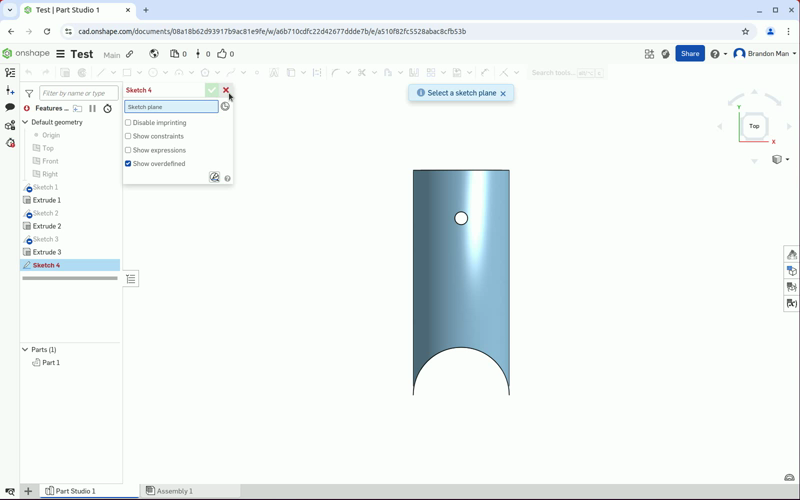
mouse_move(73, 150)
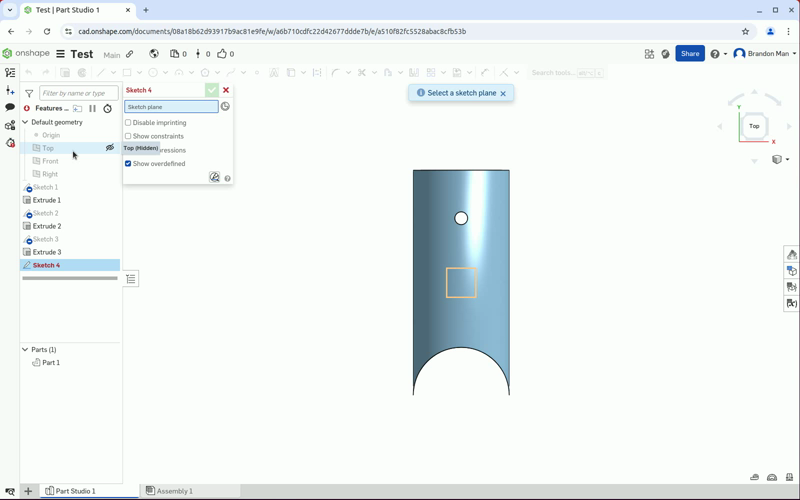
click(73, 150)
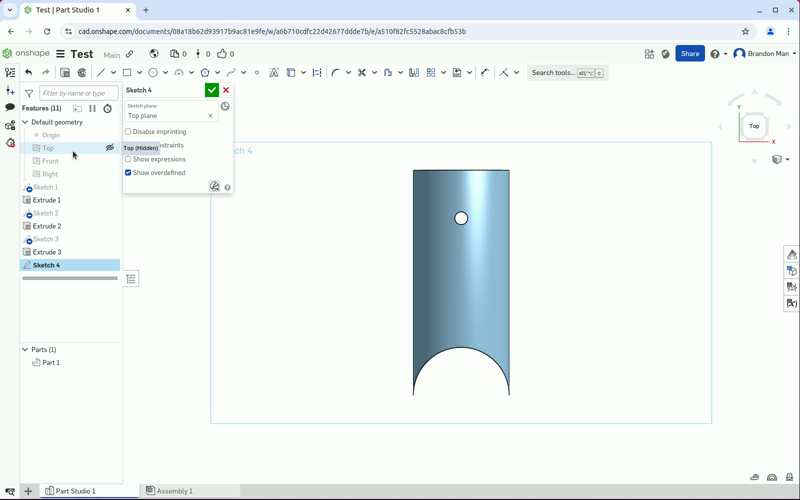
mouse_move(73, 352)
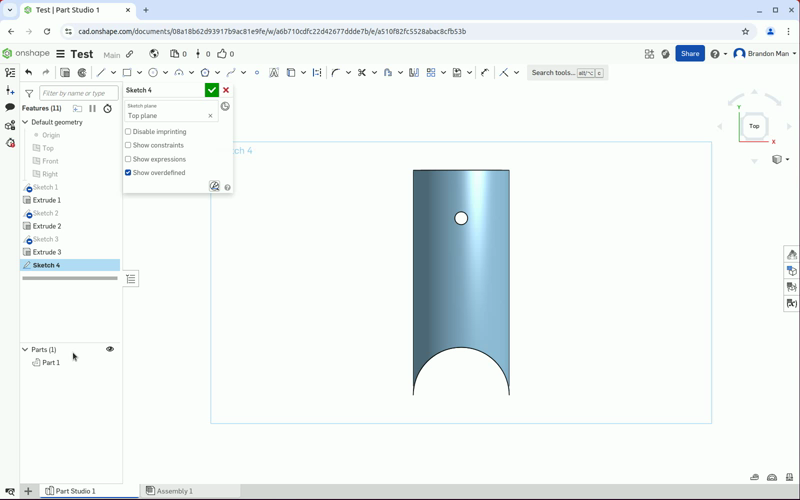
key(y)
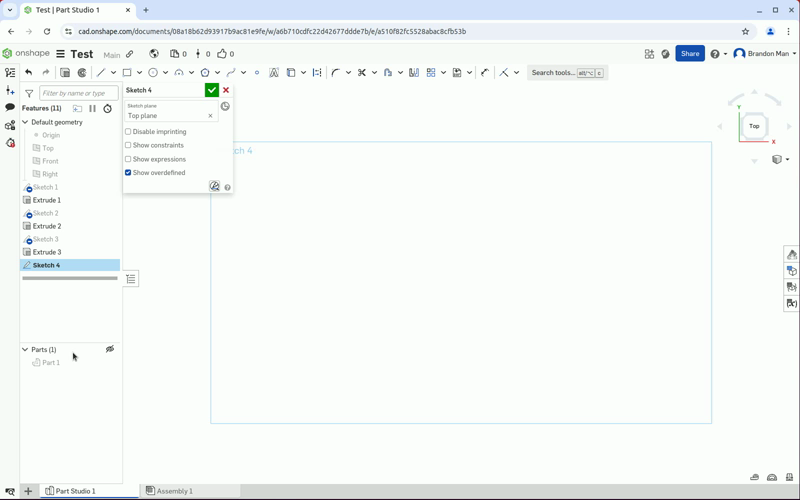
key(c)
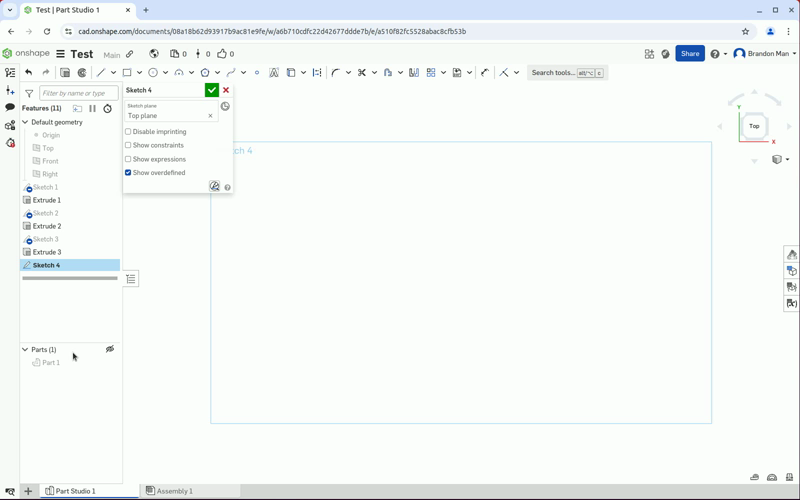
key_down(shift)
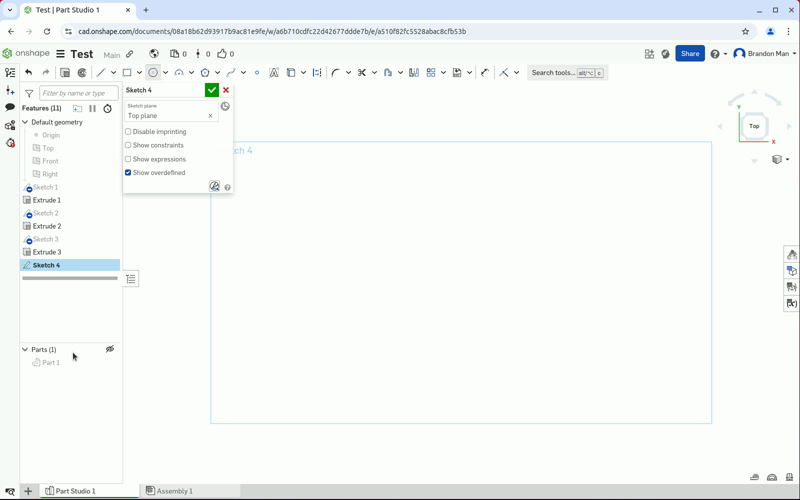
mouse_move(461, 251)
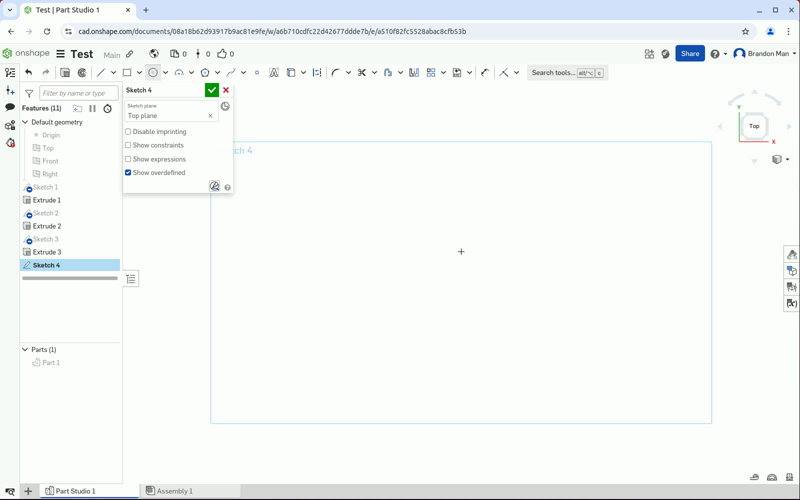
click(461, 251)
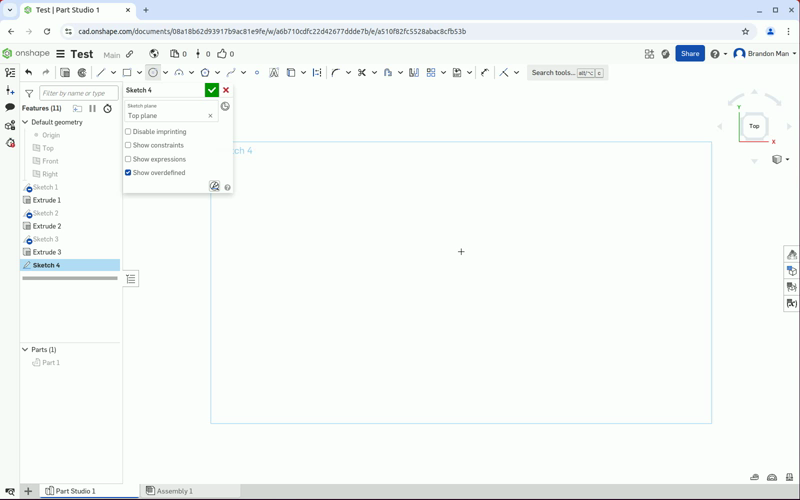
key_up(shift)
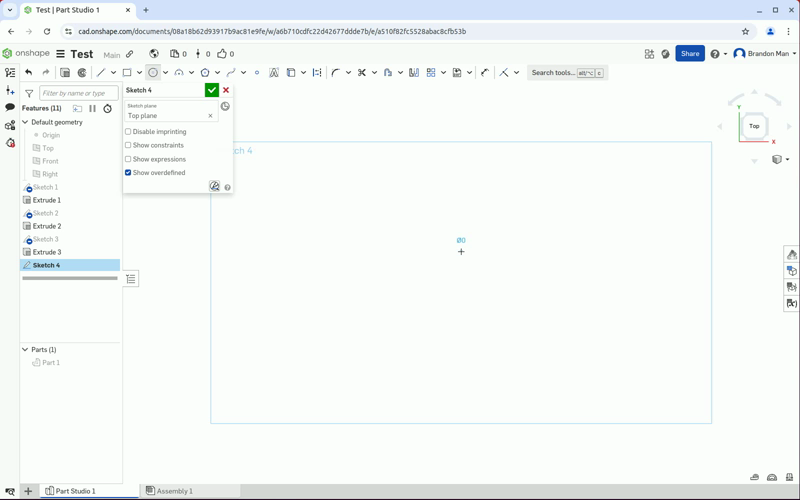
mouse_move(467, 251)
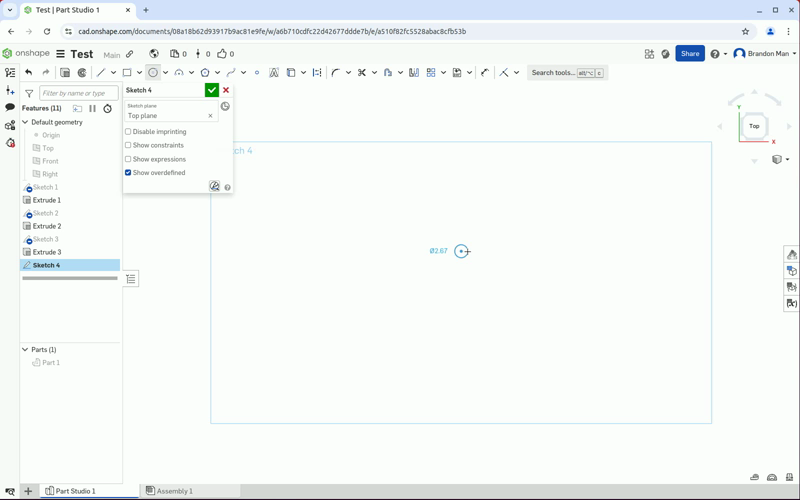
click(467, 251)
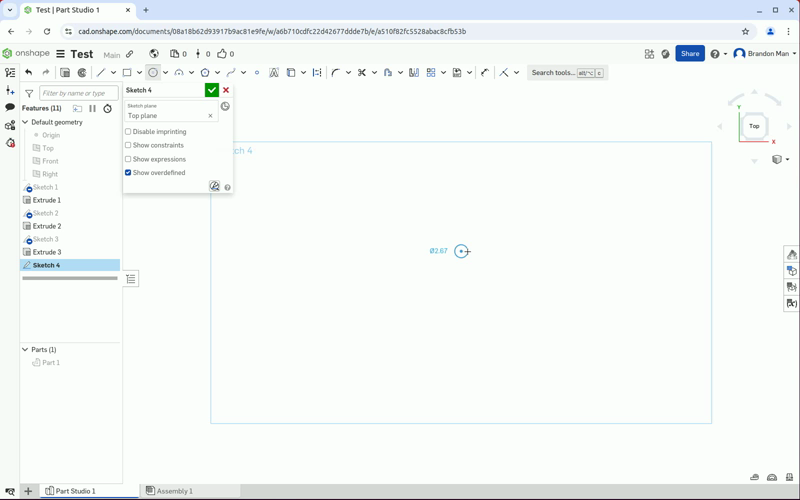
key(esc)
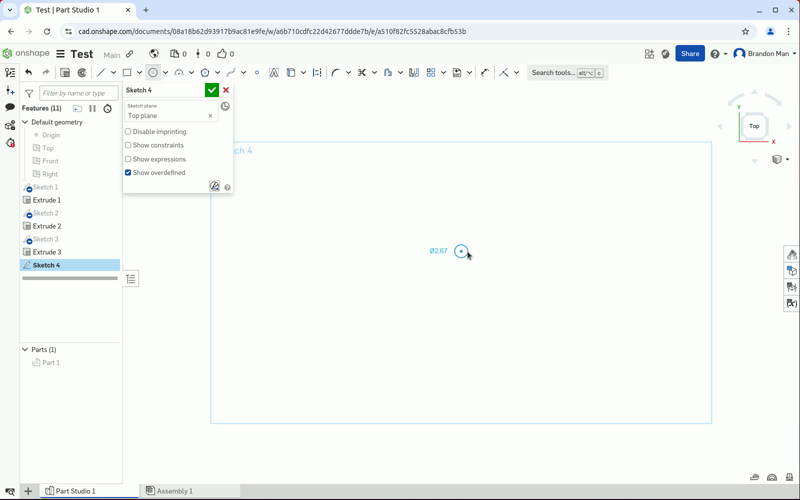
mouse_move(462, 256)
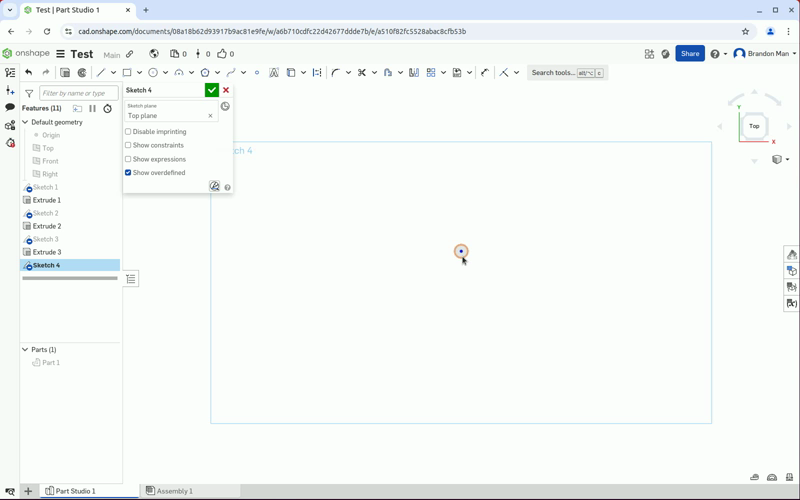
scroll(6)
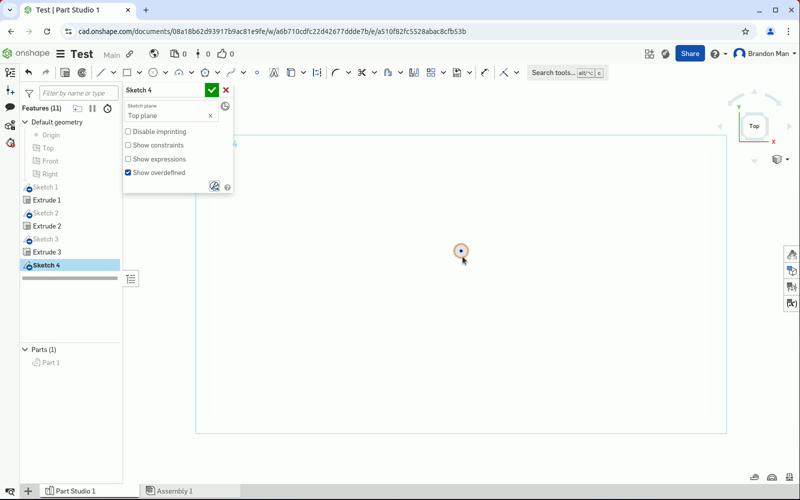
scroll(6)
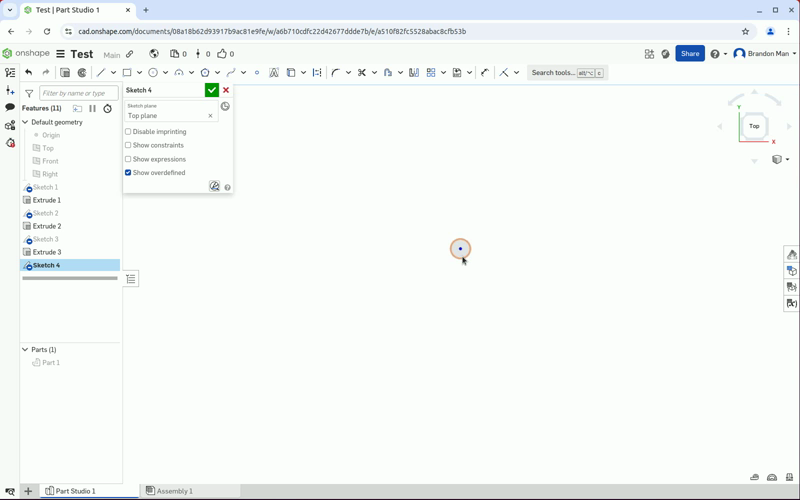
scroll(6)
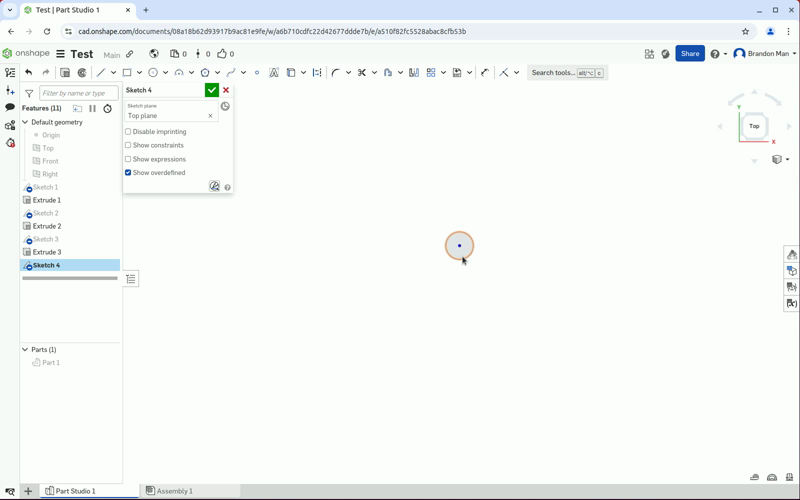
scroll(6)
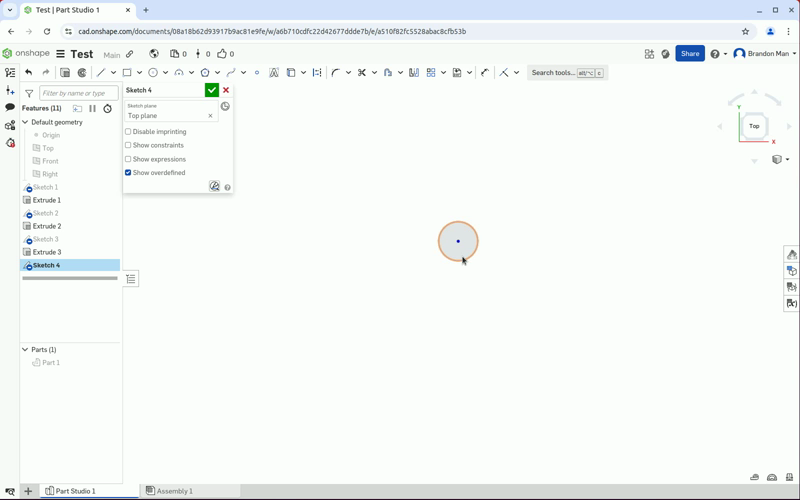
scroll(6)
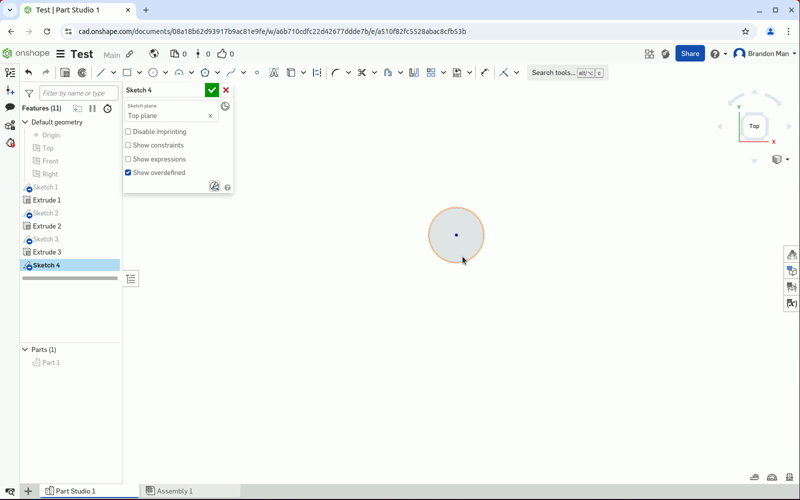
scroll(6)
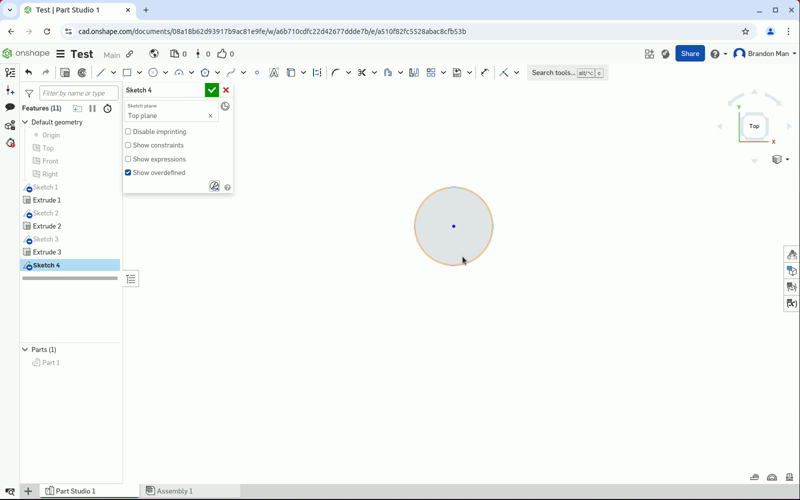
scroll(6)
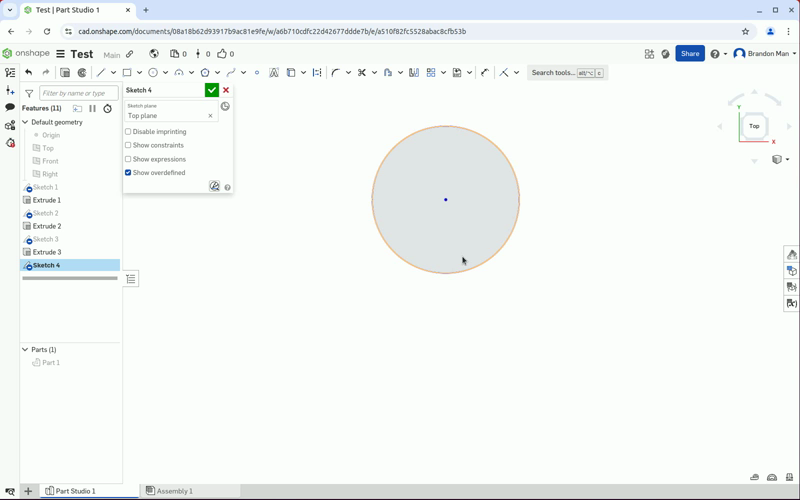
click(462, 256)
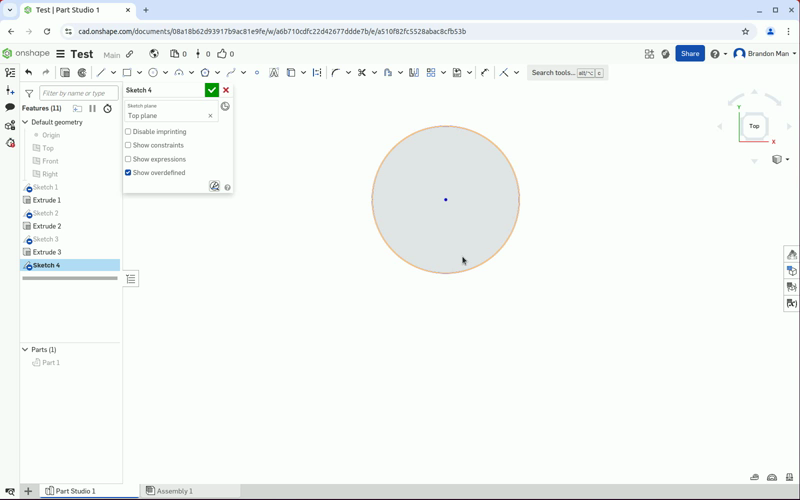
scroll(-6)
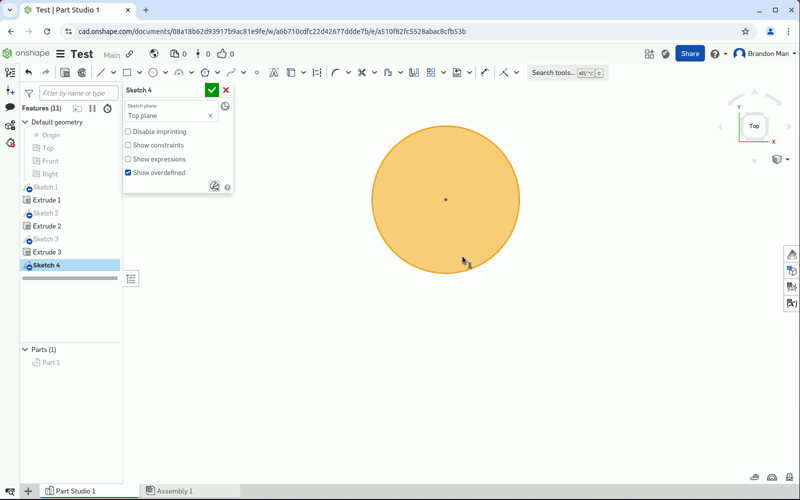
scroll(-6)
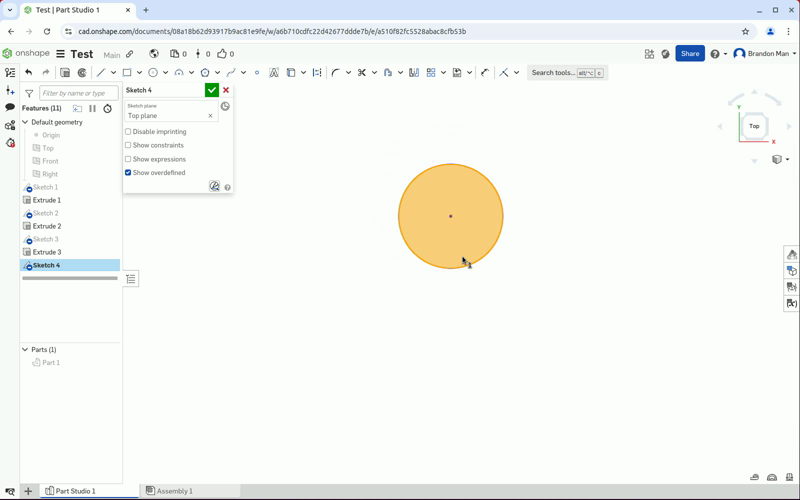
scroll(-6)
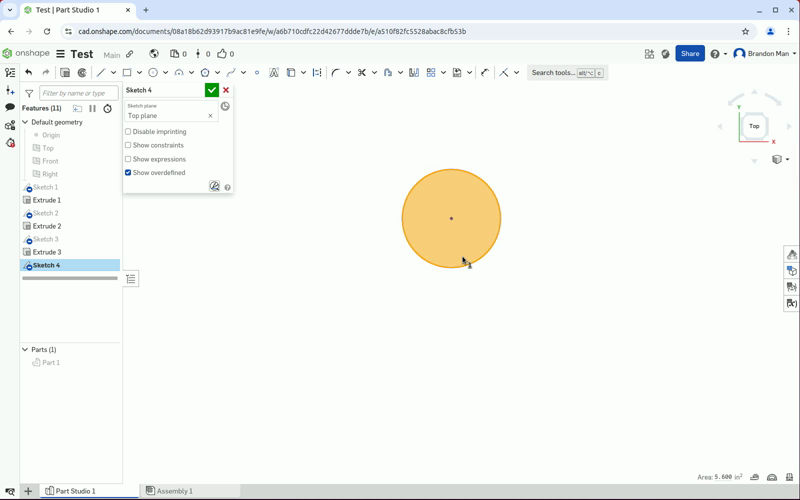
scroll(-6)
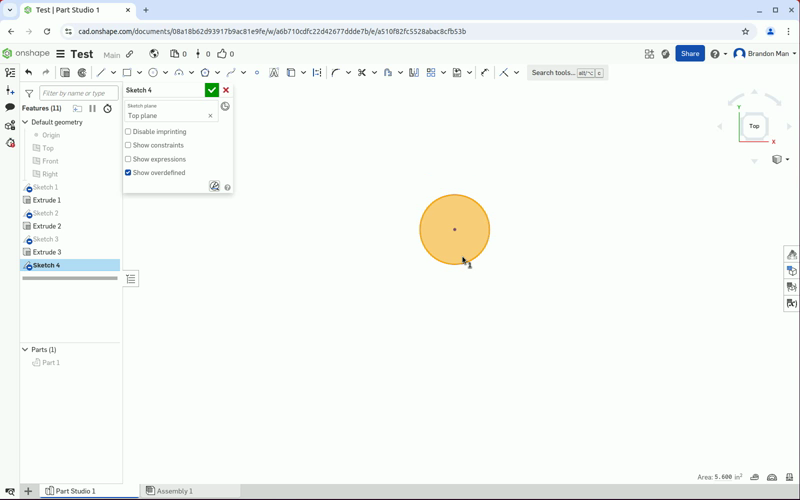
scroll(-6)
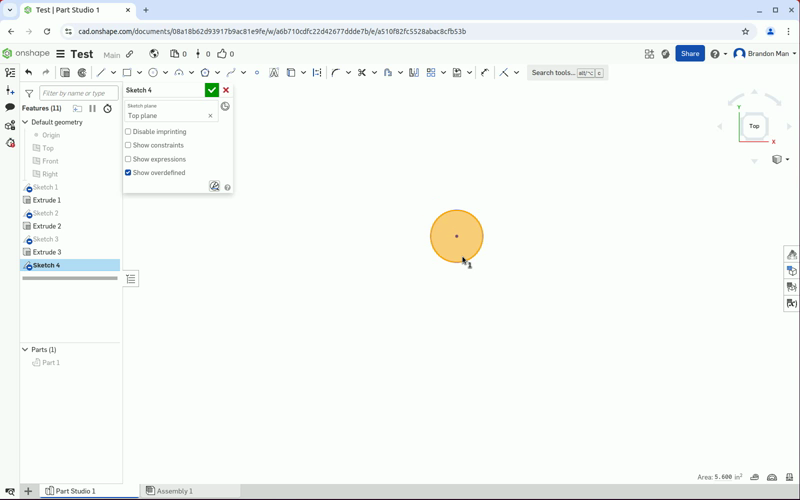
scroll(-6)
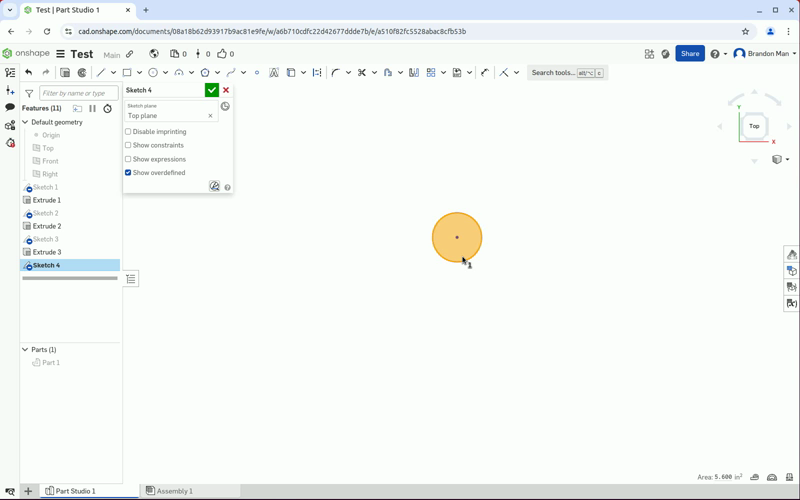
scroll(-6)
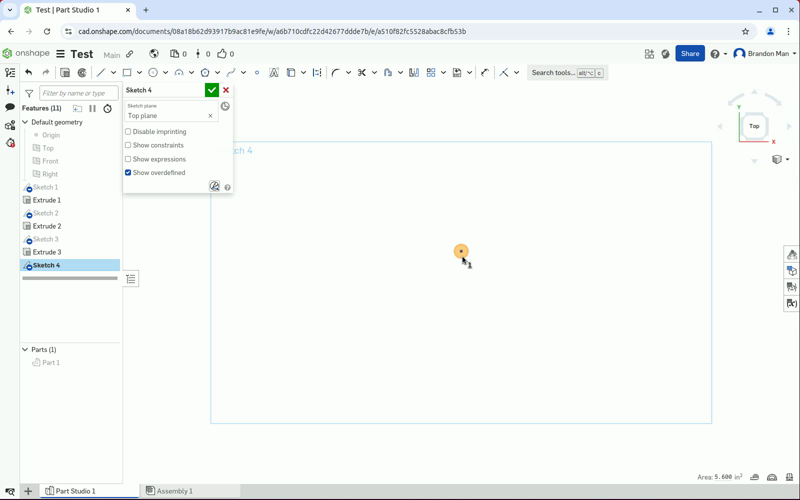
mouse_move(73, 352)
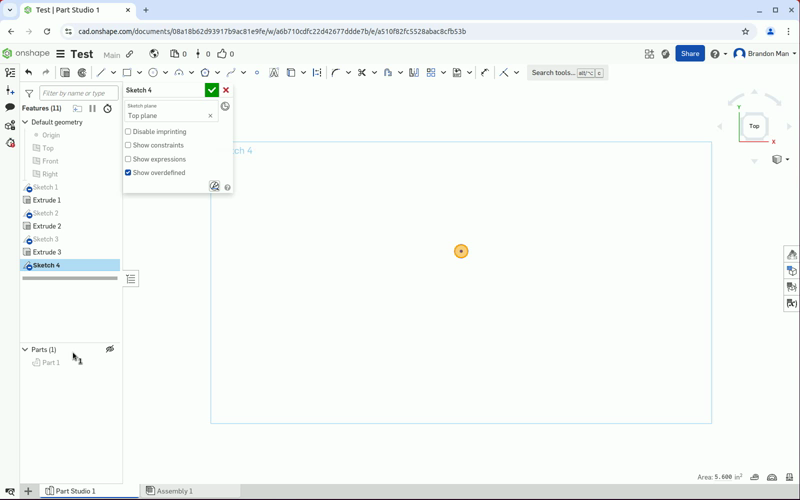
key(shift+y)
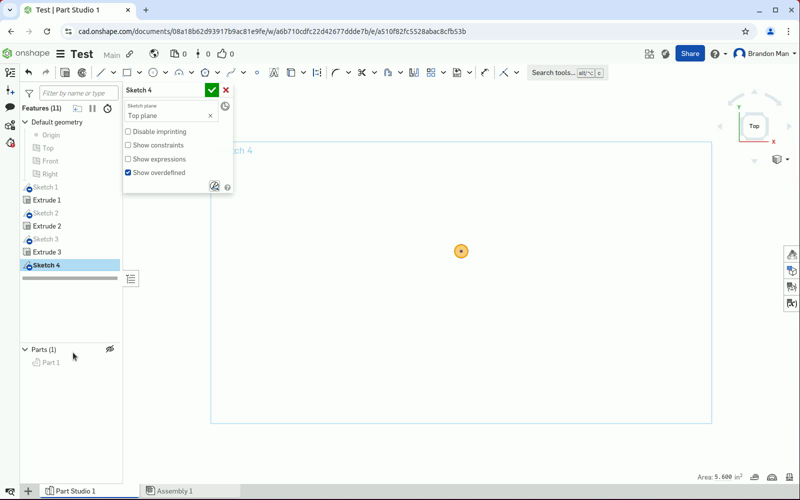
key(shift+e)
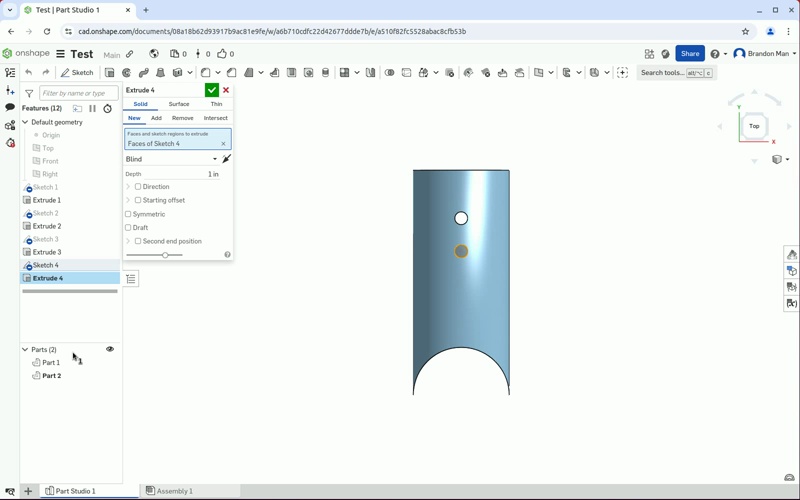
mouse_move(143, 106)
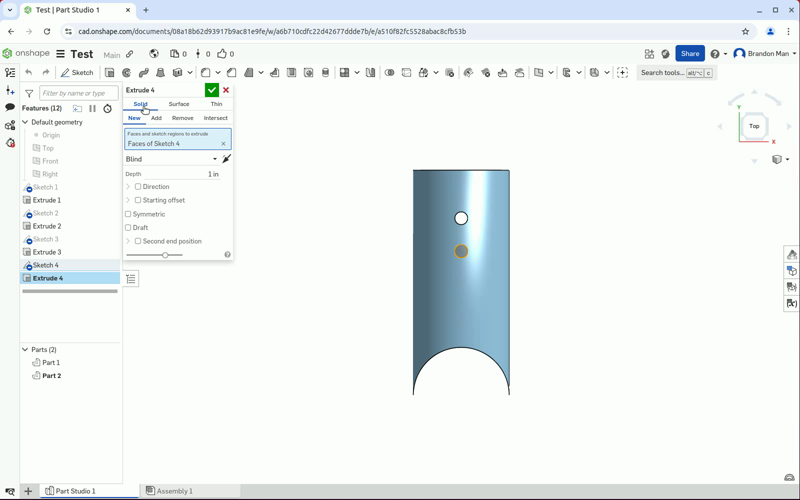
click(143, 106)
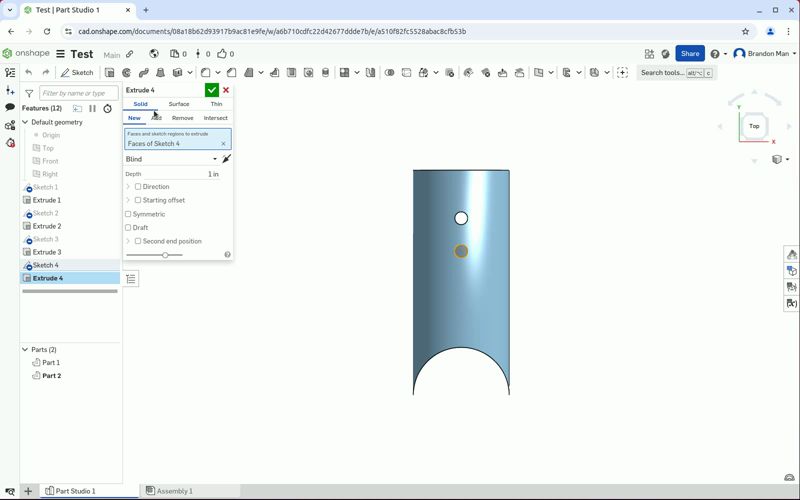
mouse_move(186, 120)
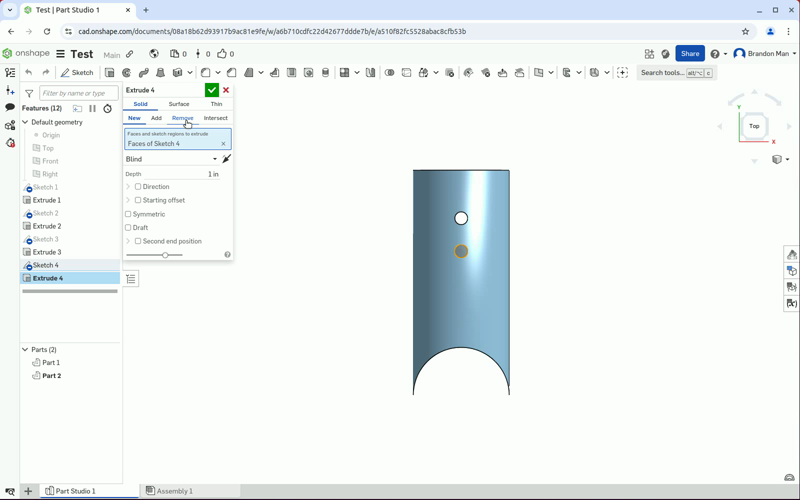
click(186, 120)
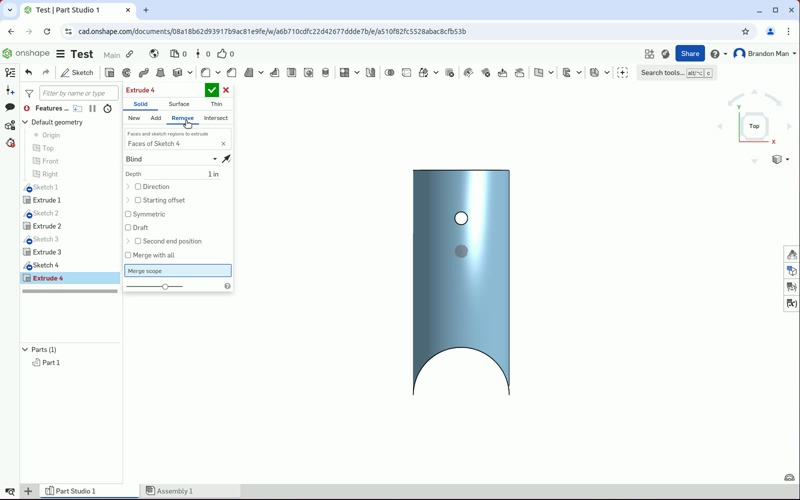
key(tab, 4)
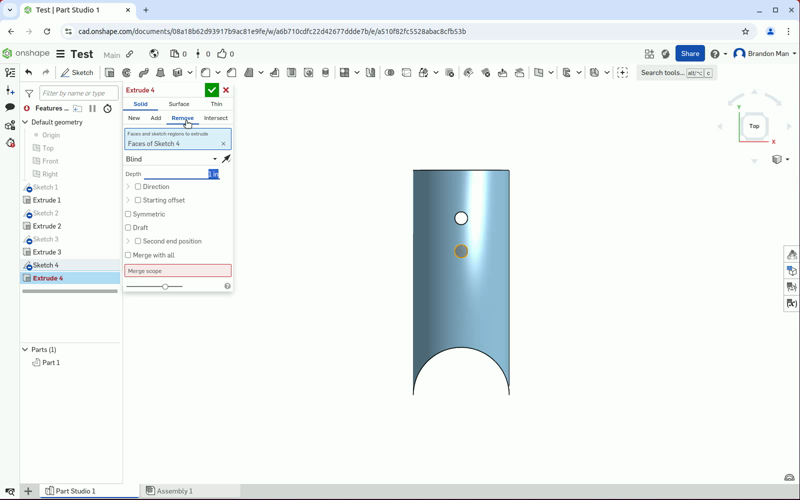
text(19.738)
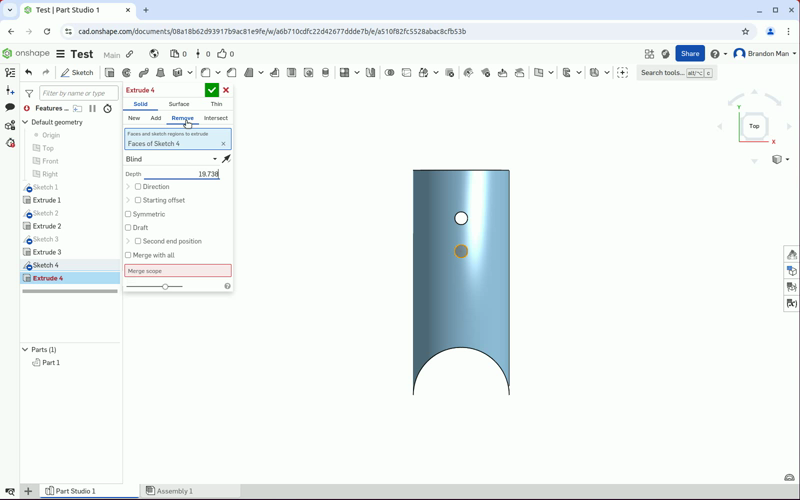
key(tab, 3)
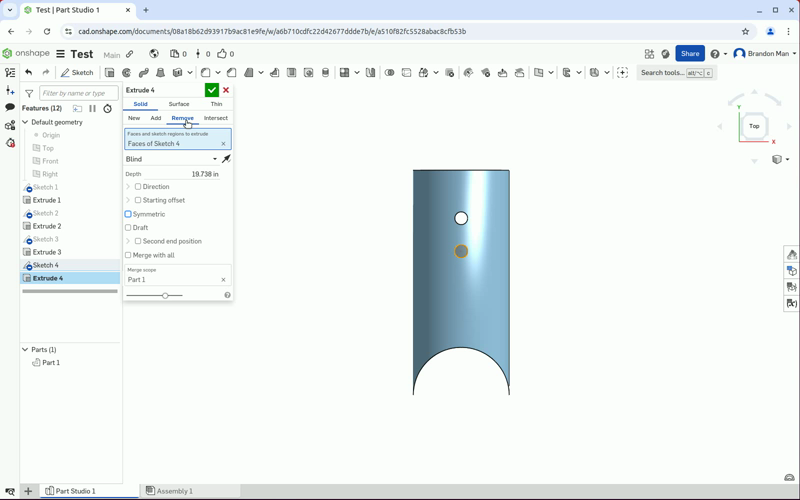
key(space)
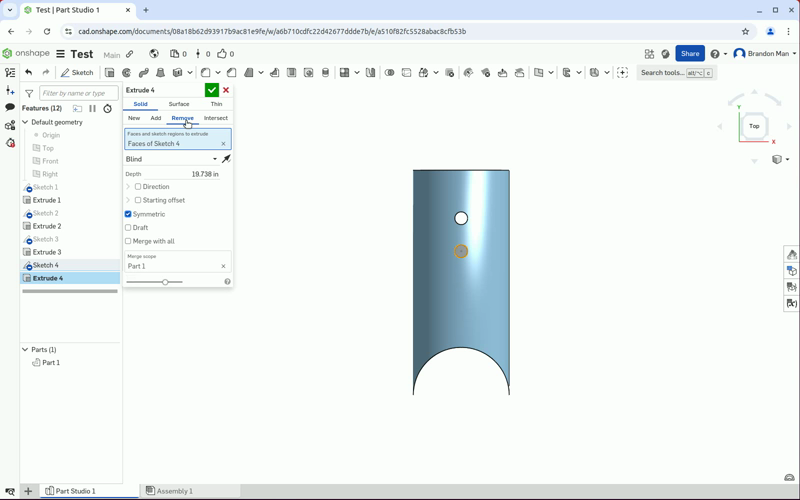
key(tab, 2)
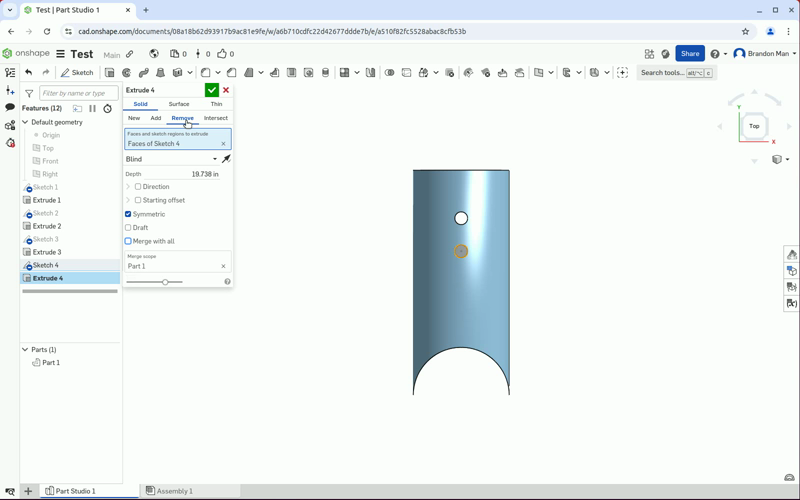
key(space)
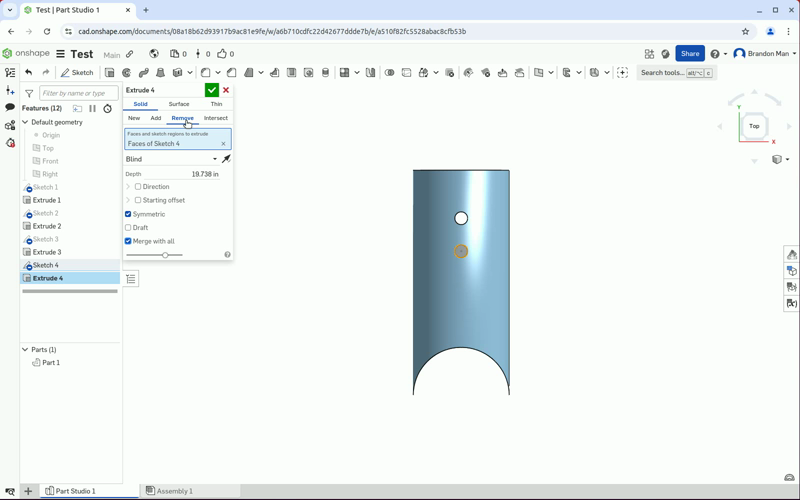
key(enter)
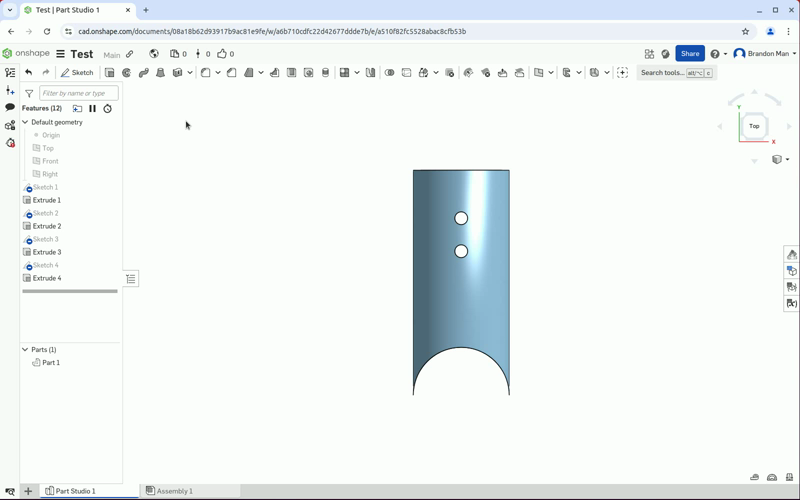
key(shift+h)
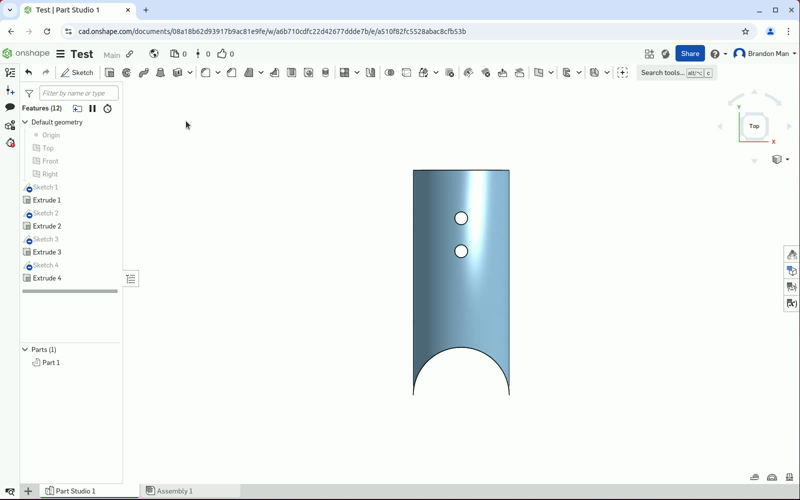
key(shift+h)
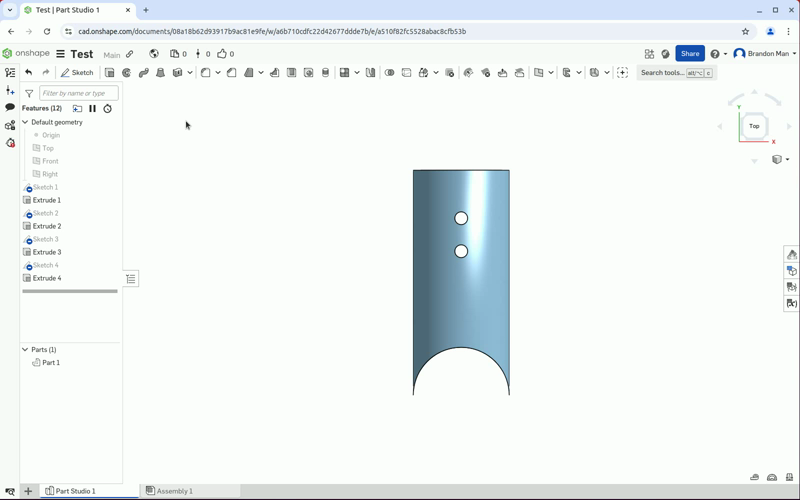
mouse_move(73, 189)
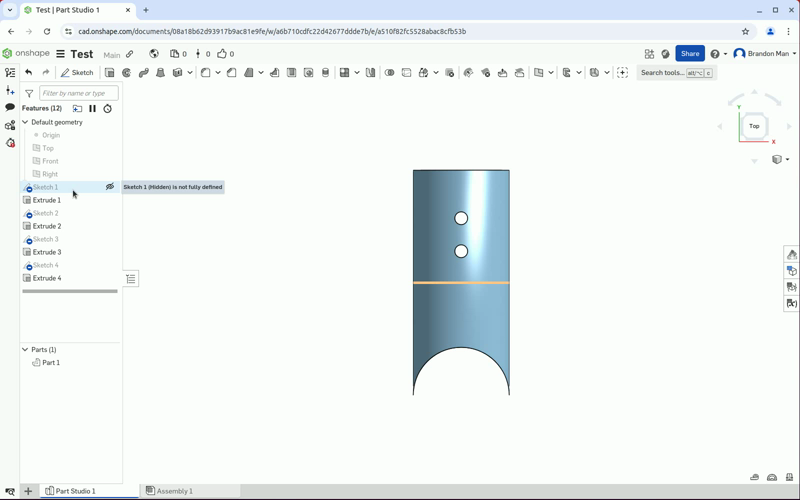
click(73, 189)
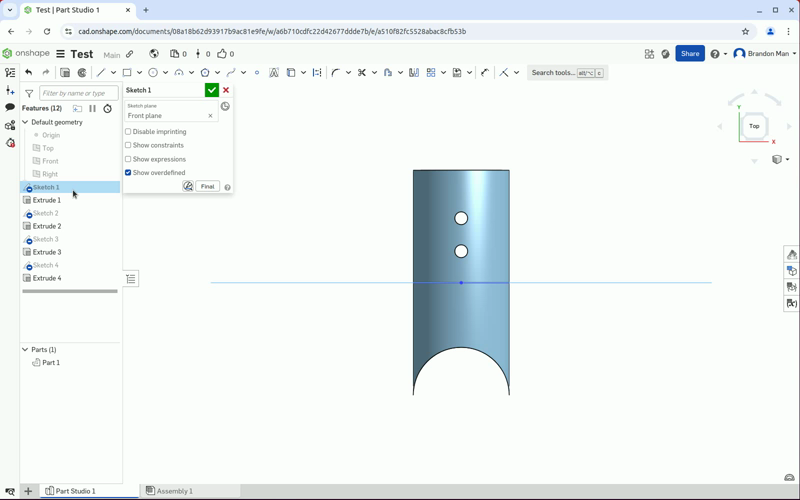
mouse_move(229, 92)
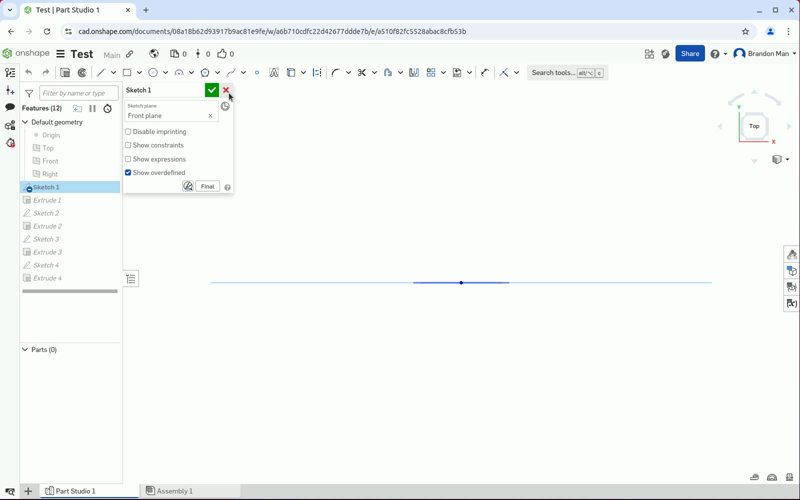
click(229, 92)
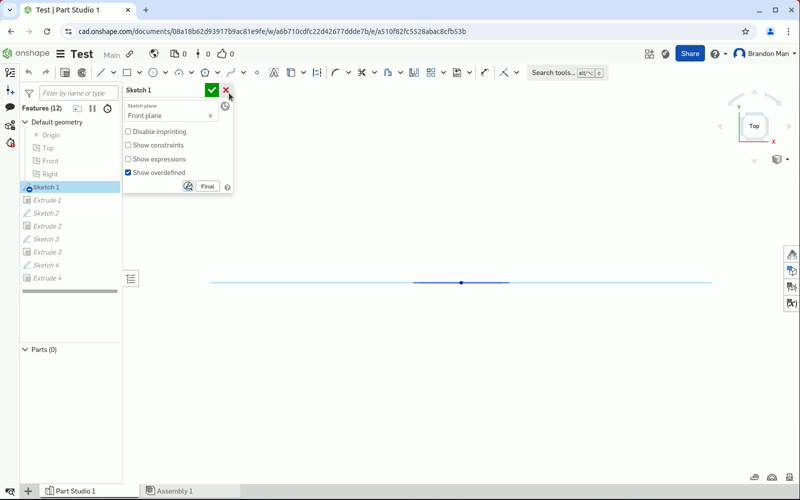
key(shift+s)
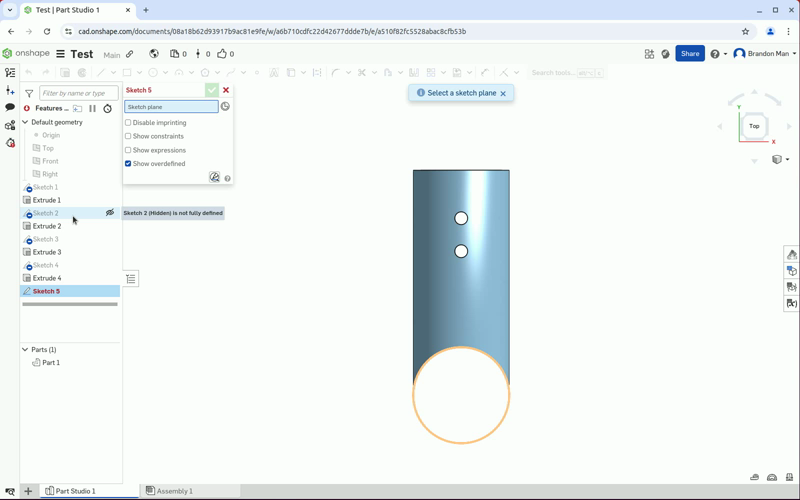
scroll(3)
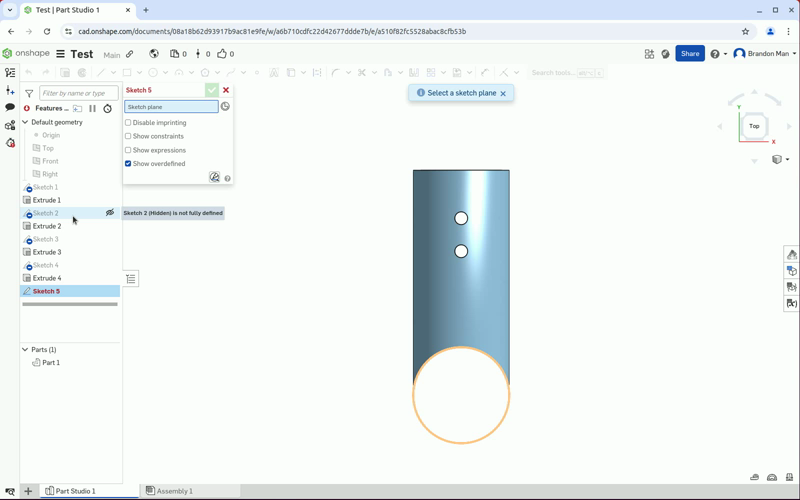
mouse_move(73, 150)
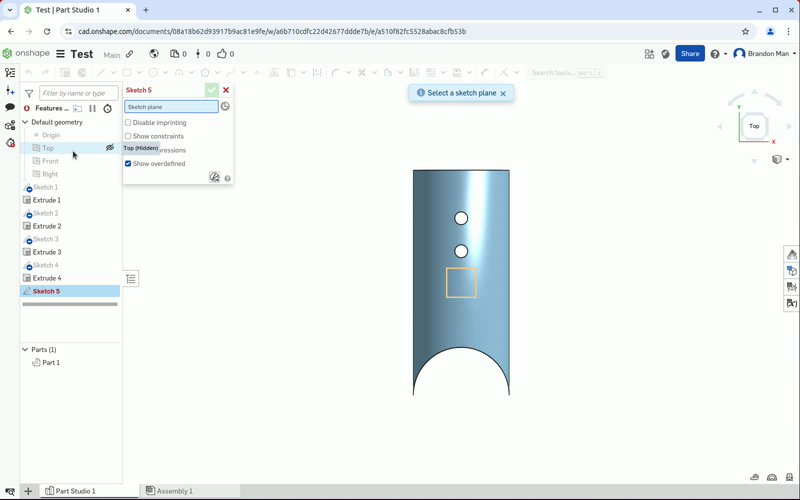
click(73, 150)
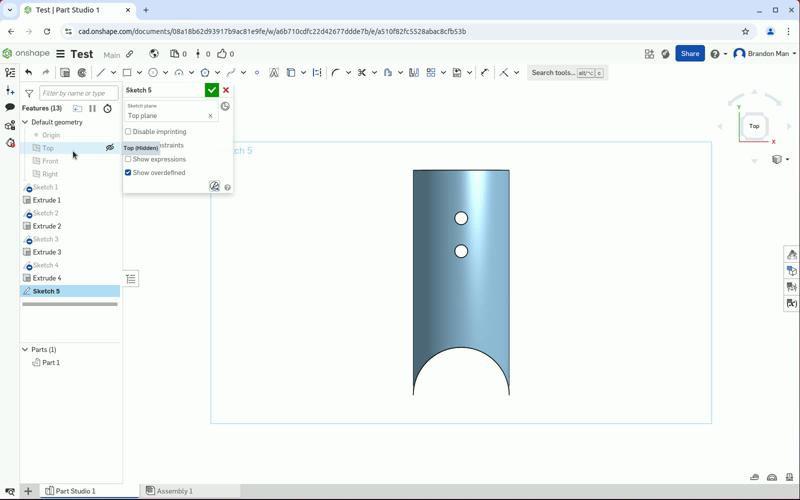
mouse_move(73, 352)
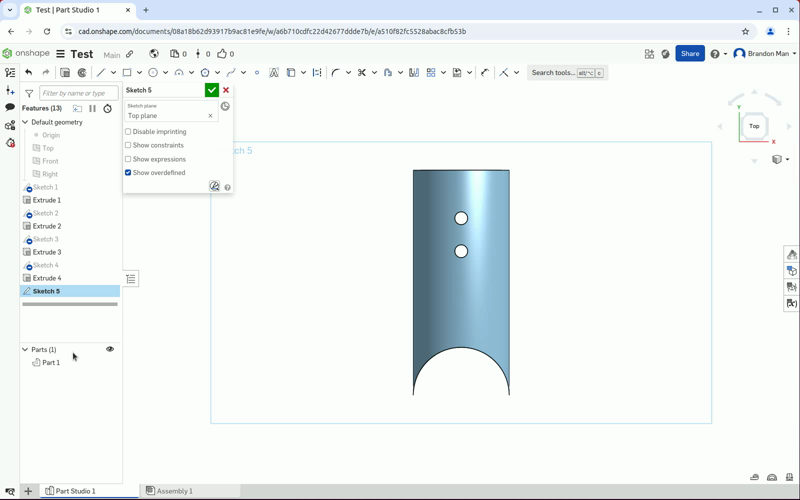
key(y)
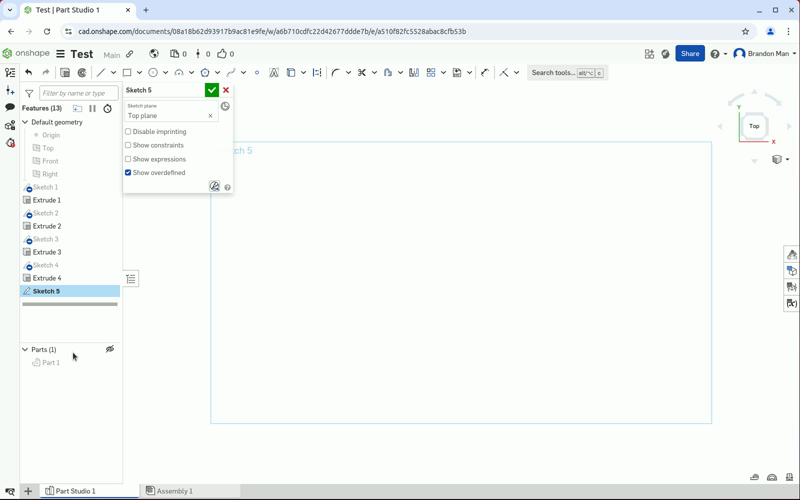
key(c)
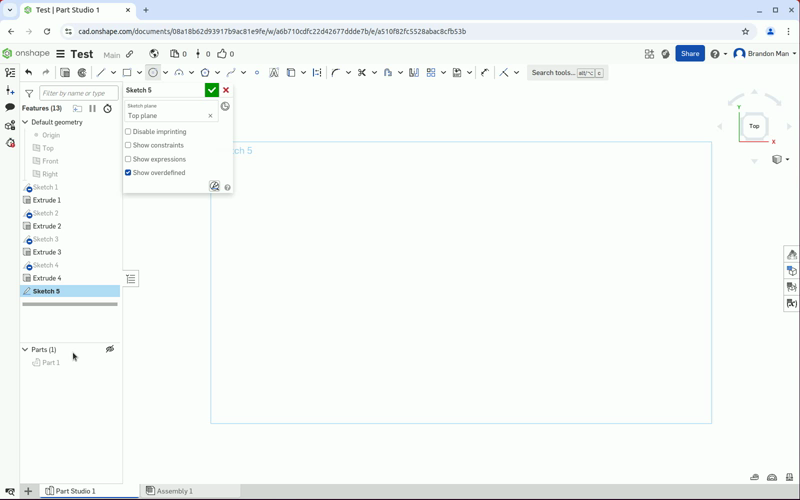
key_down(shift)
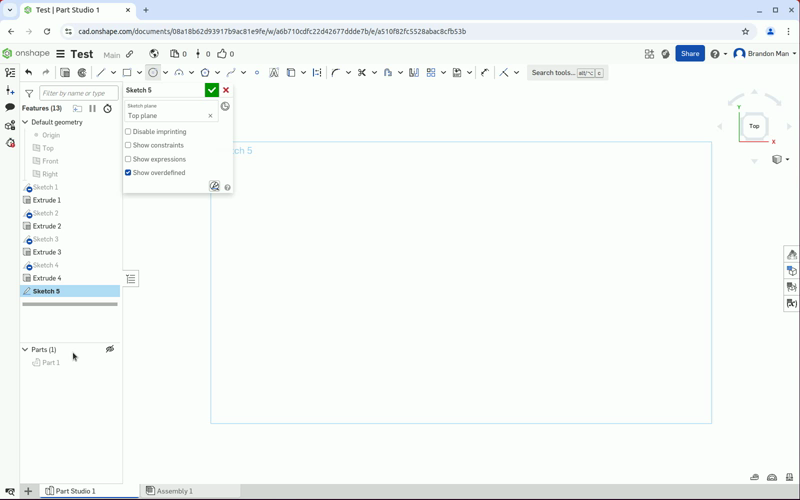
mouse_move(461, 282)
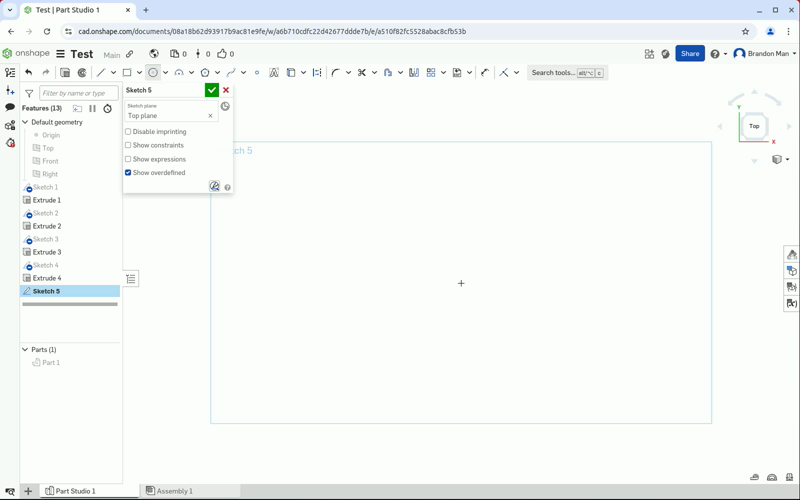
click(461, 282)
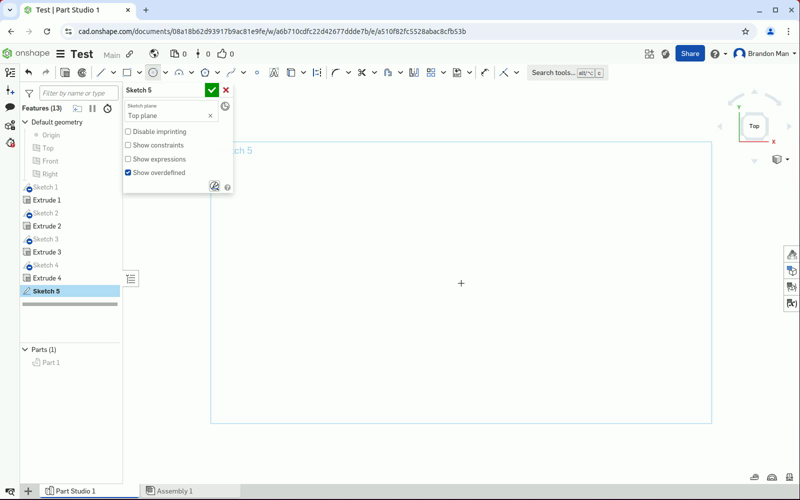
key_up(shift)
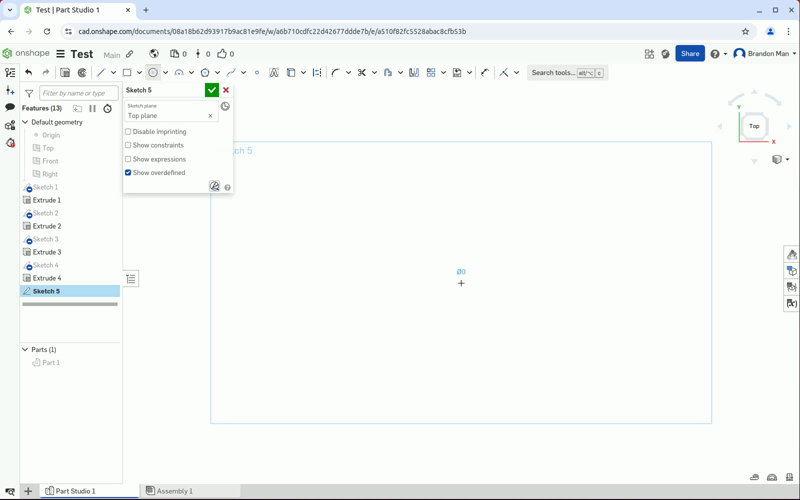
mouse_move(467, 282)
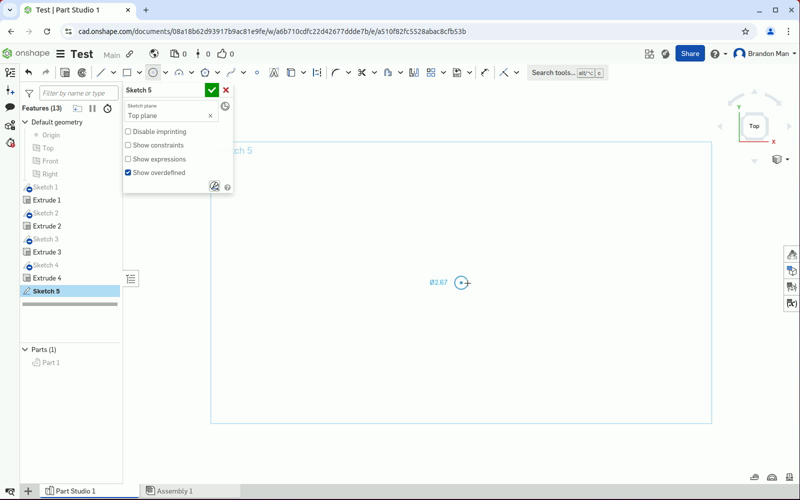
click(467, 282)
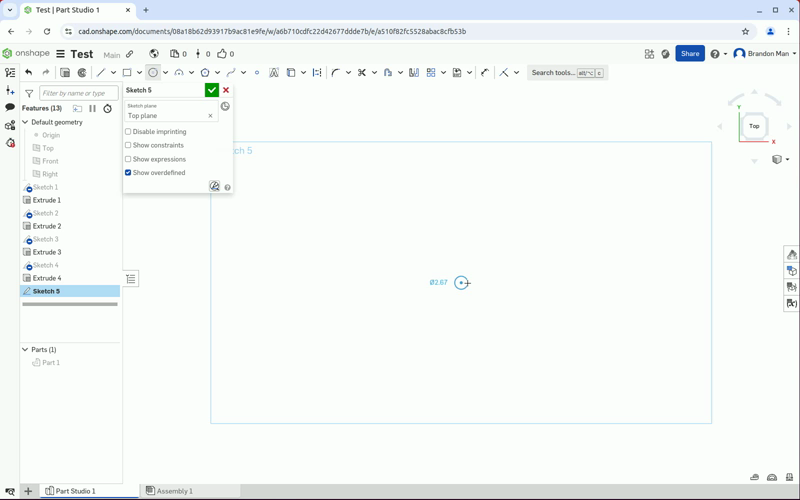
key(esc)
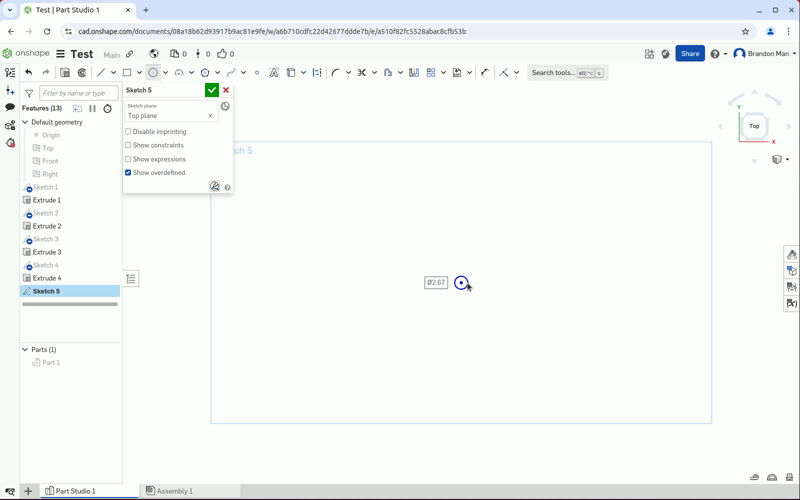
mouse_move(463, 281)
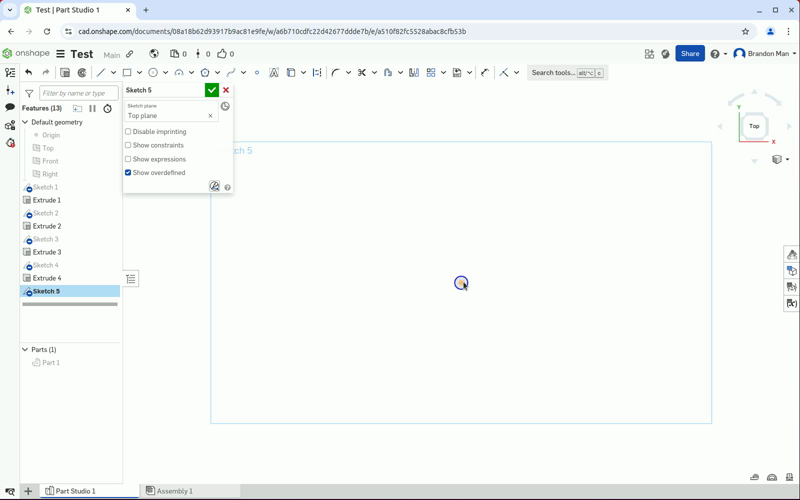
scroll(6)
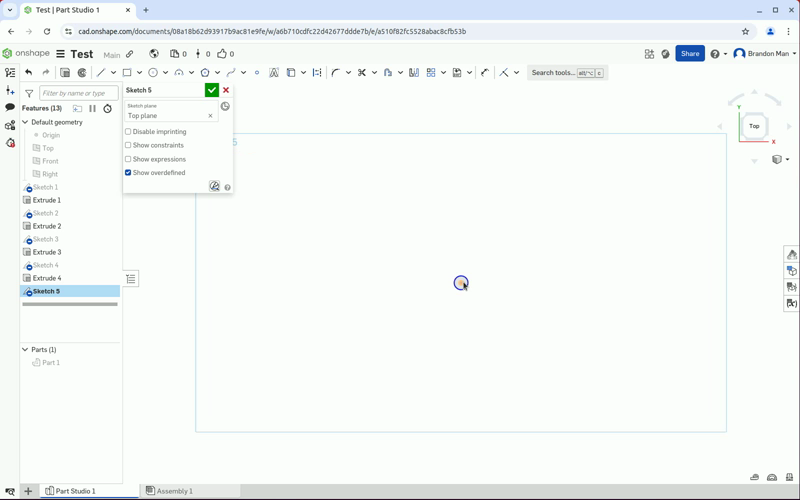
scroll(6)
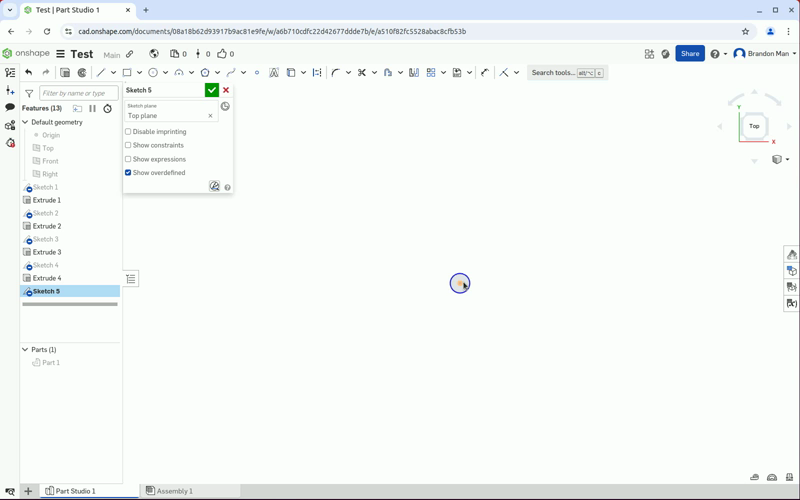
scroll(6)
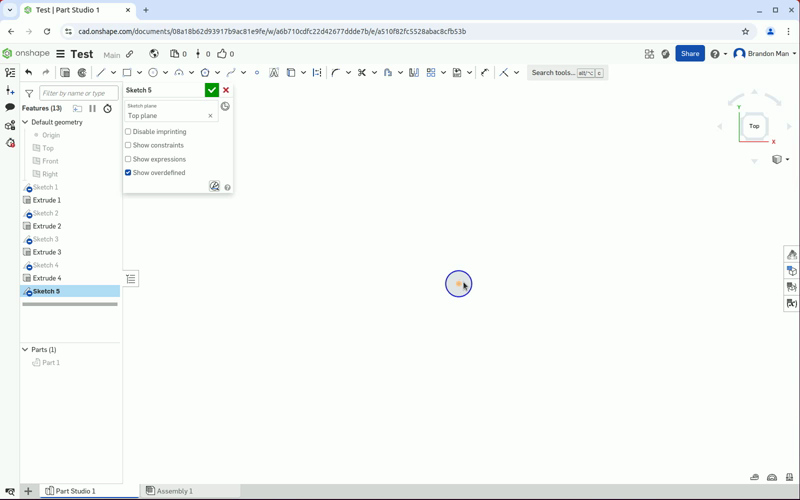
scroll(6)
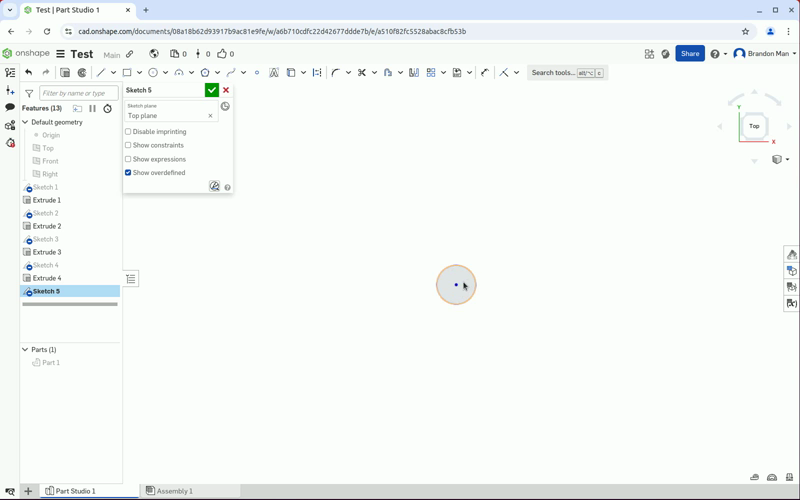
scroll(6)
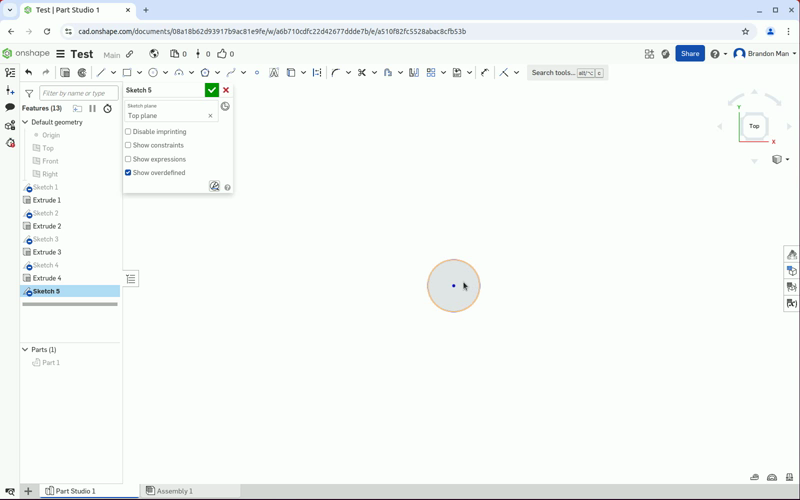
scroll(6)
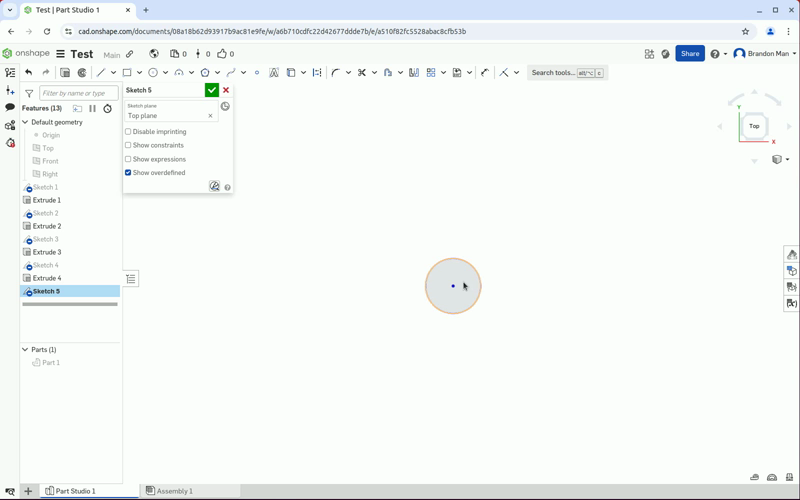
scroll(6)
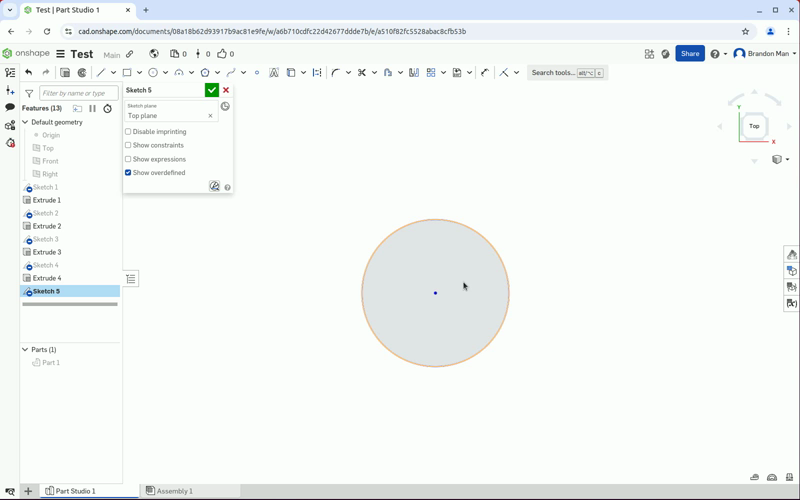
click(463, 281)
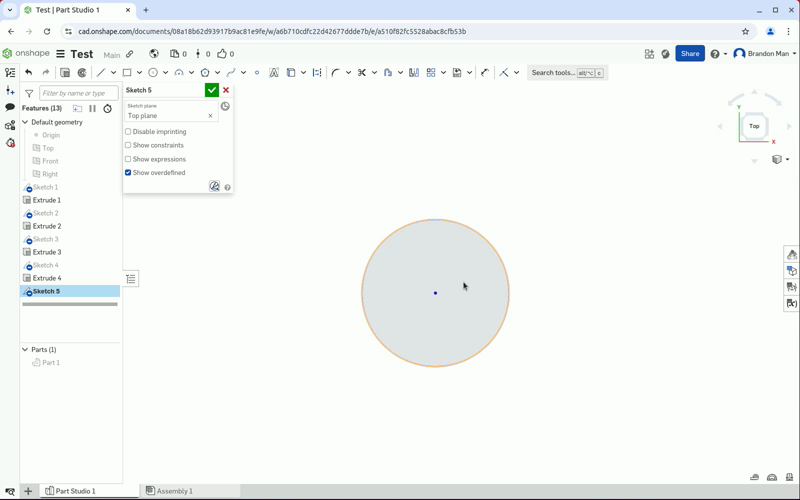
scroll(-6)
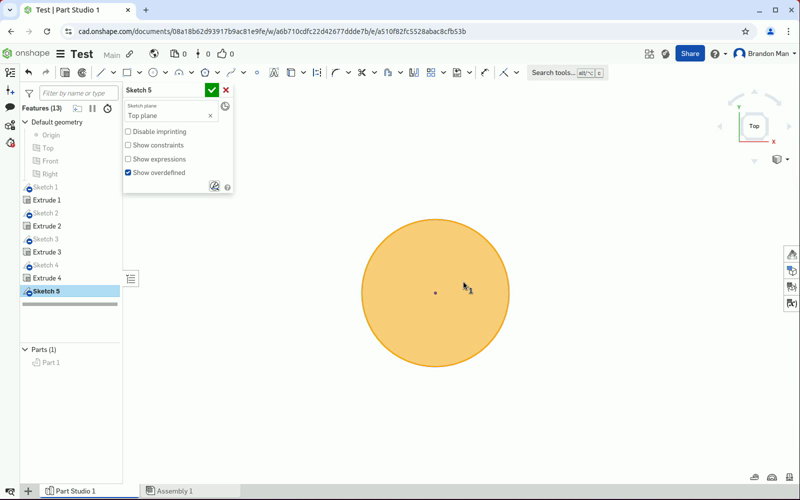
scroll(-6)
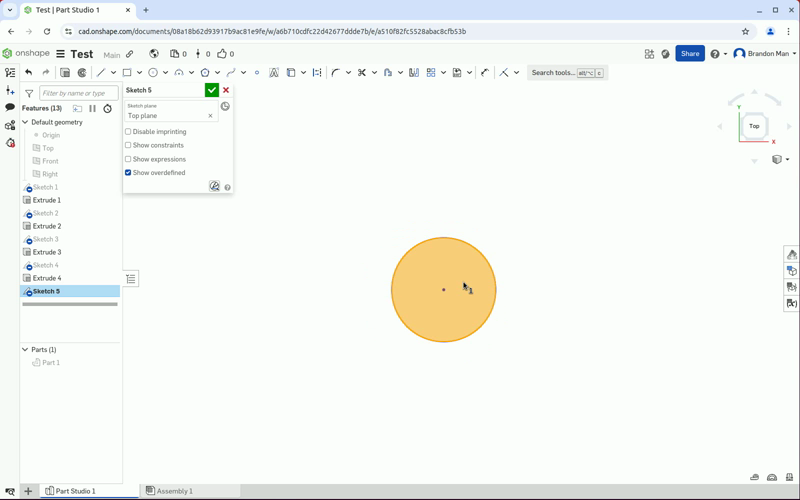
scroll(-6)
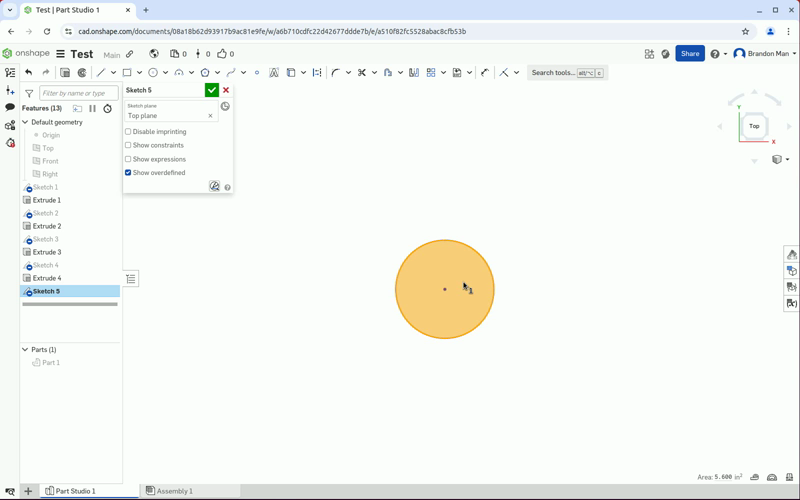
scroll(-6)
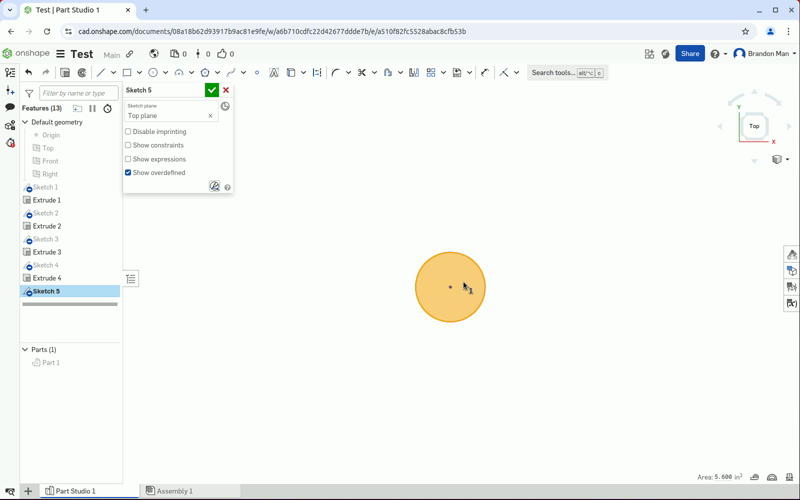
scroll(-6)
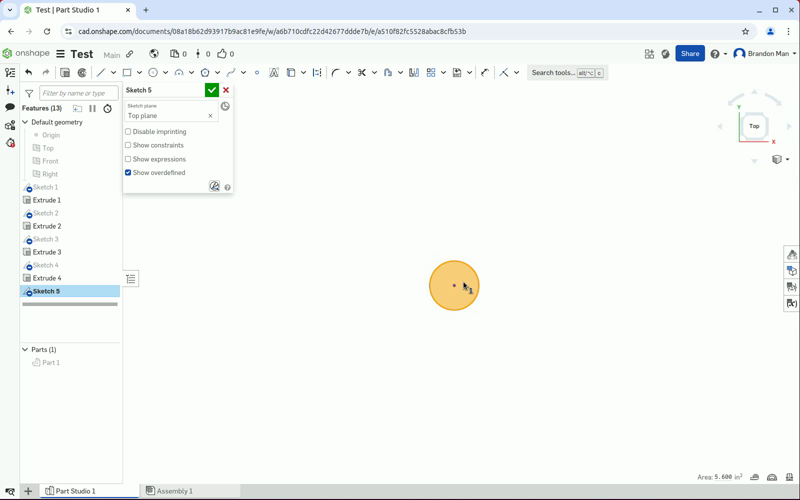
scroll(-6)
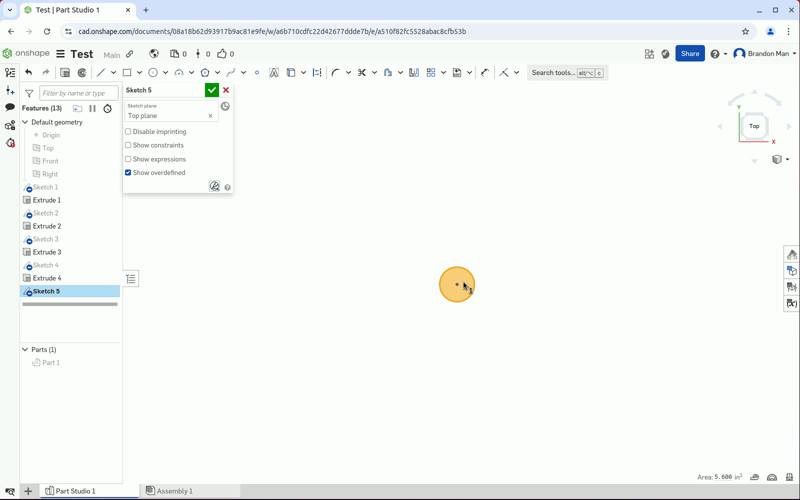
scroll(-6)
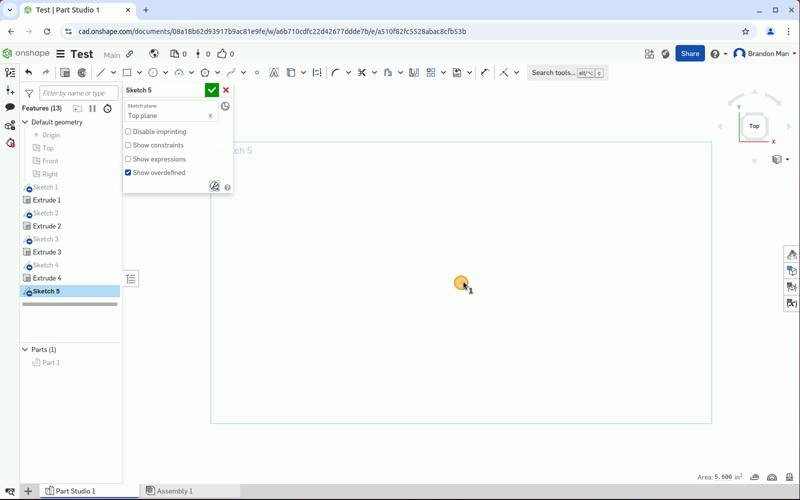
mouse_move(73, 352)
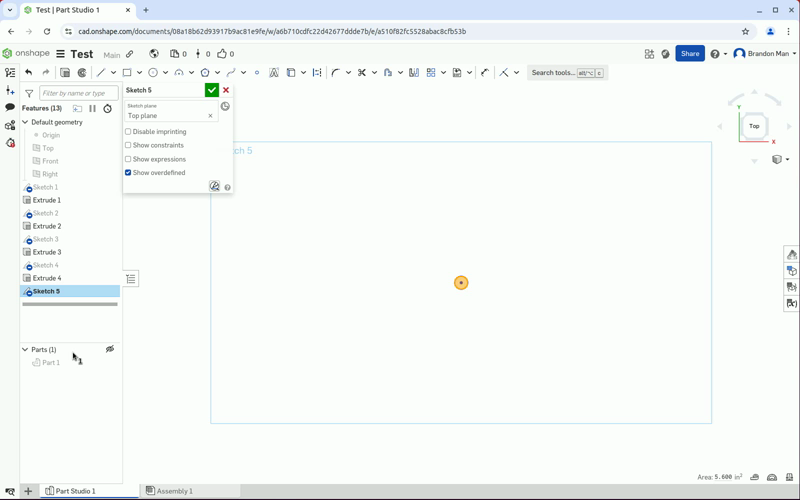
key(shift+y)
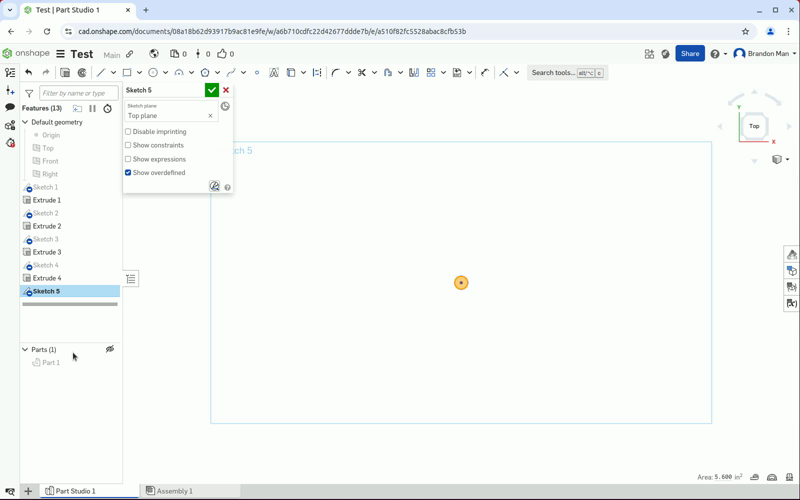
key(shift+e)
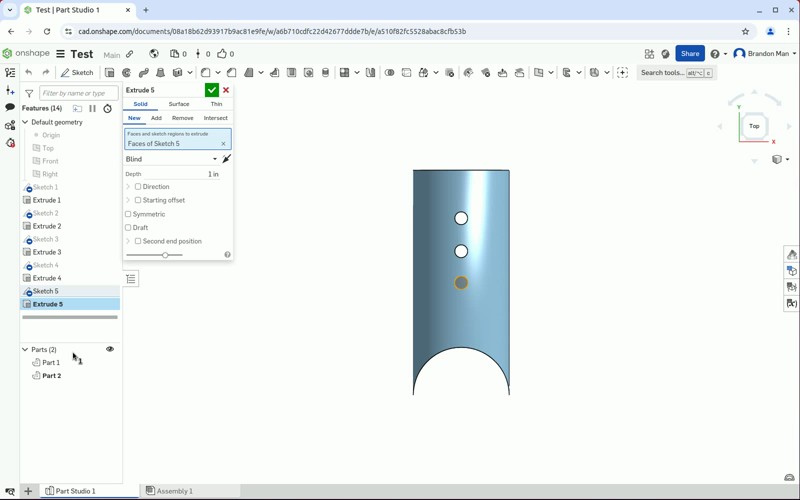
mouse_move(143, 106)
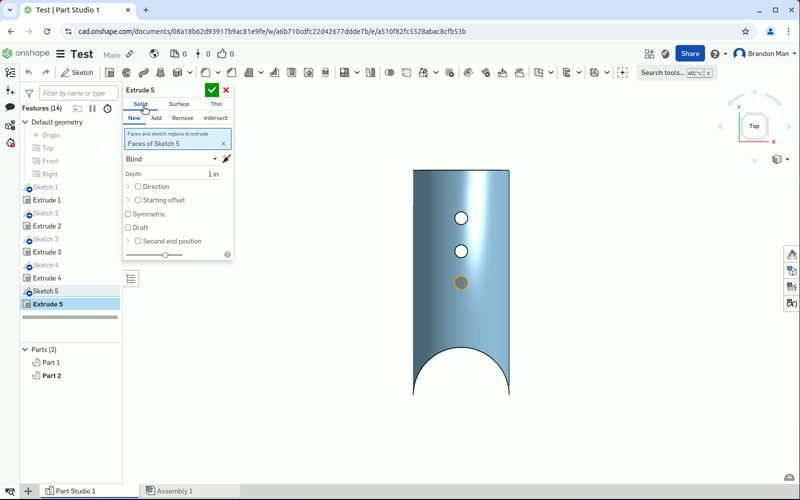
click(143, 106)
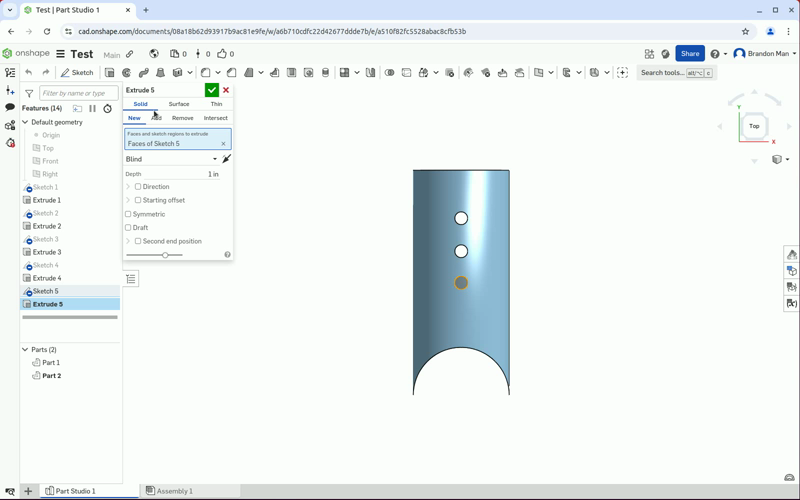
mouse_move(186, 120)
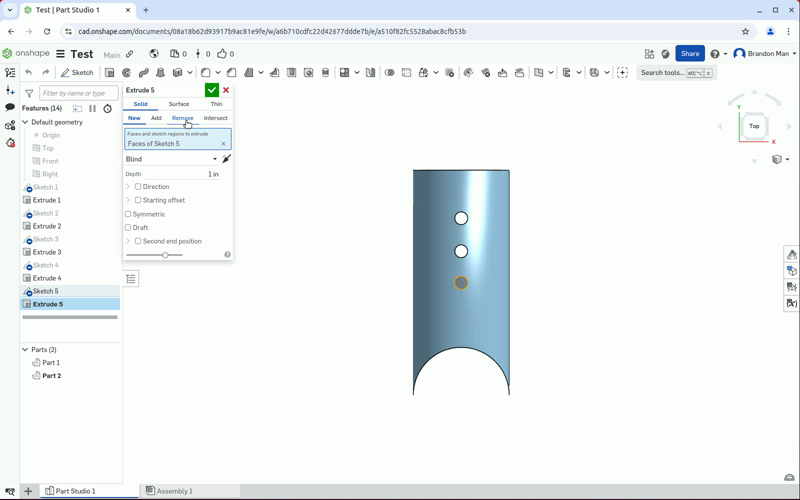
click(186, 120)
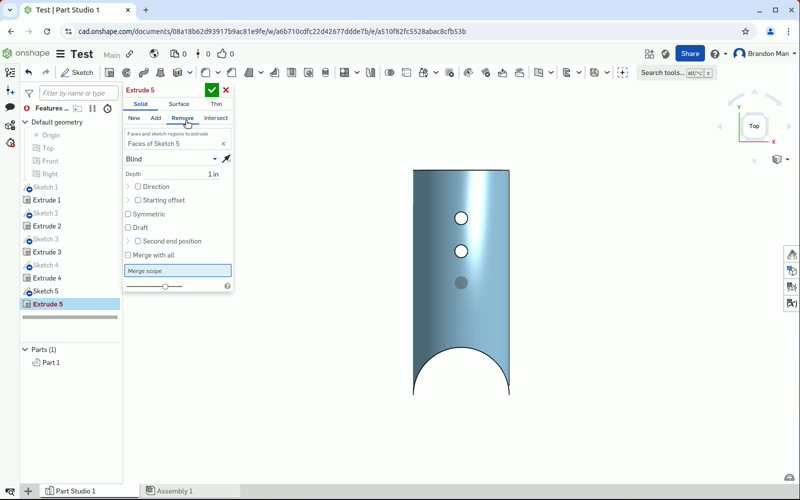
key(tab, 4)
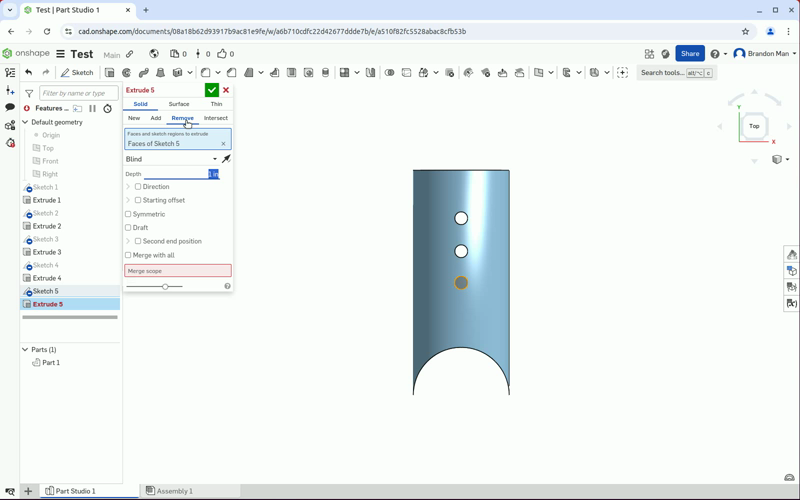
text(19.738)
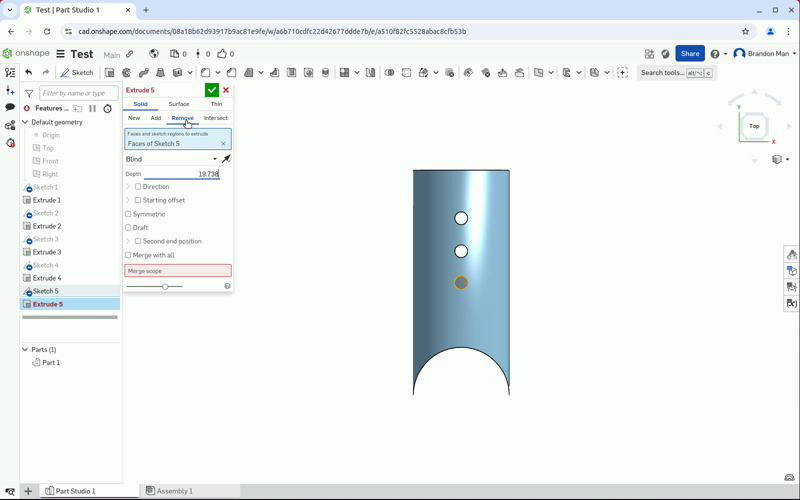
key(tab, 3)
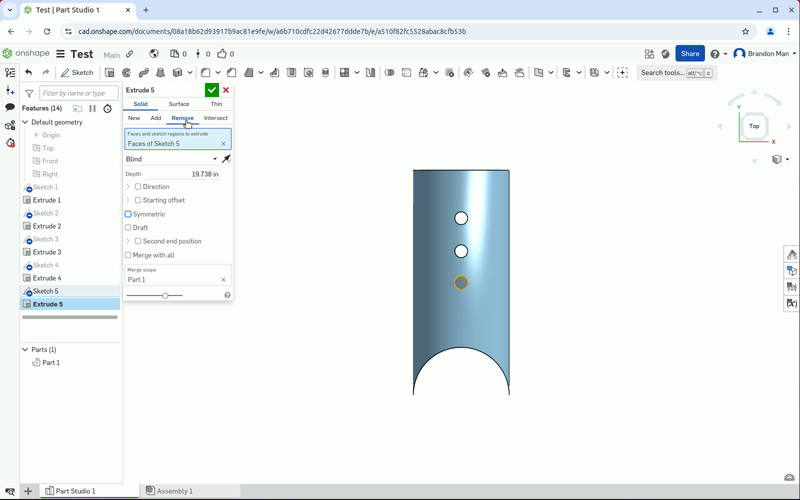
key(space)
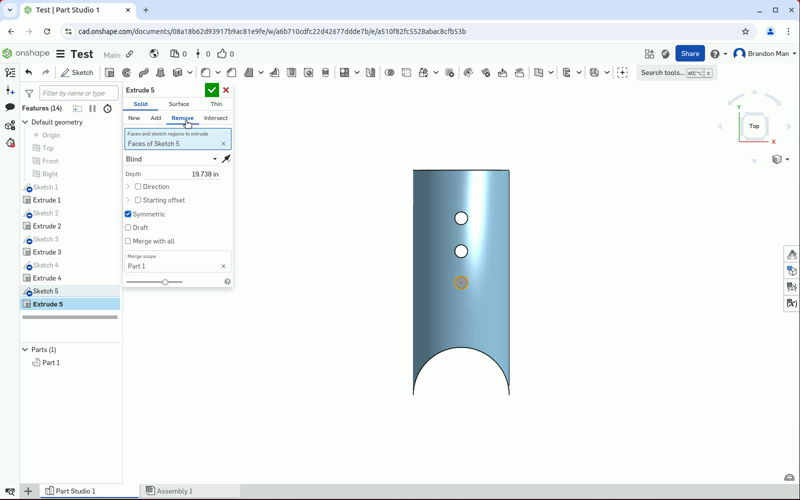
key(tab, 2)
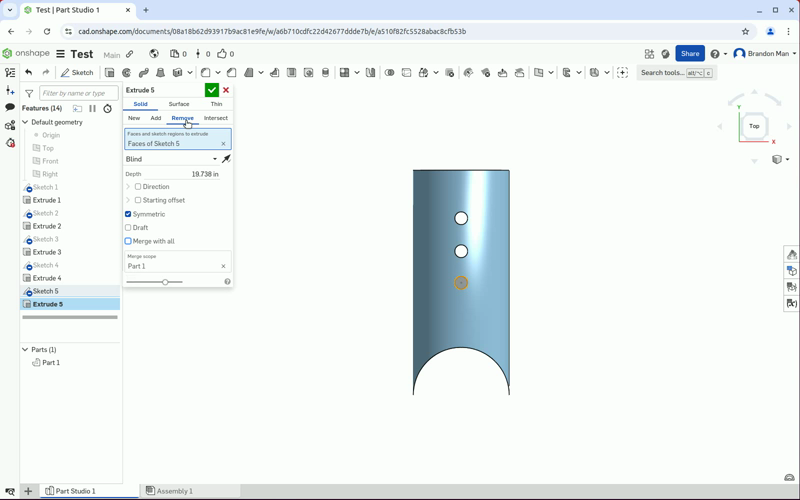
key(space)
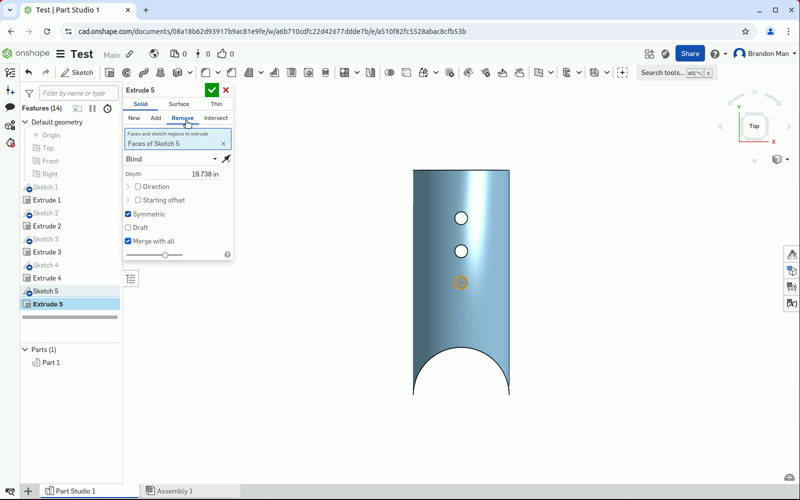
key(enter)
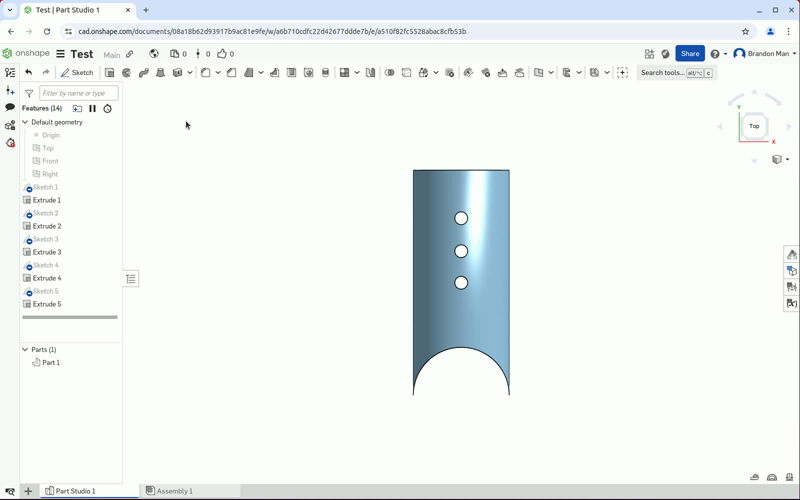
key(shift+h)
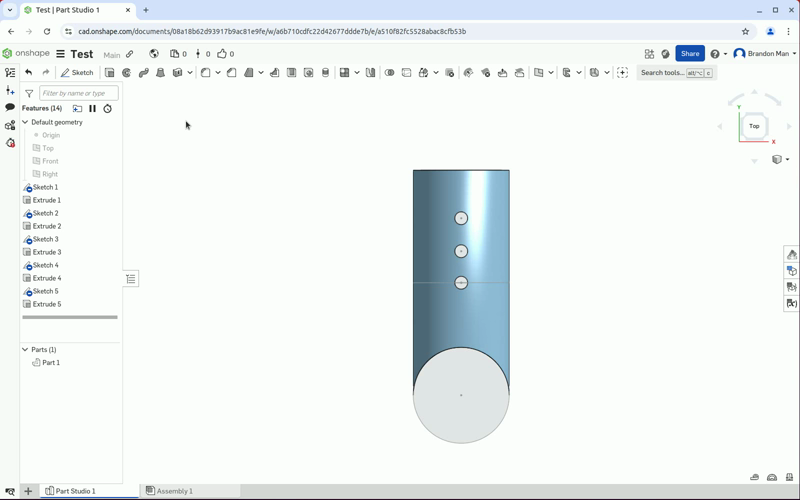
key(shift+h)
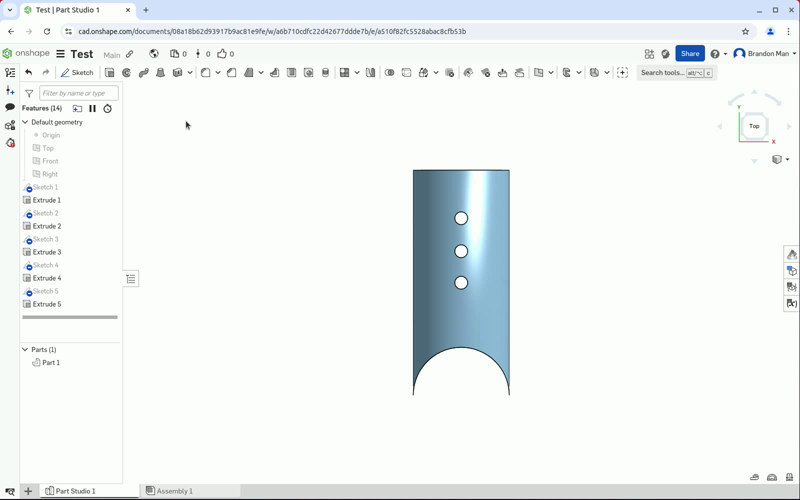
mouse_move(73, 189)
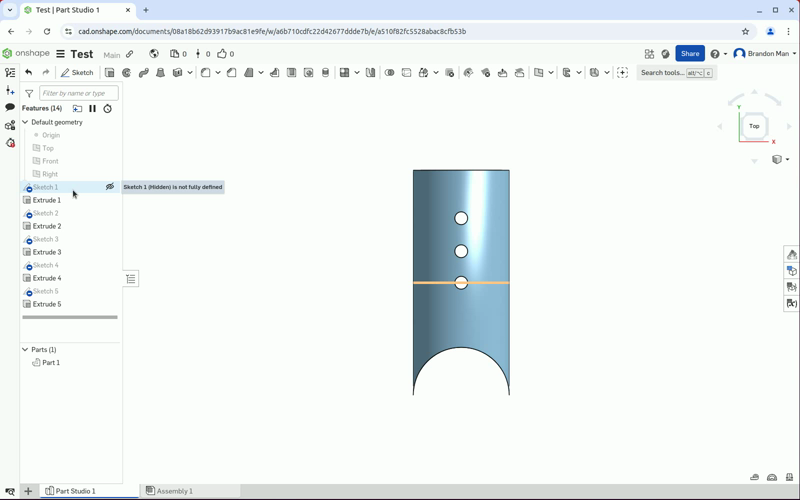
click(73, 189)
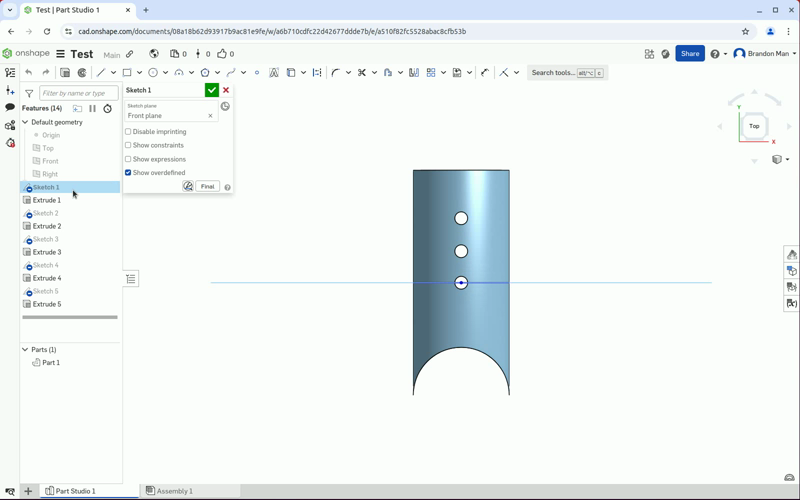
mouse_move(229, 92)
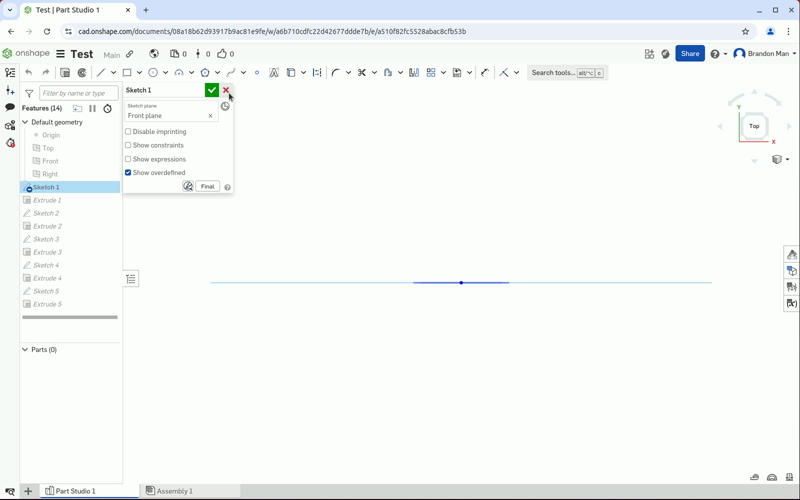
click(229, 92)
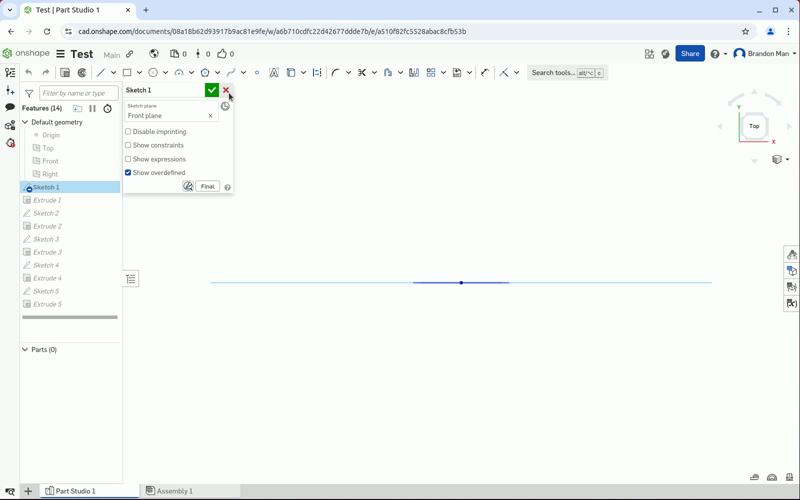
key(shift+s)
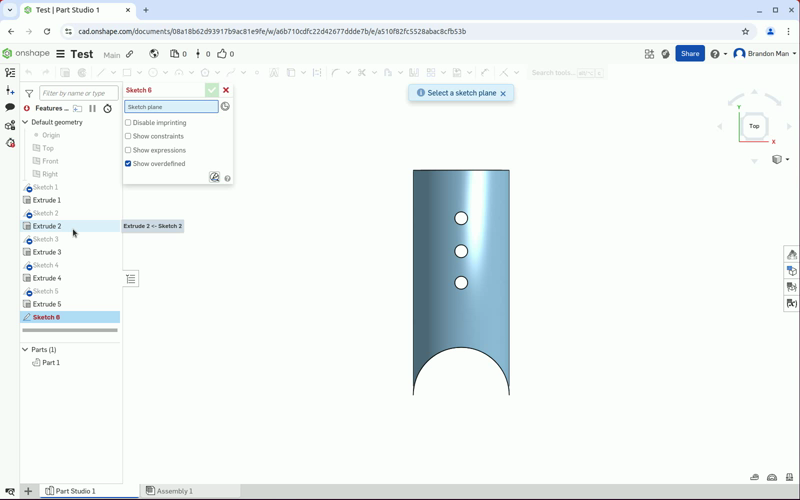
scroll(3)
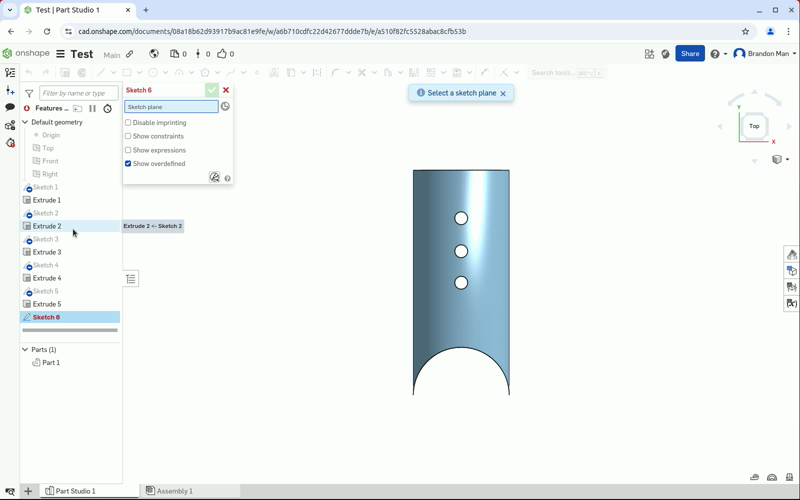
mouse_move(73, 150)
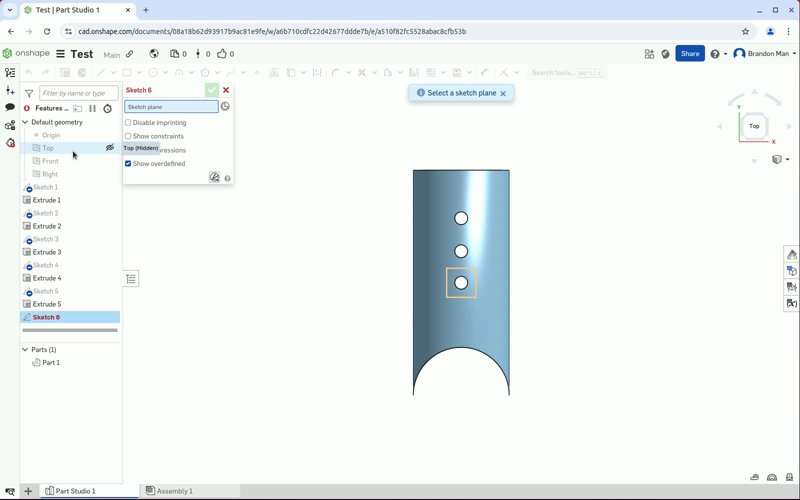
click(73, 150)
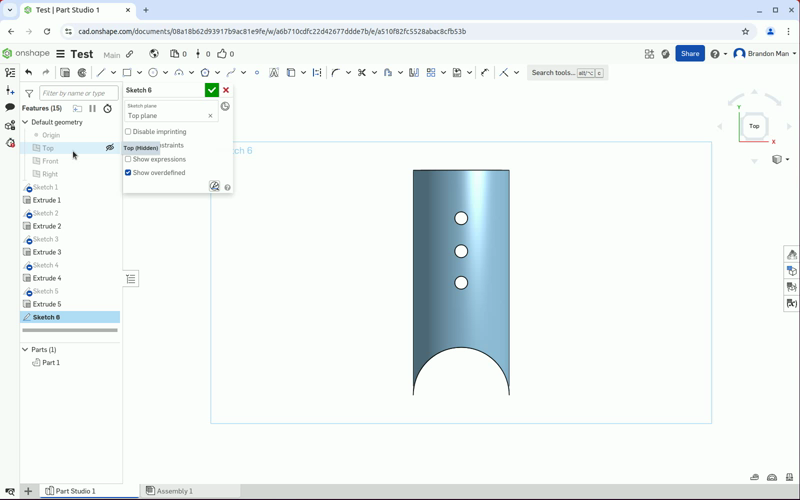
mouse_move(73, 352)
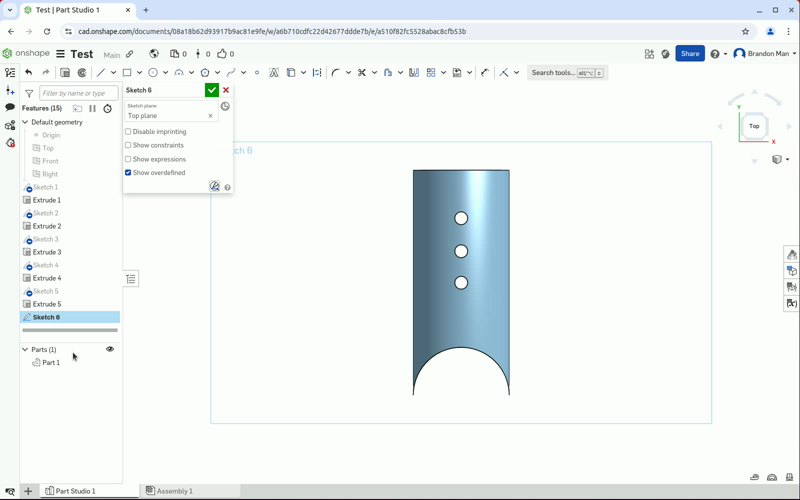
key(y)
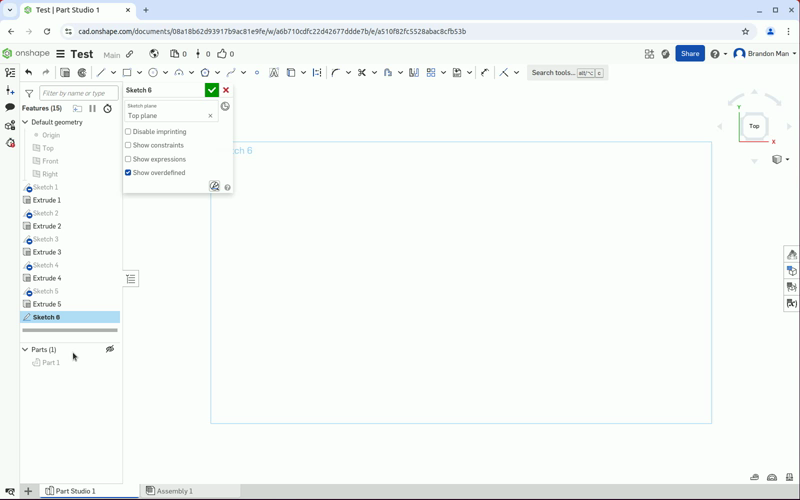
key(c)
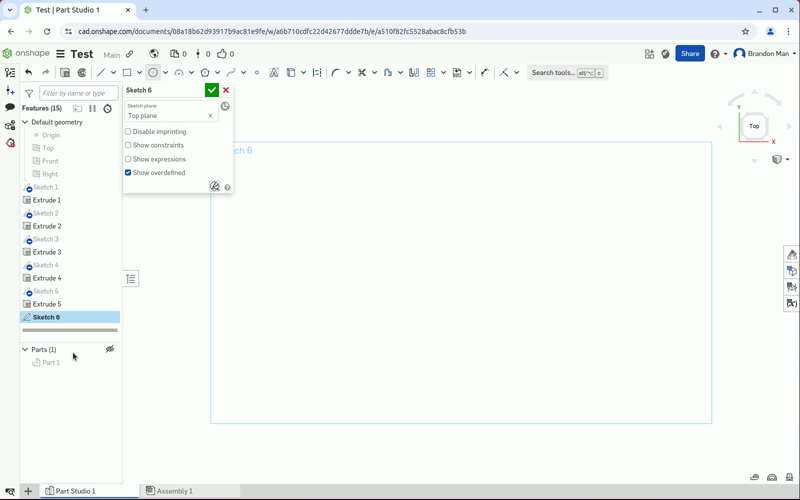
key_down(shift)
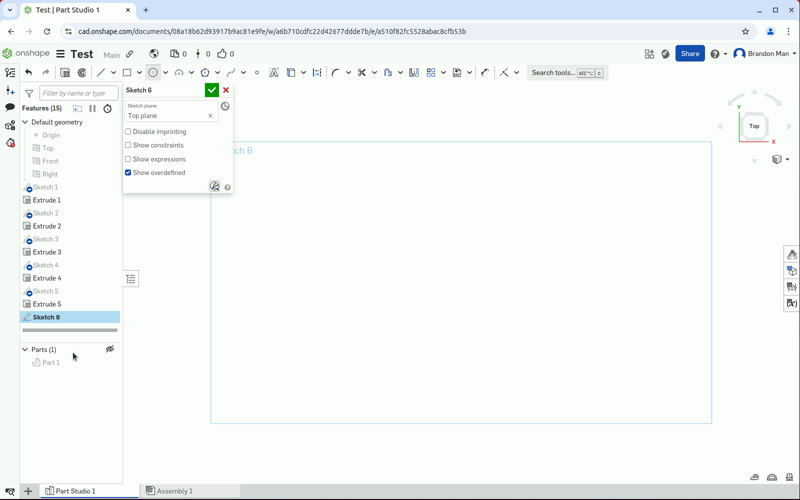
mouse_move(461, 314)
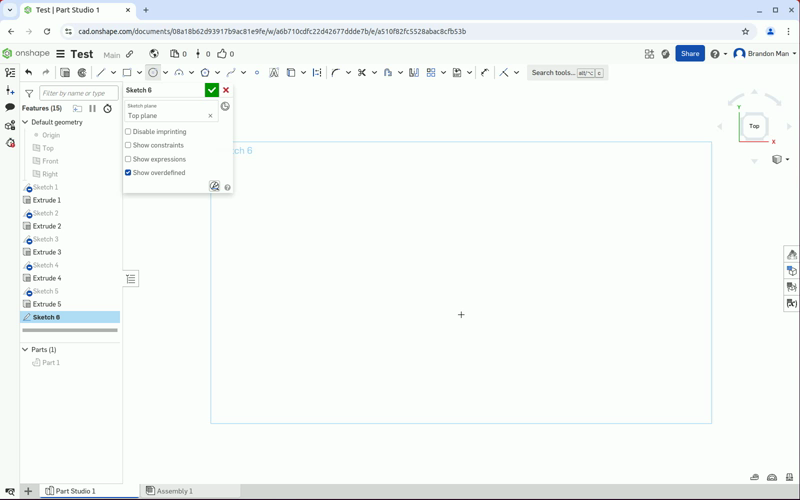
click(461, 314)
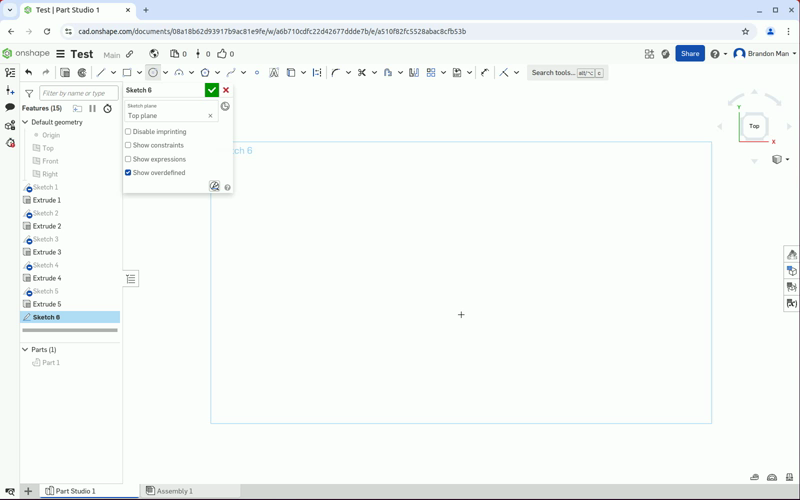
key_up(shift)
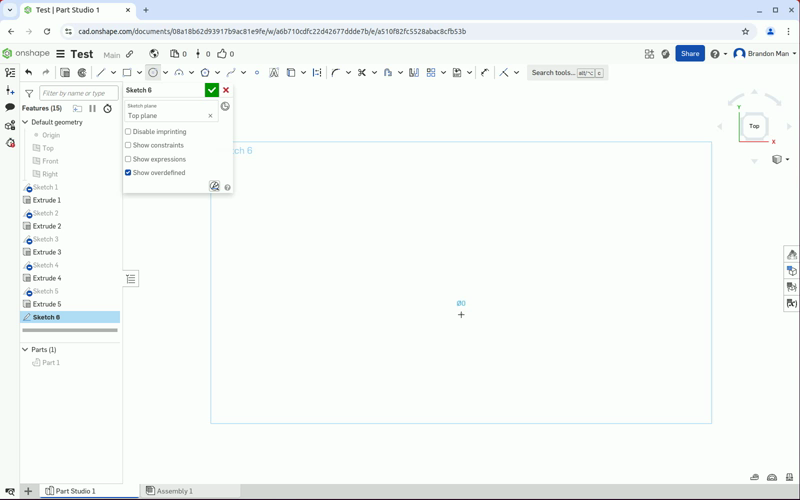
mouse_move(467, 314)
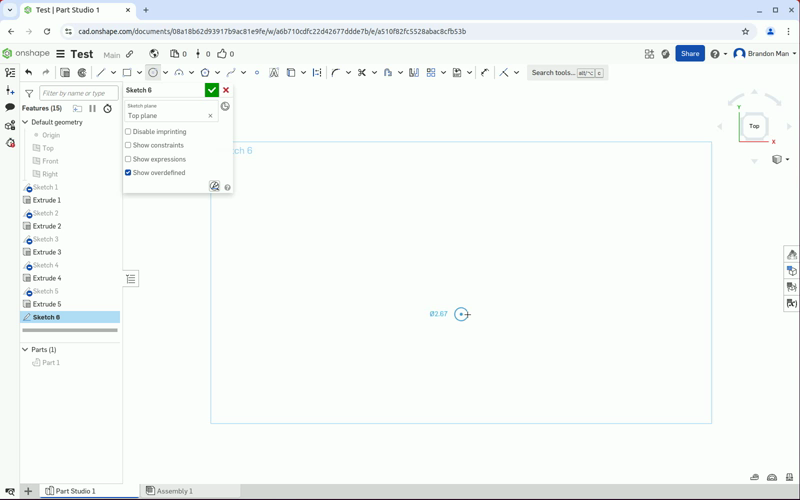
click(467, 314)
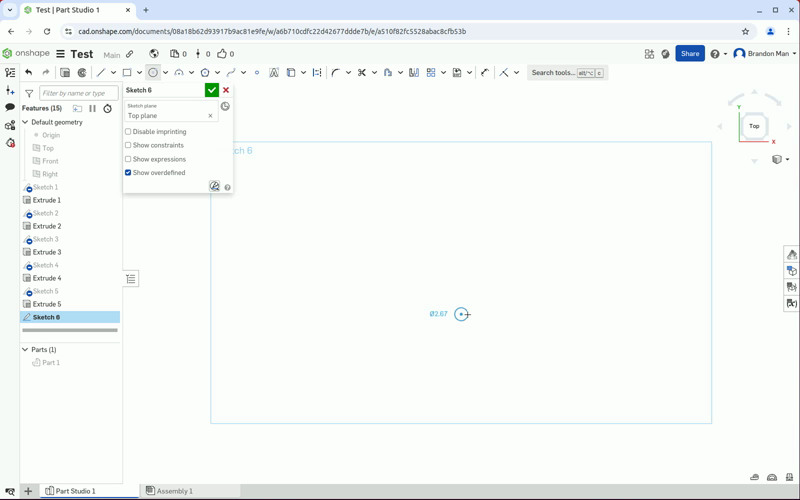
key(esc)
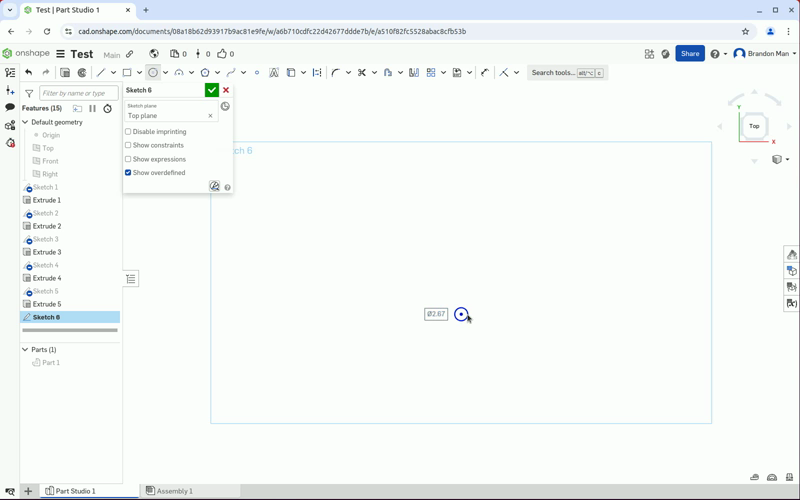
mouse_move(460, 314)
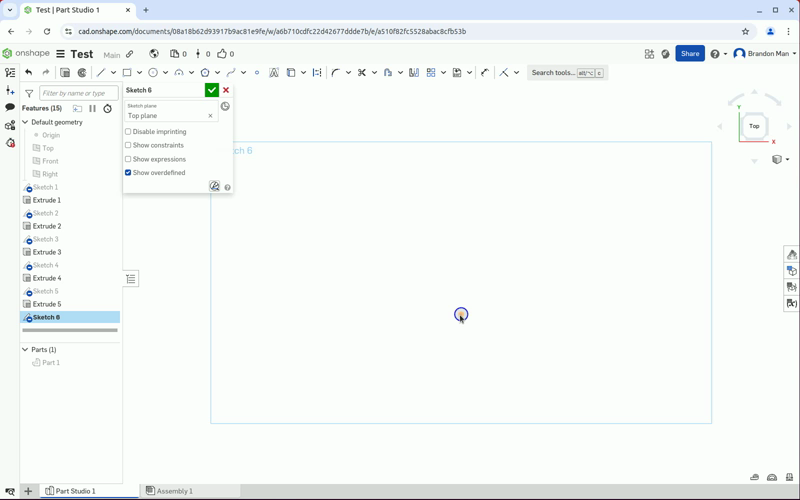
scroll(6)
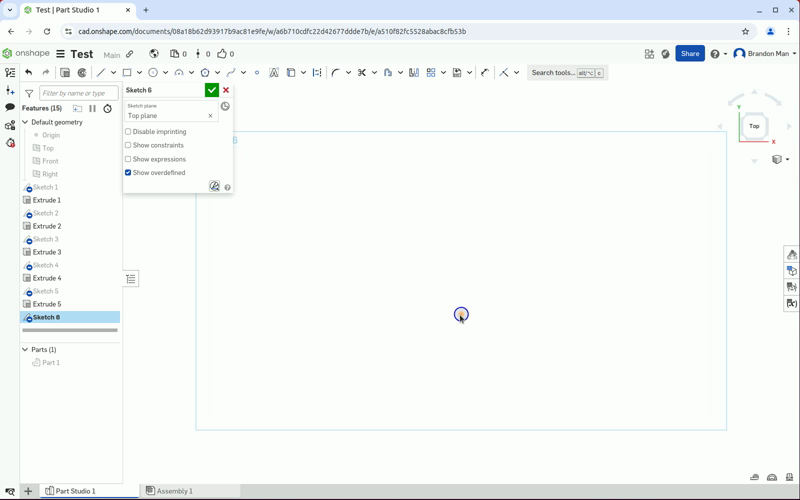
scroll(6)
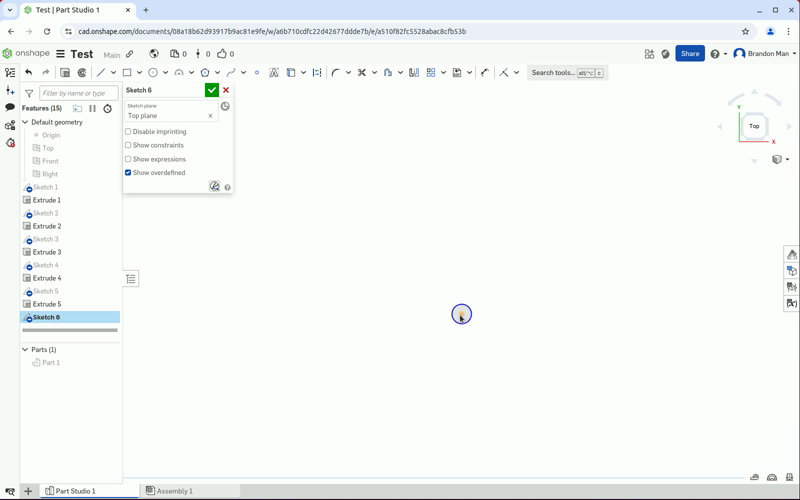
scroll(6)
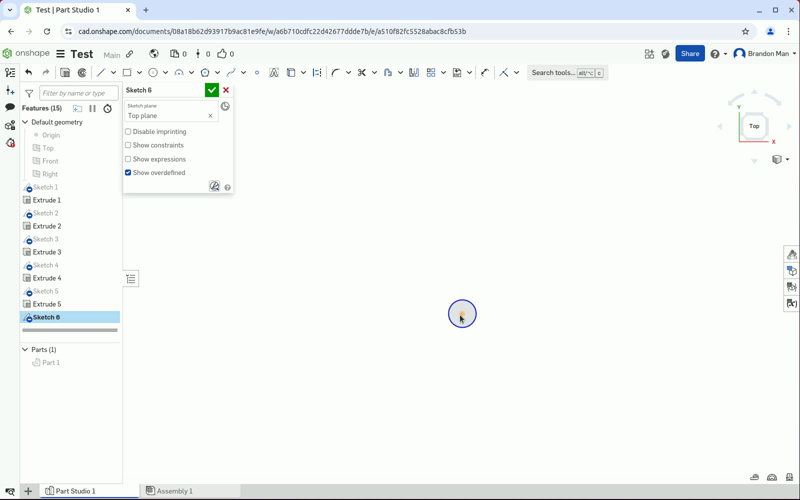
scroll(6)
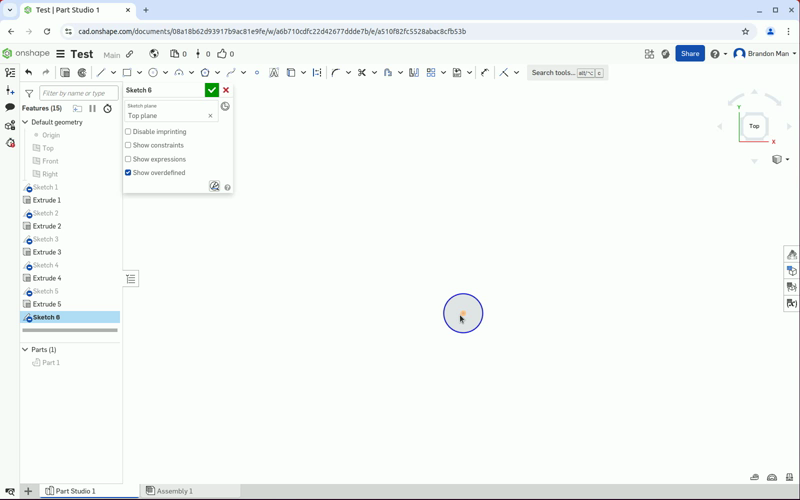
scroll(6)
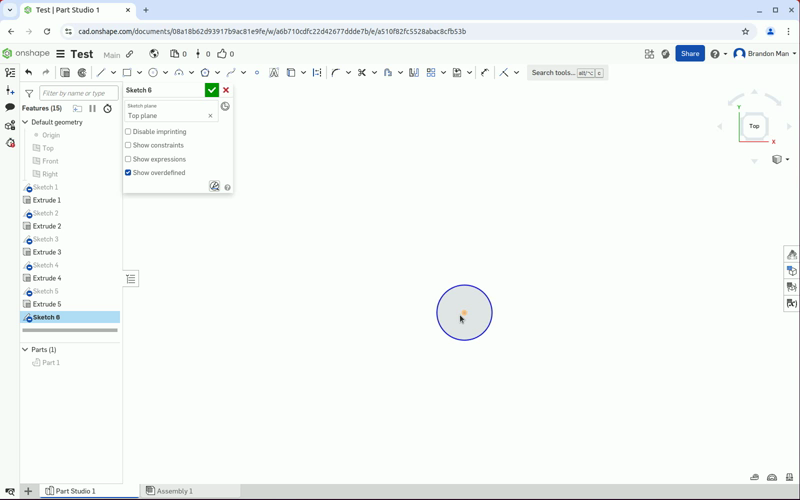
scroll(6)
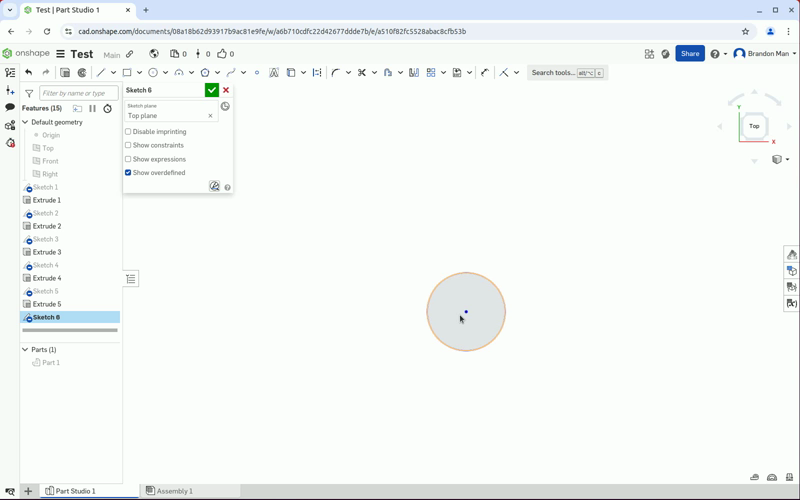
scroll(6)
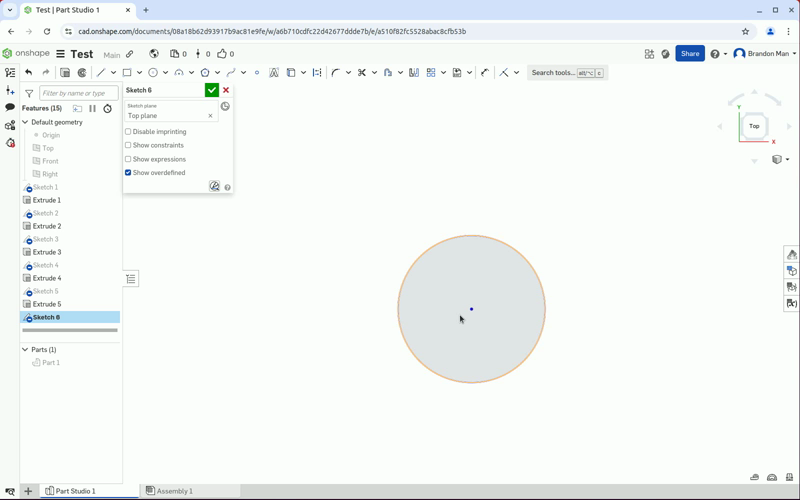
click(460, 314)
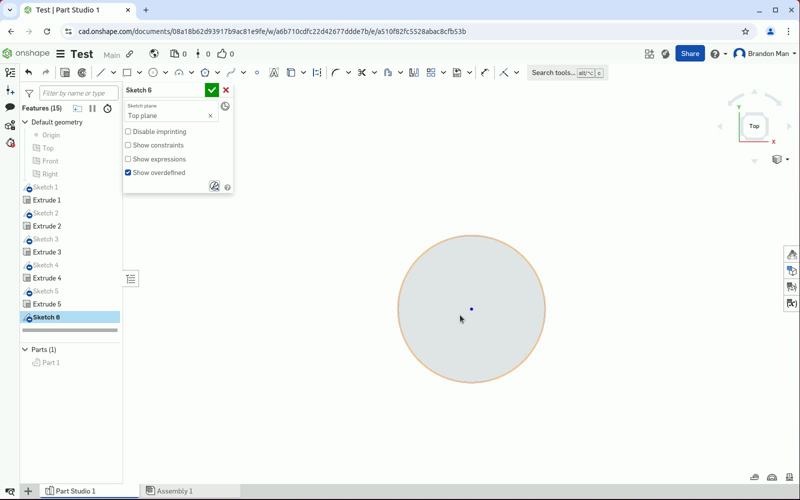
scroll(-6)
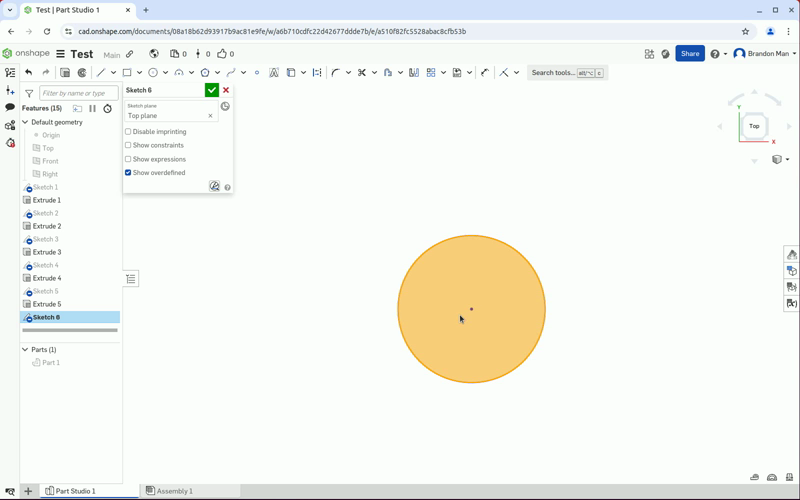
scroll(-6)
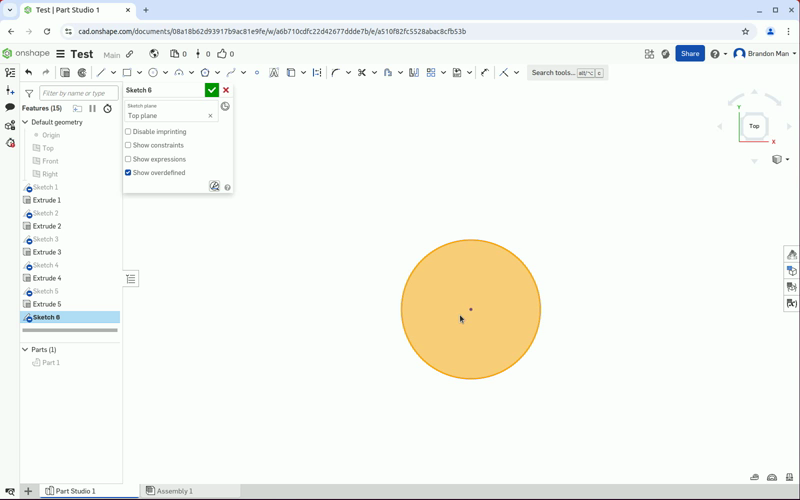
scroll(-6)
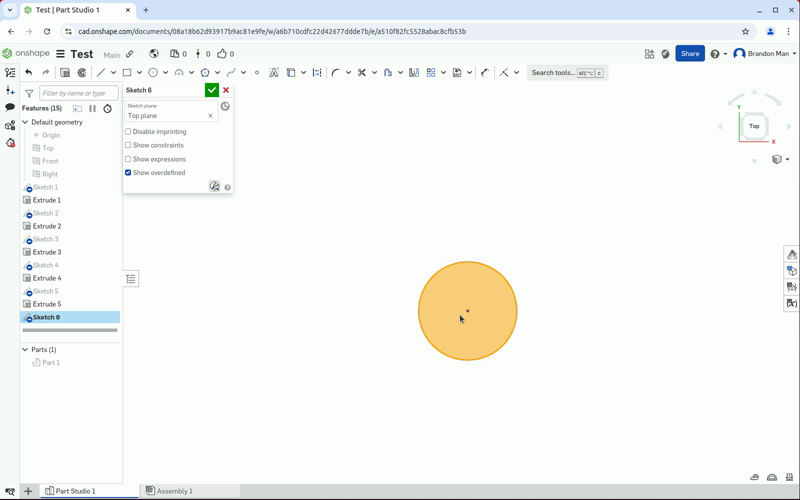
scroll(-6)
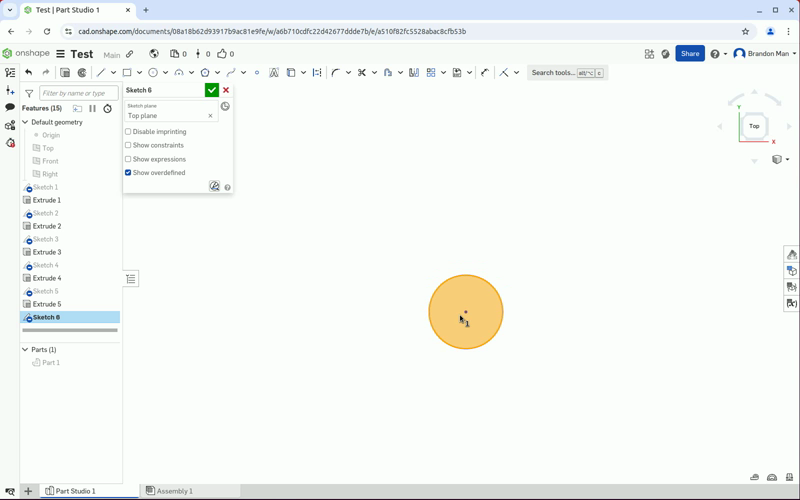
scroll(-6)
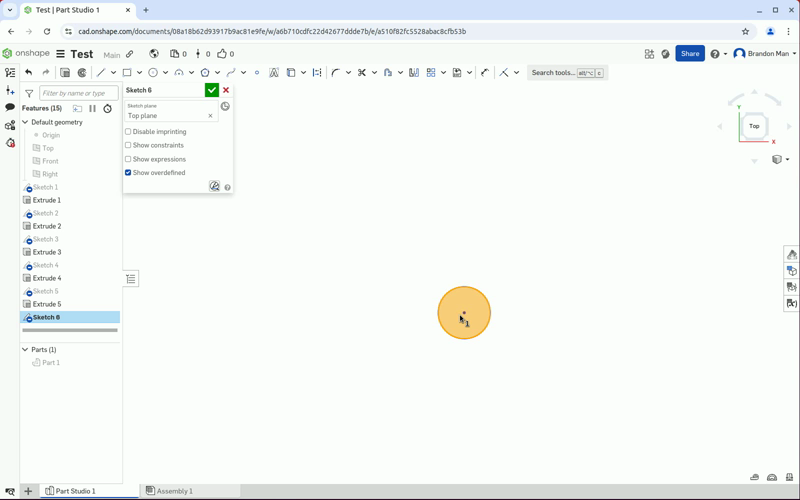
scroll(-6)
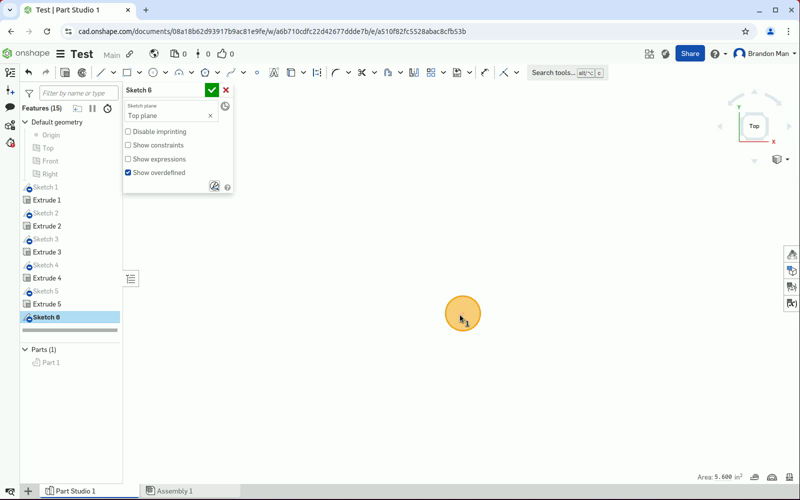
scroll(-6)
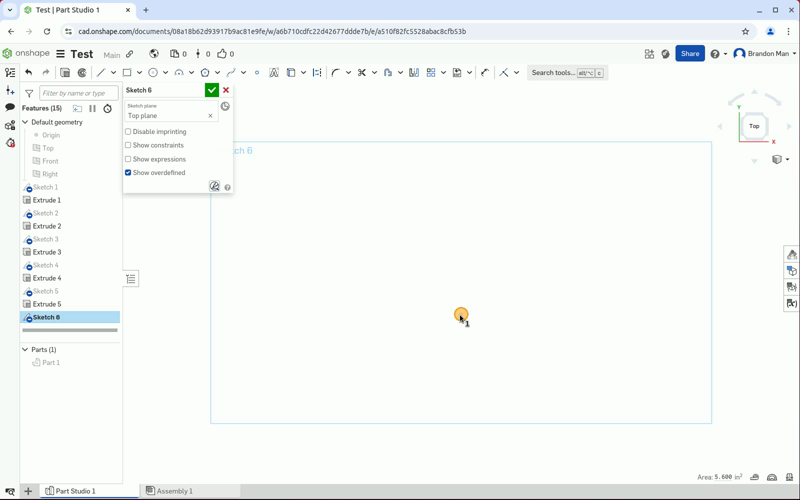
mouse_move(73, 352)
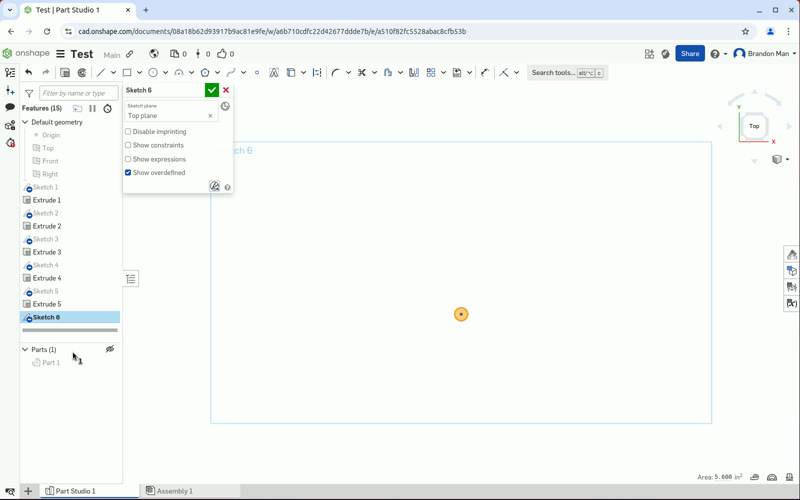
key(shift+y)
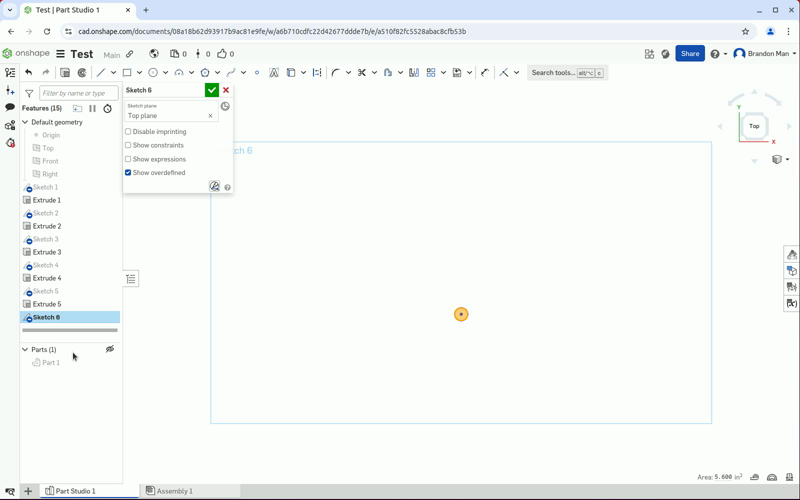
key(shift+e)
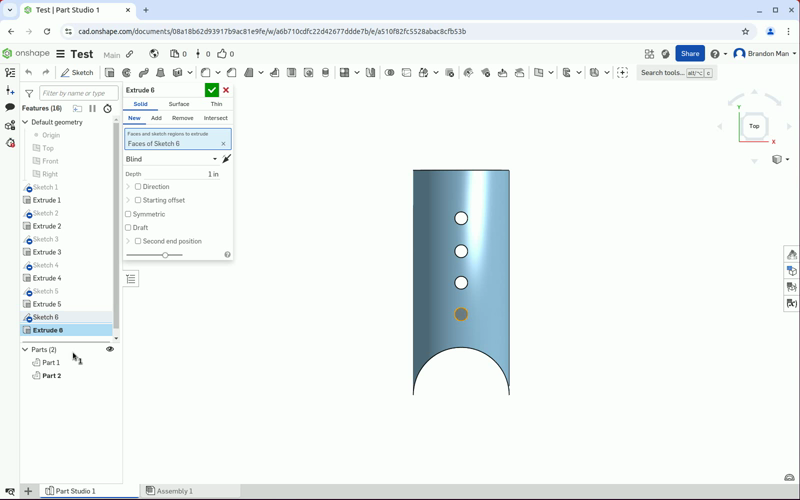
mouse_move(143, 106)
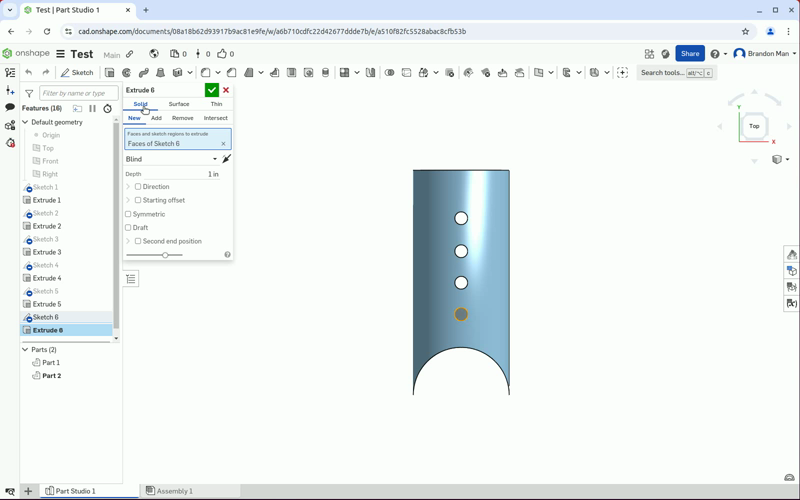
click(143, 106)
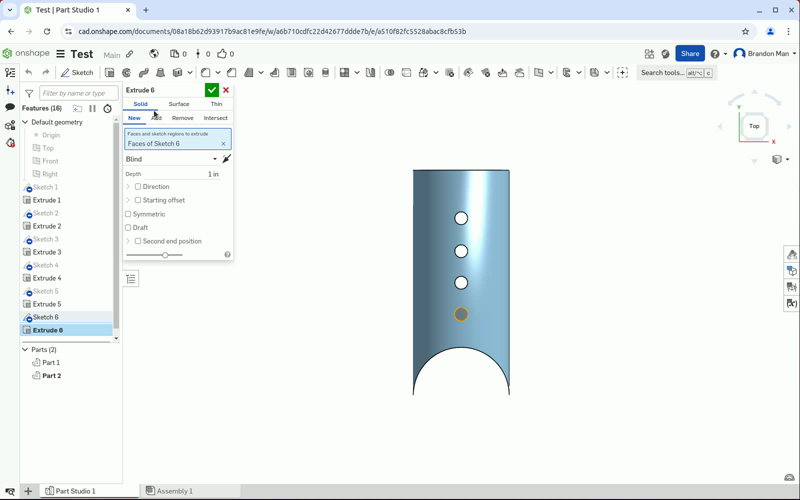
mouse_move(186, 120)
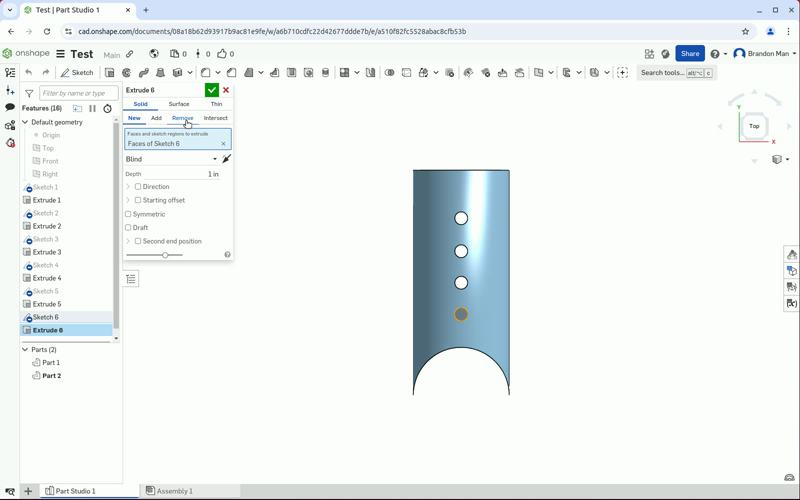
click(186, 120)
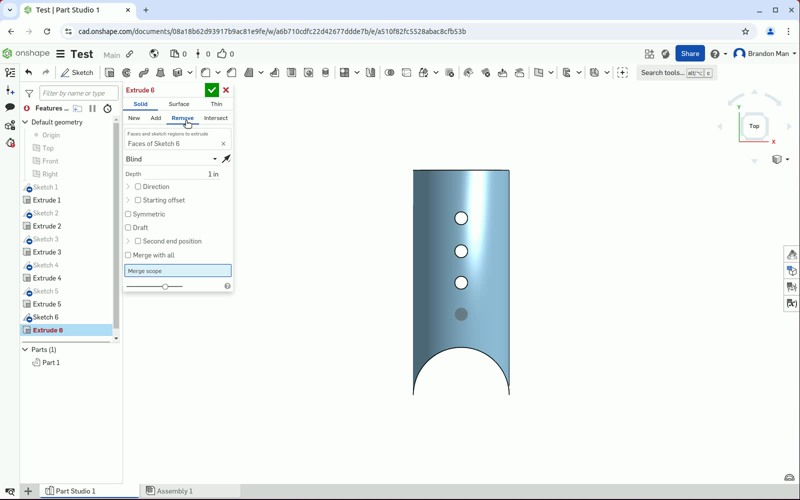
key(tab, 4)
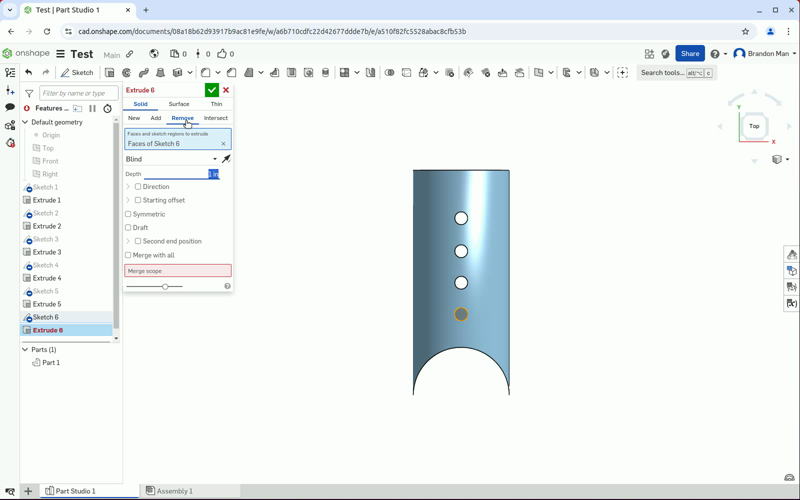
text(19.738)
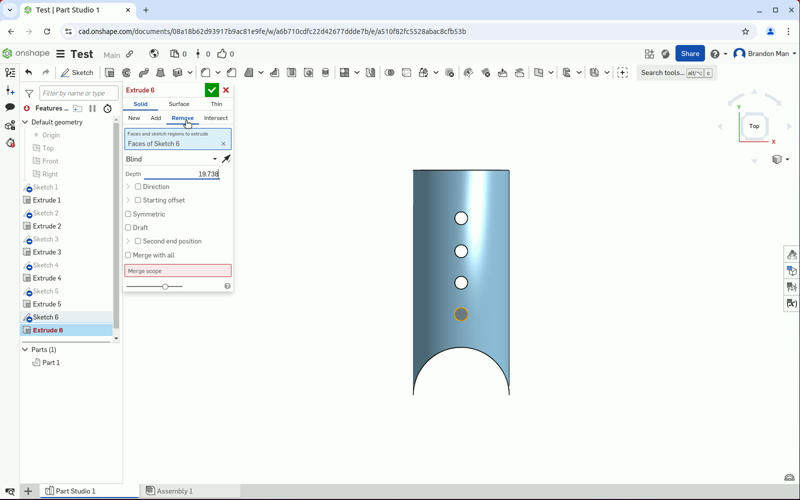
key(tab, 3)
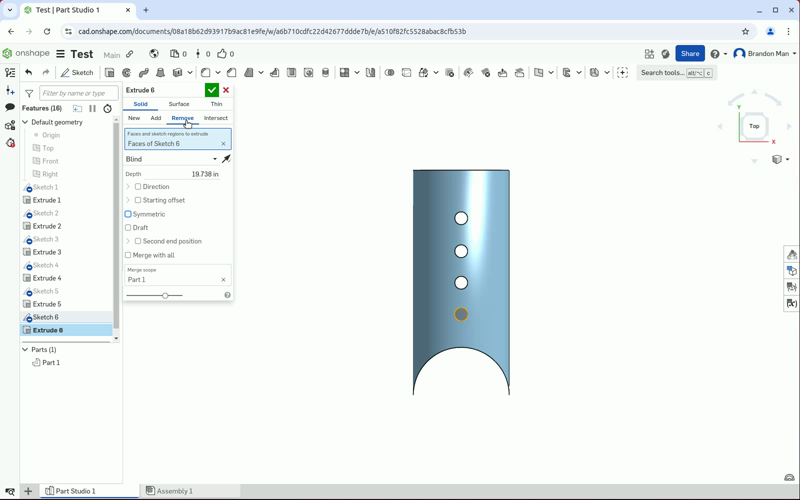
key(space)
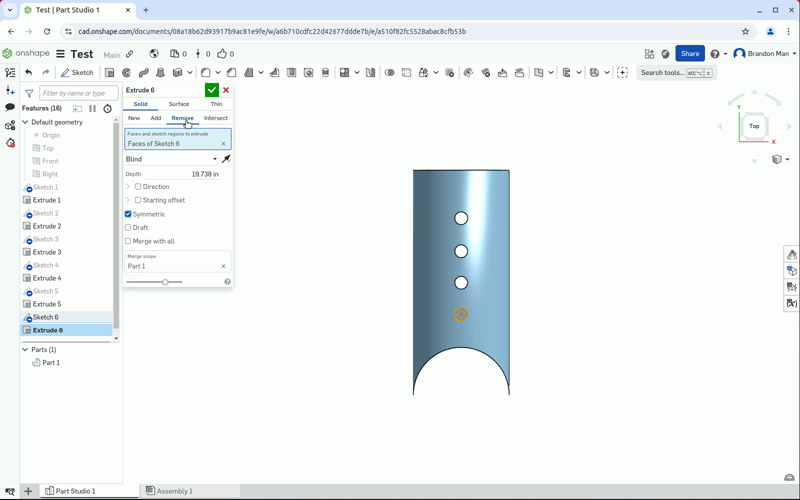
key(tab, 2)
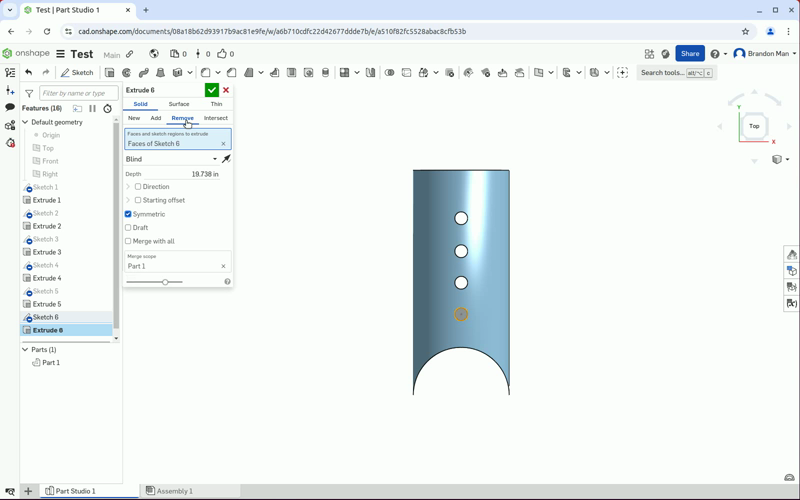
key(space)
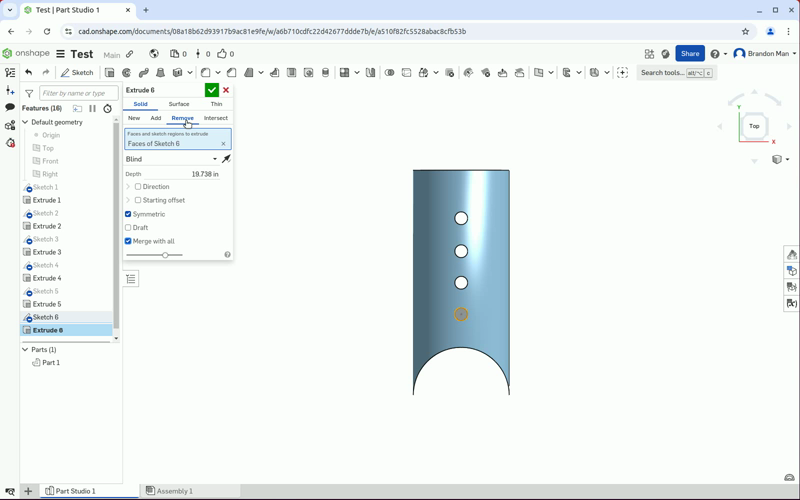
key(enter)
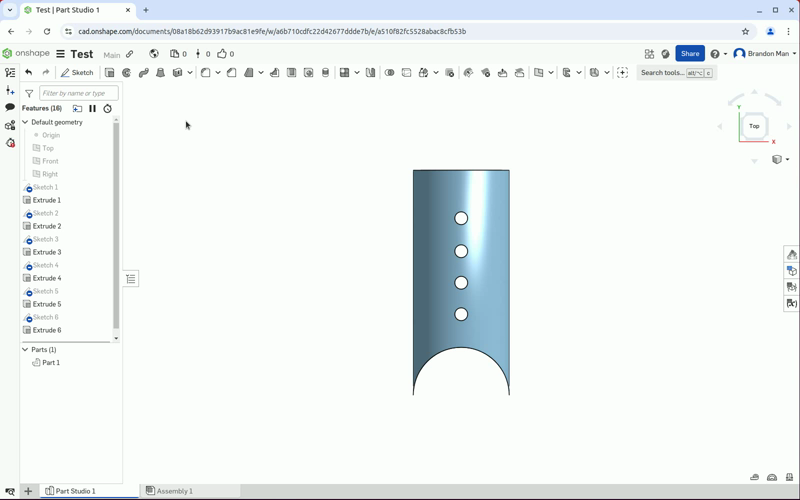
key(shift+h)
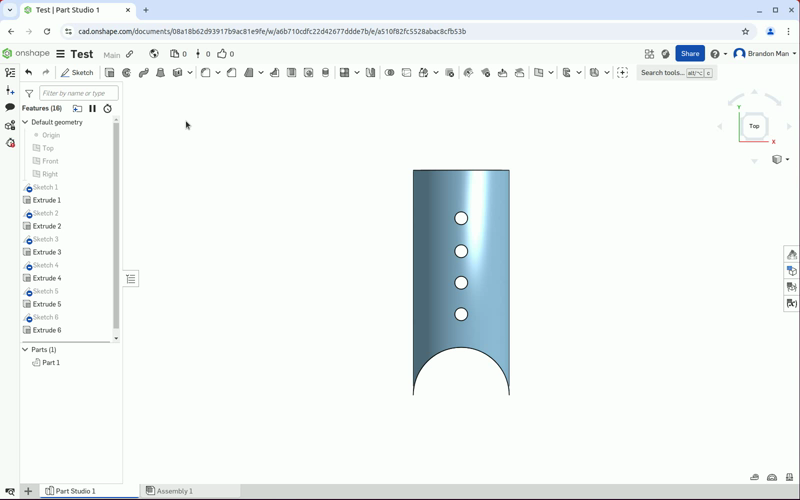
key(shift+h)
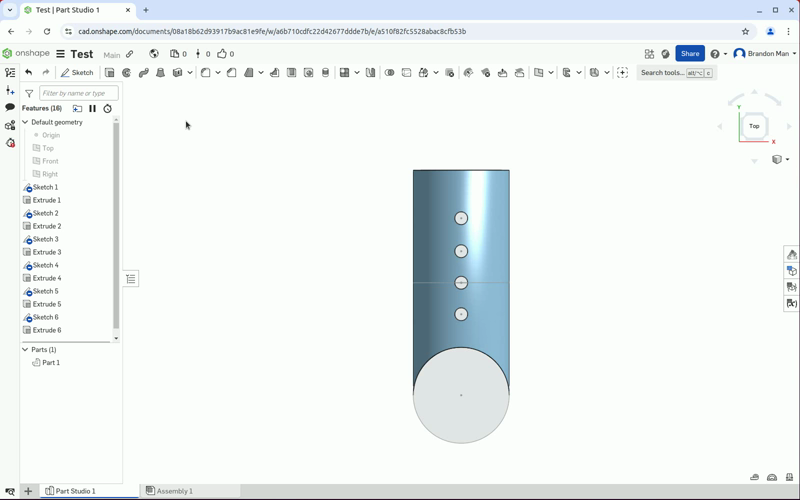
key(shift+7)
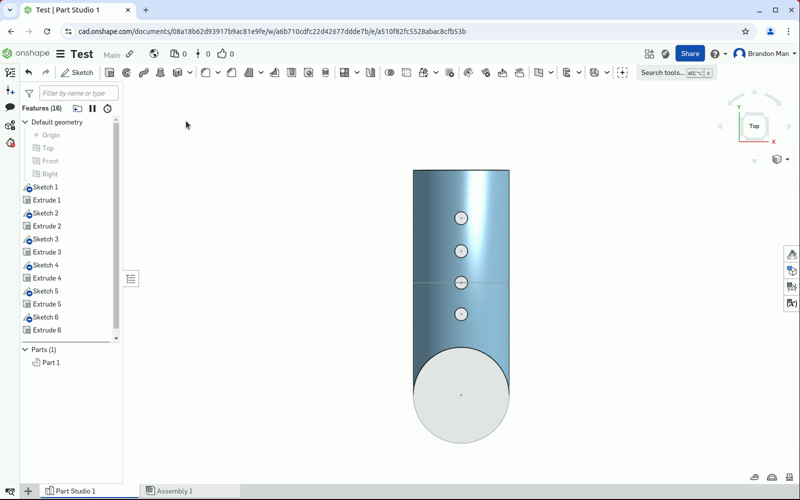
key(up, 3)
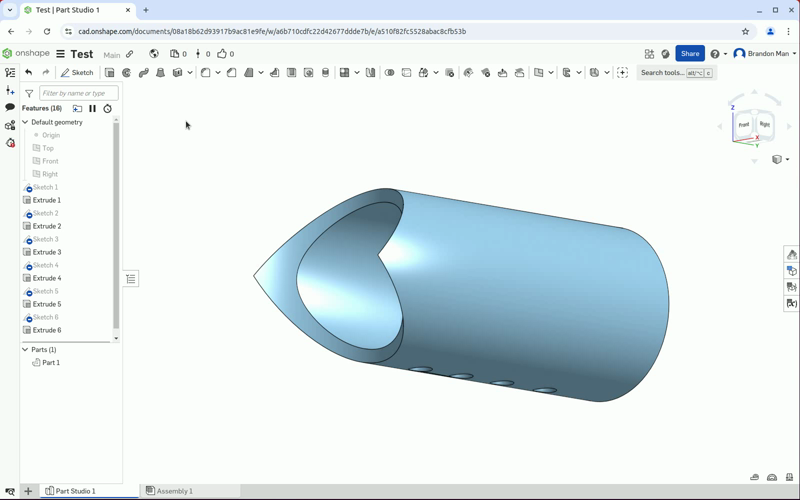
key(left, 3)
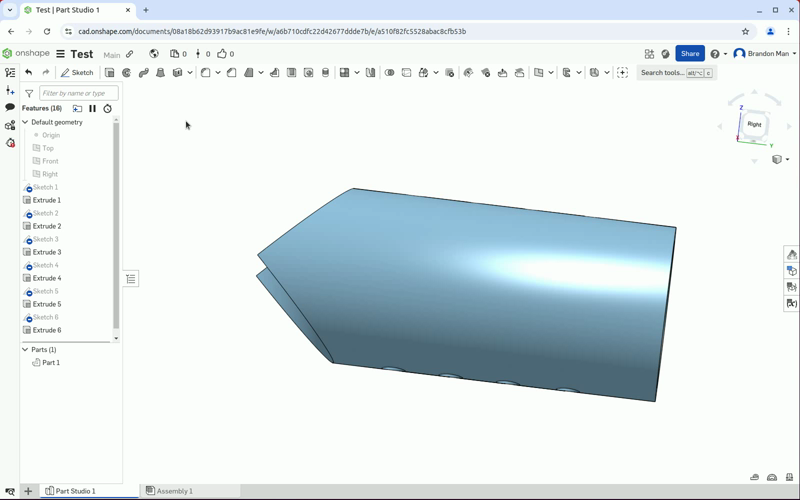
key(right, 3)
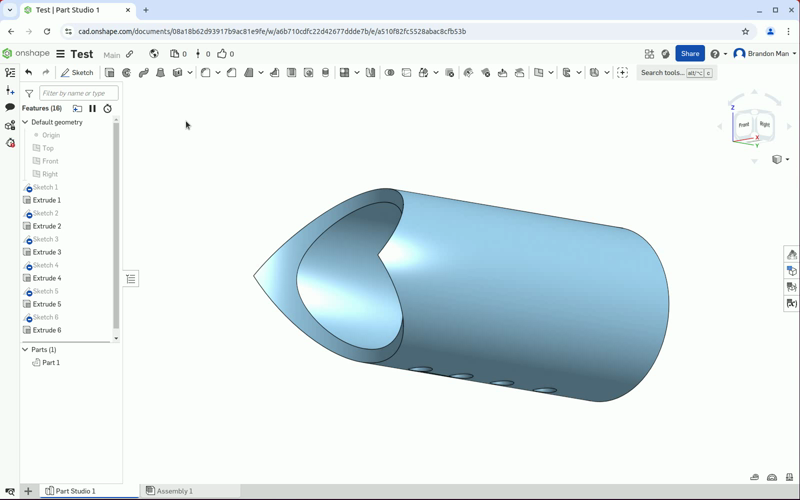
key(down, 3)
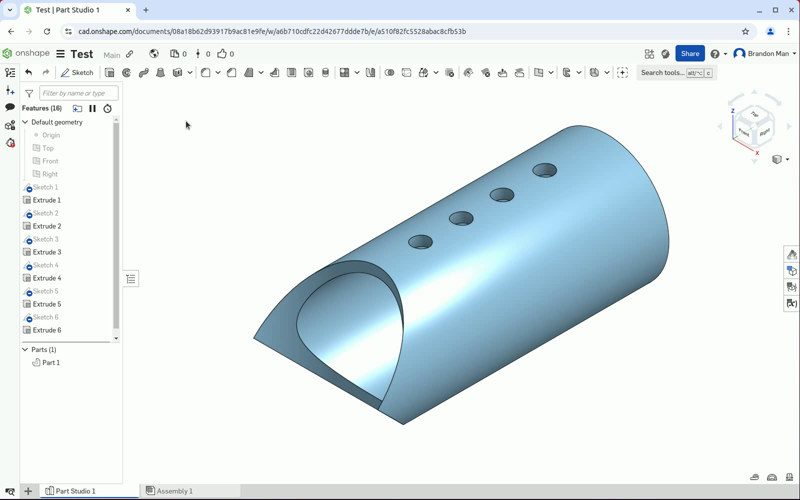
mouse_move(69, 189)
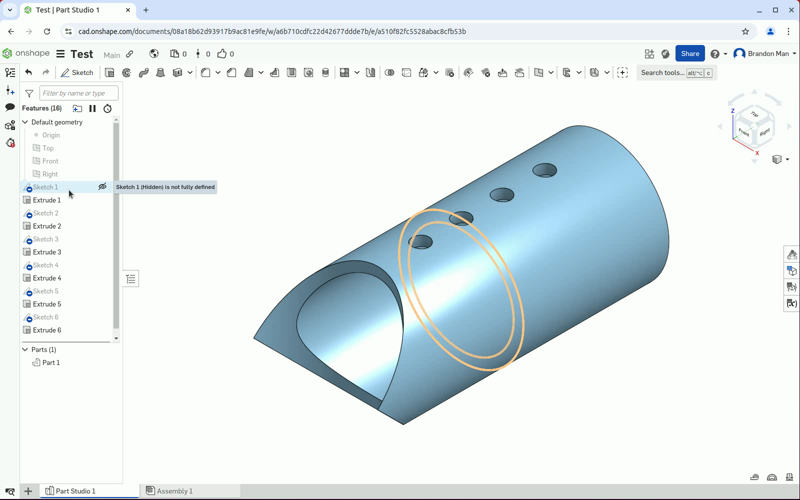
click(69, 189)